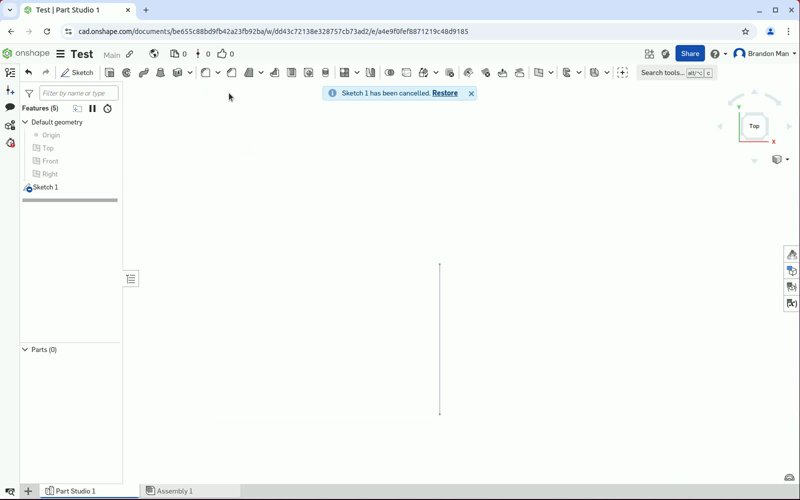
key(shift+h)
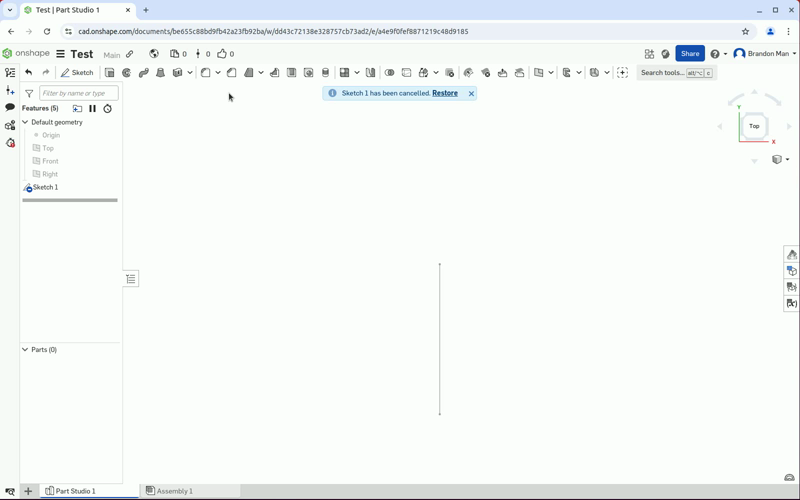
key(shift+s)
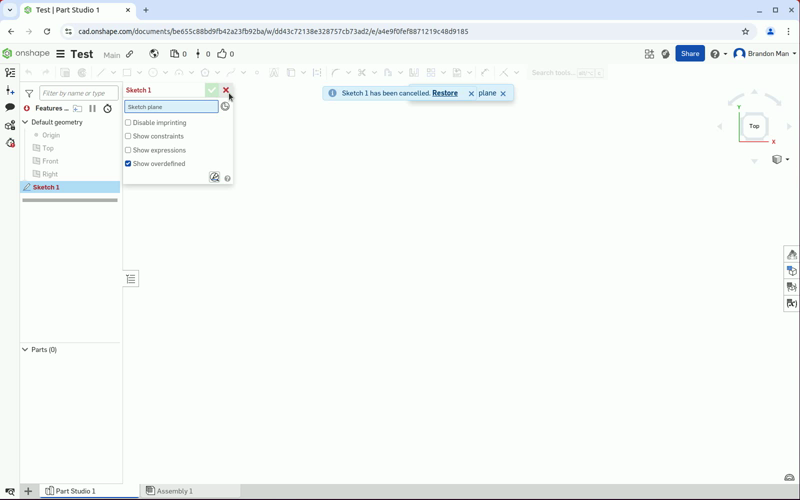
mouse_move(73, 150)
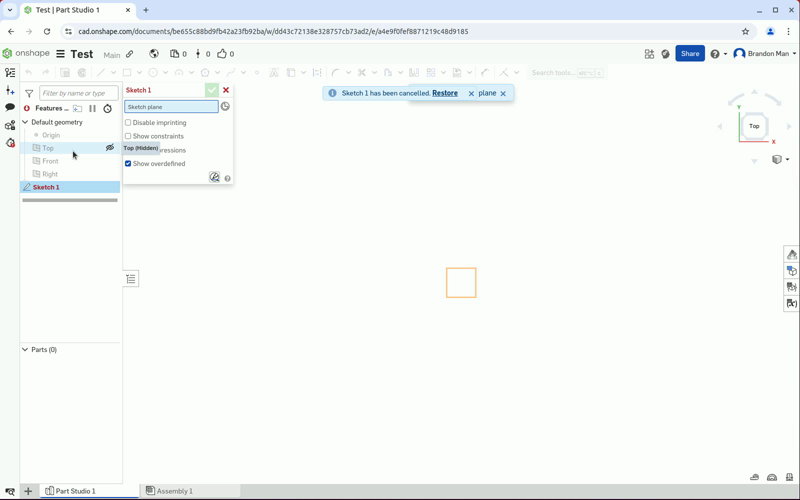
click(73, 150)
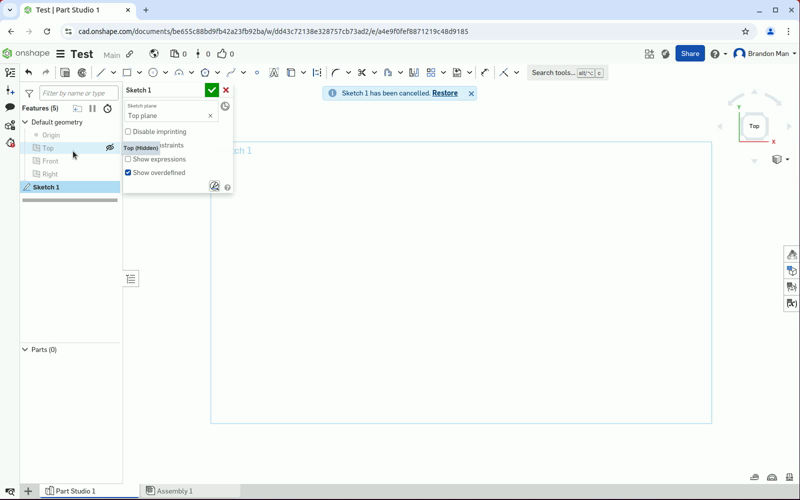
mouse_move(73, 352)
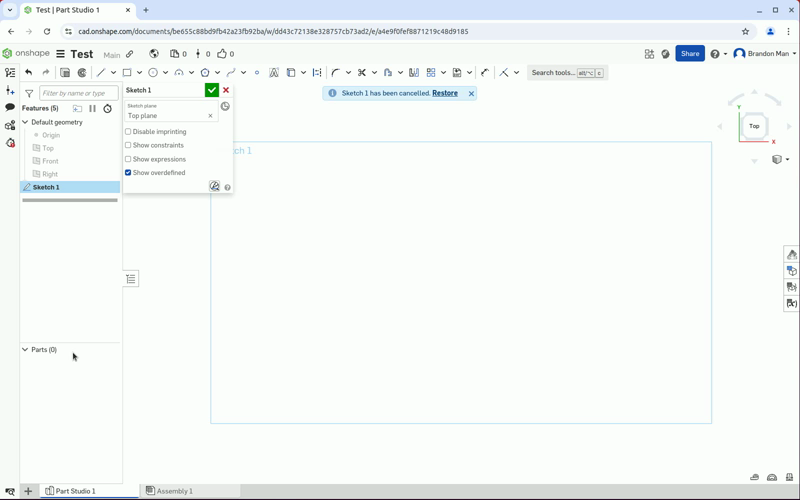
key(y)
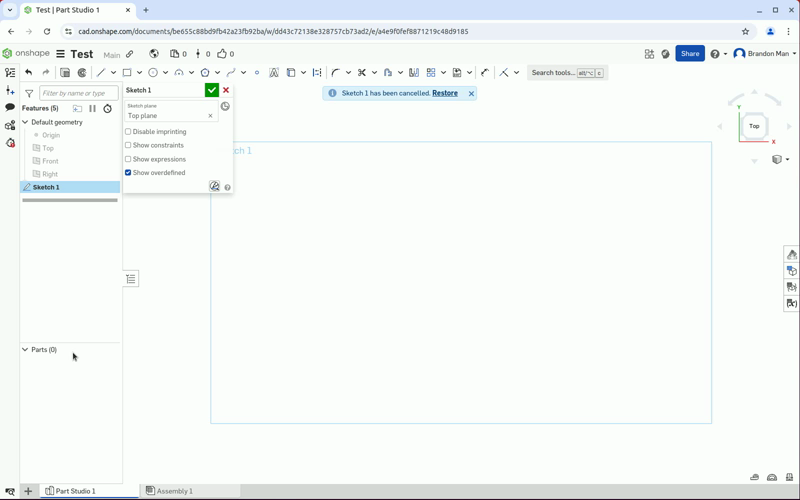
key(l)
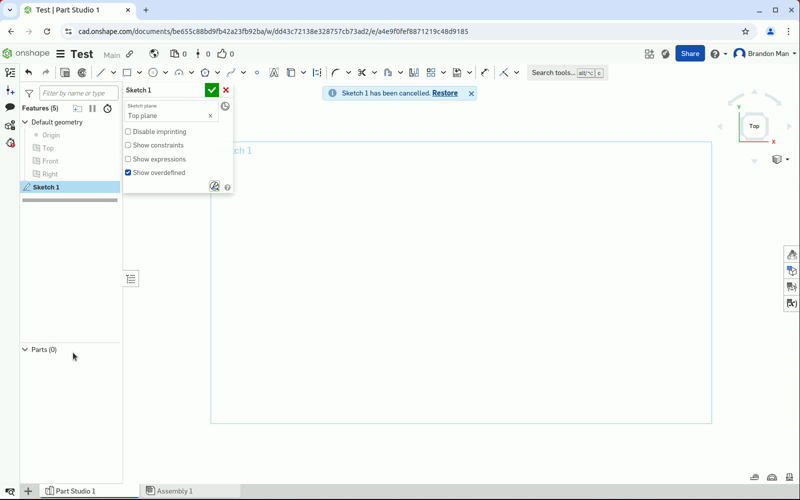
key_down(shift)
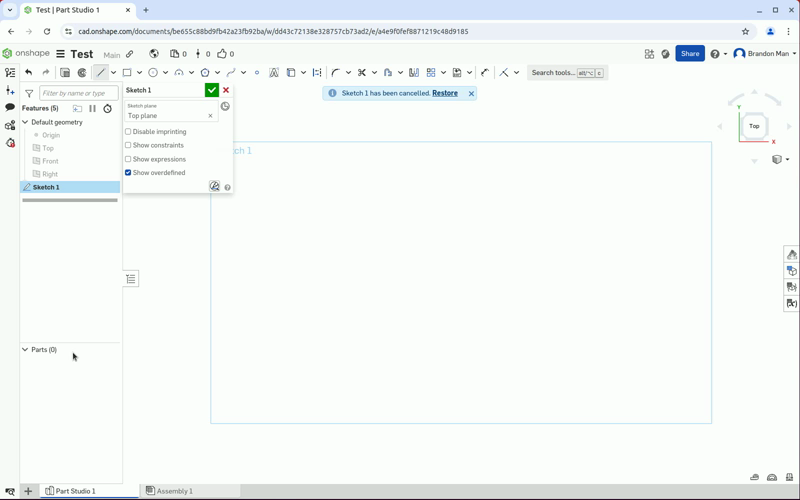
mouse_move(348, 347)
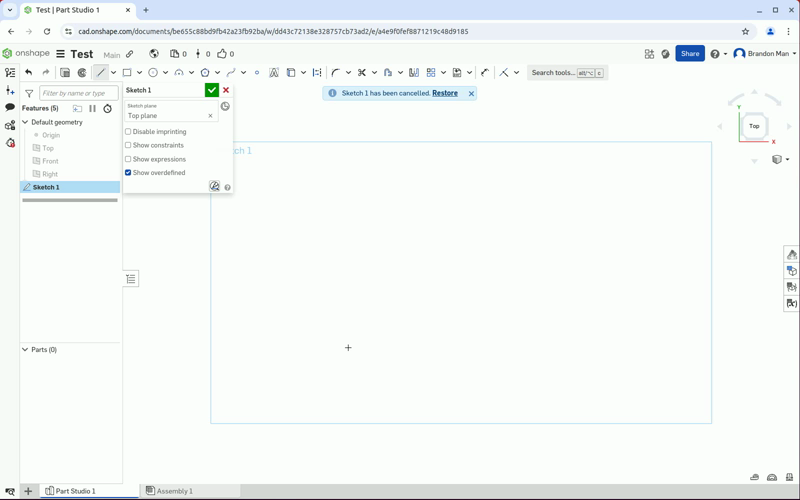
click(348, 347)
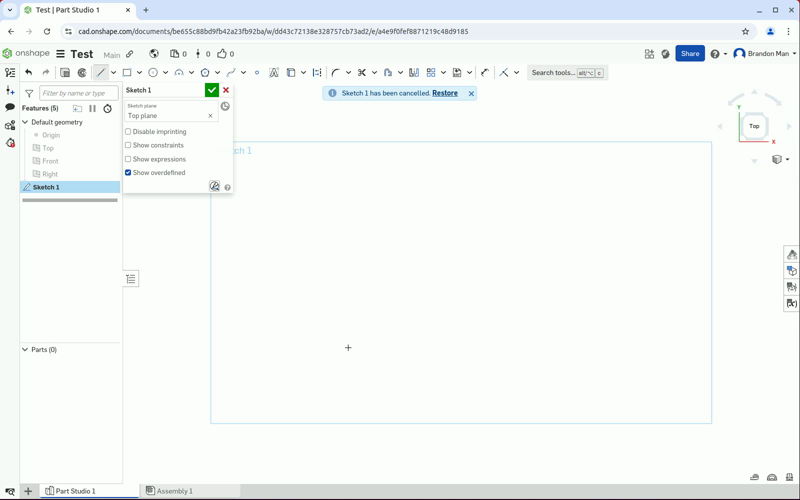
key_up(shift)
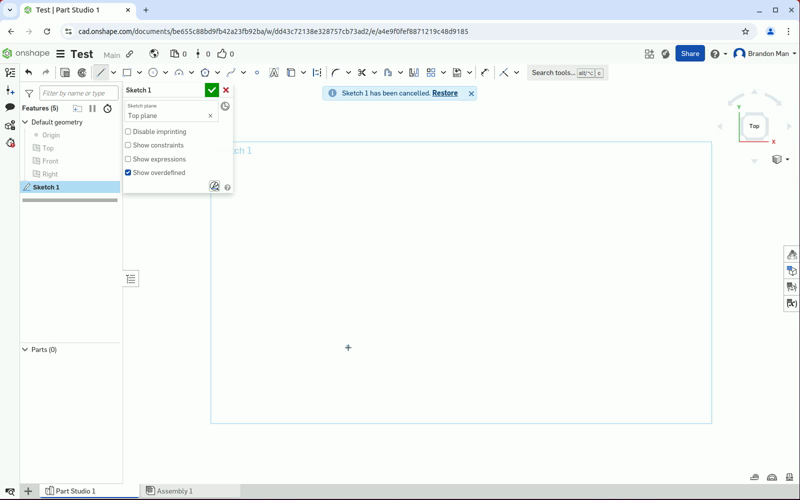
key_down(shift)
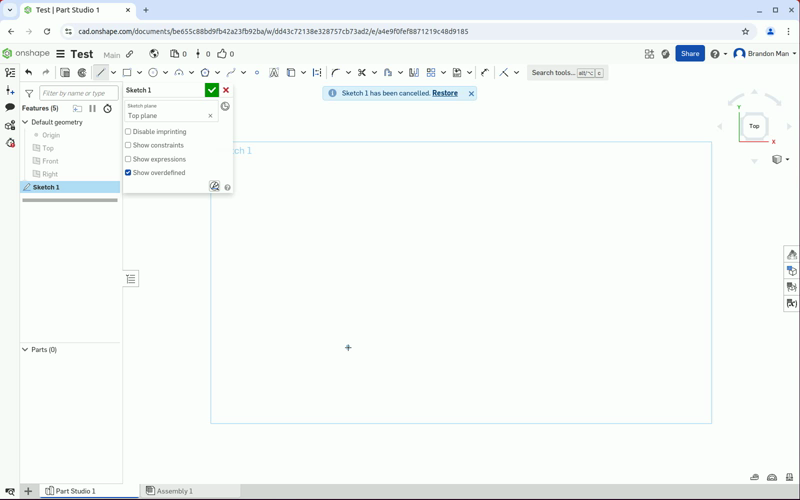
mouse_move(572, 347)
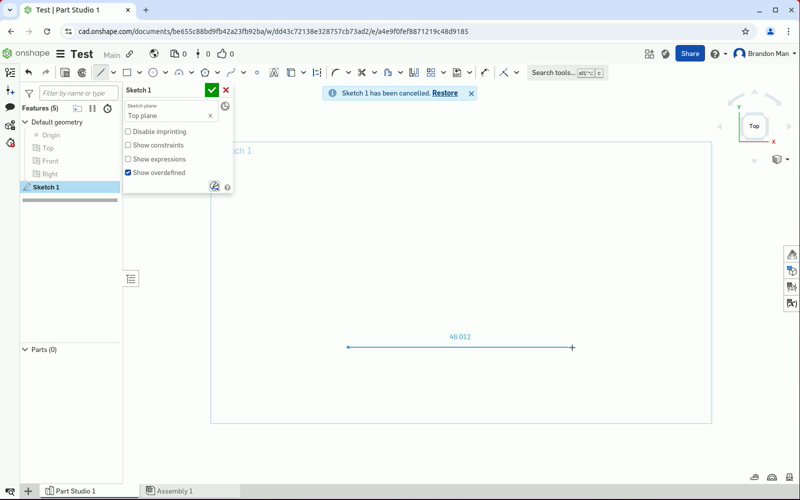
click(572, 347)
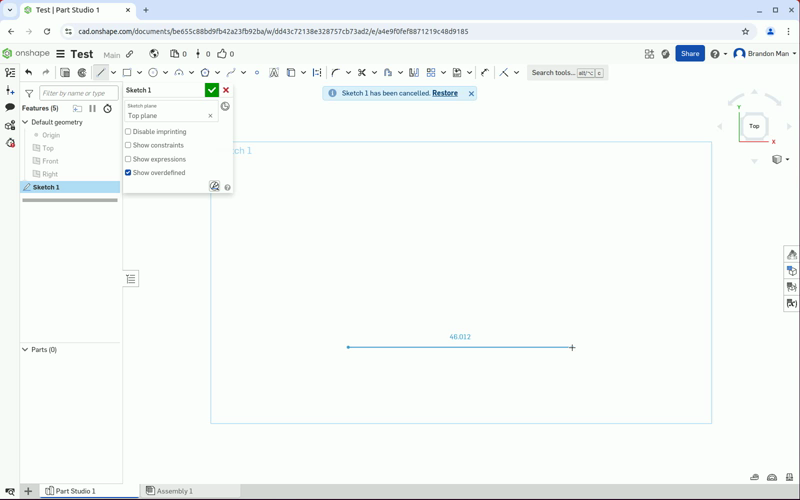
key_up(shift)
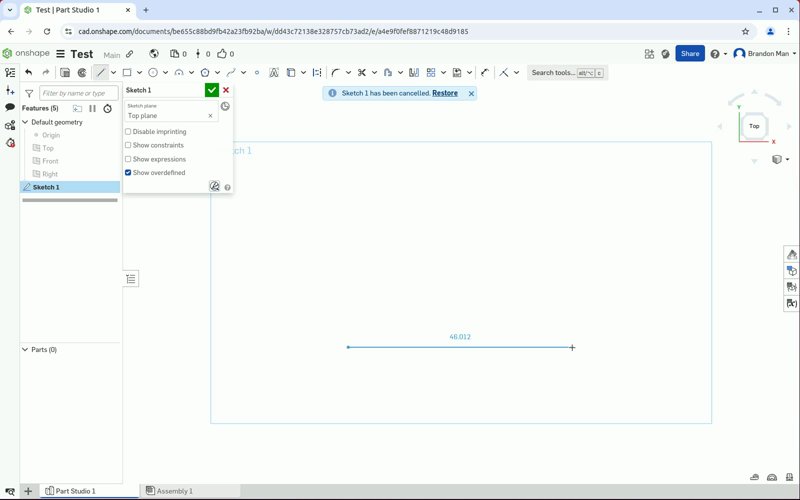
key_down(shift)
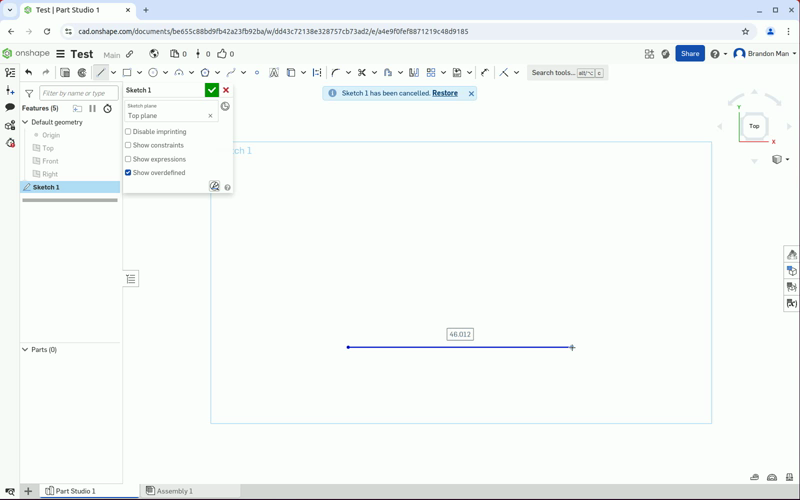
mouse_move(572, 220)
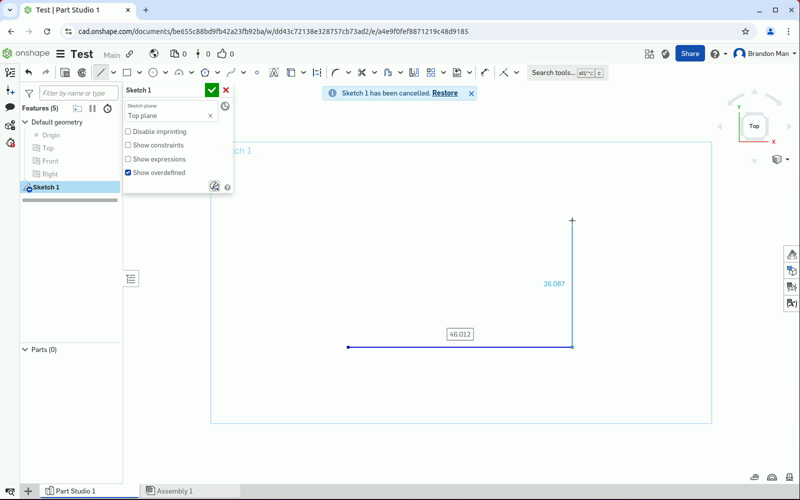
click(572, 220)
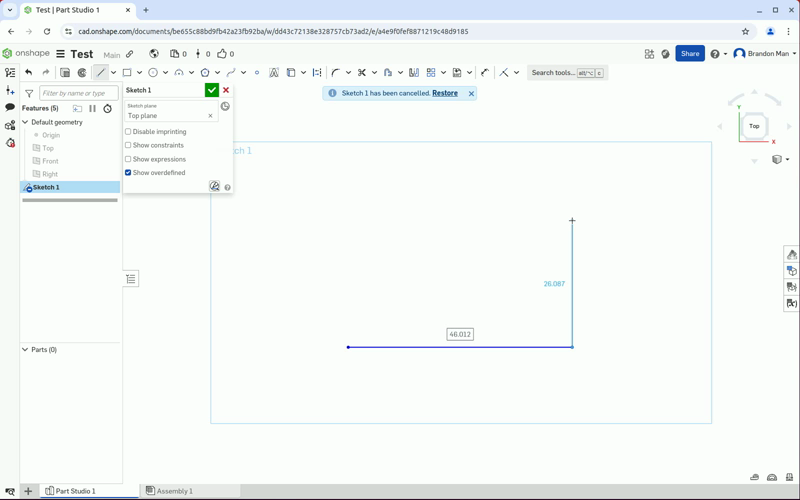
key_up(shift)
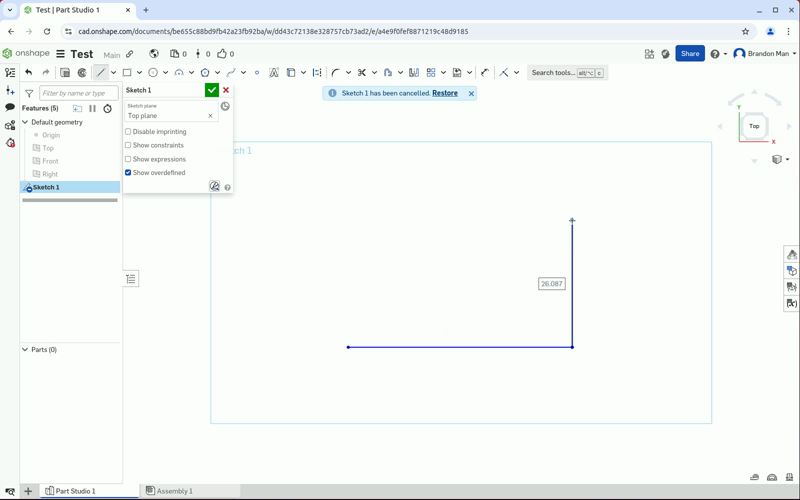
key_down(shift)
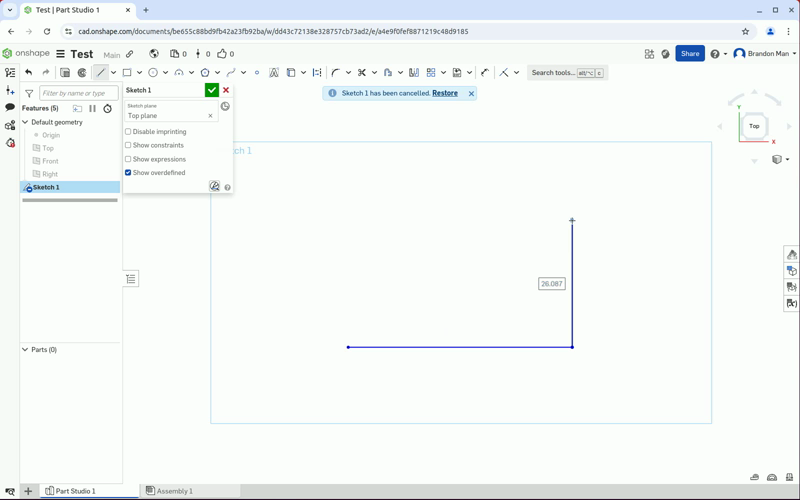
mouse_move(348, 220)
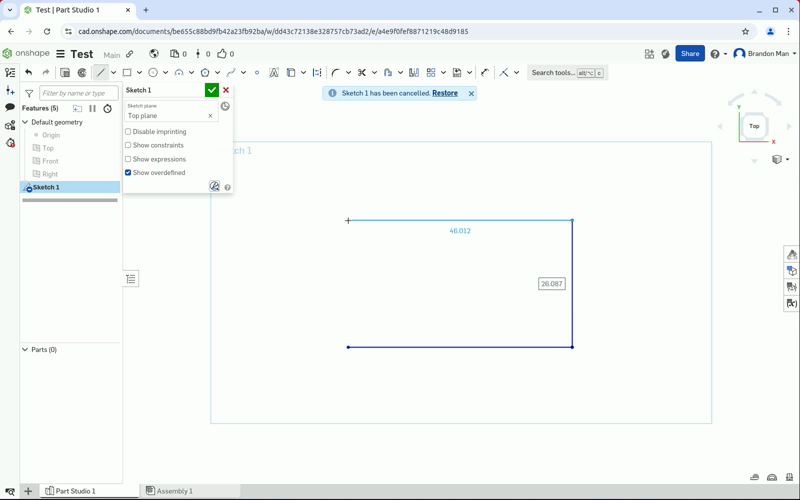
click(348, 220)
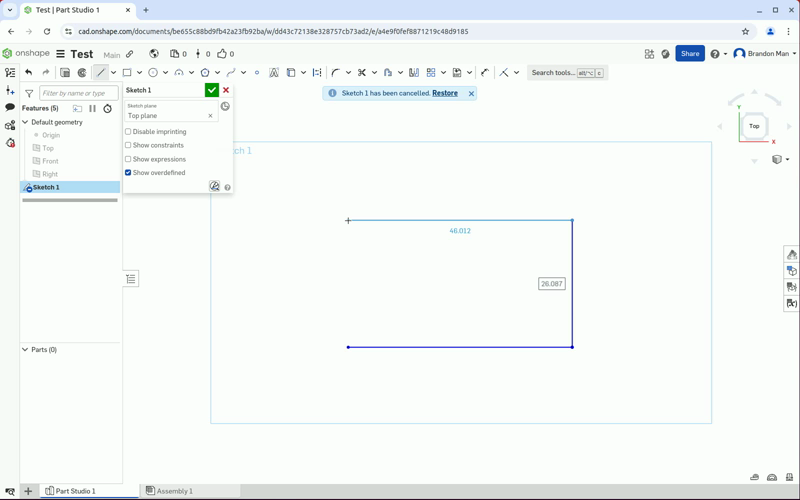
key_up(shift)
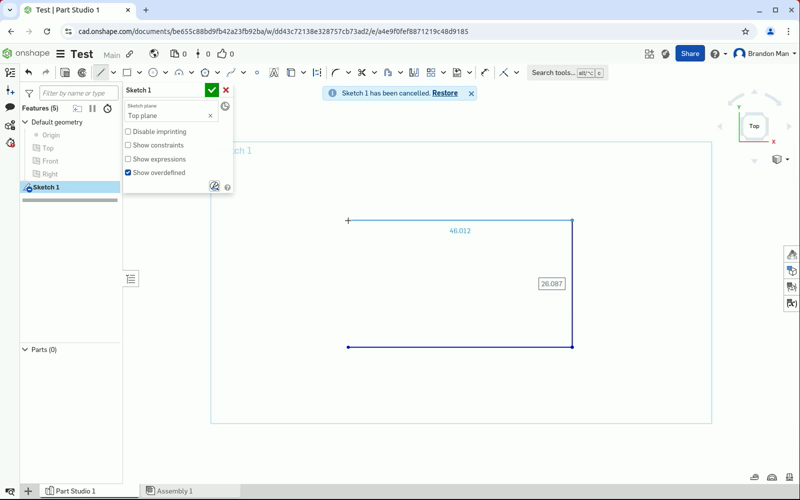
key_down(shift)
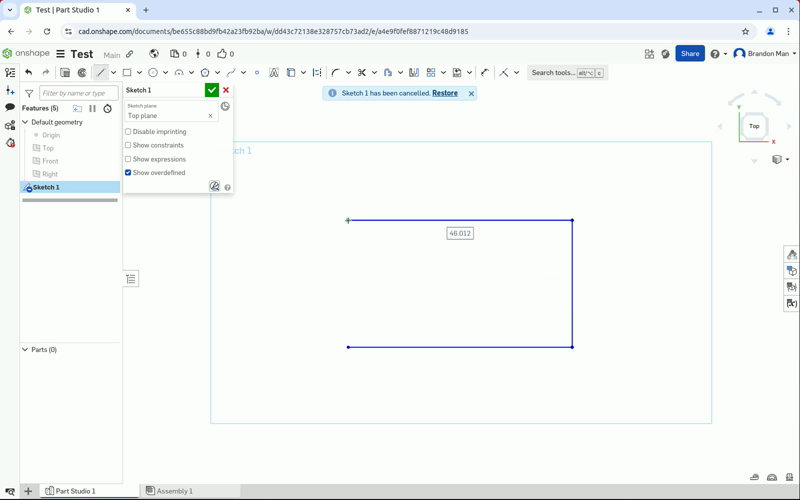
mouse_move(348, 347)
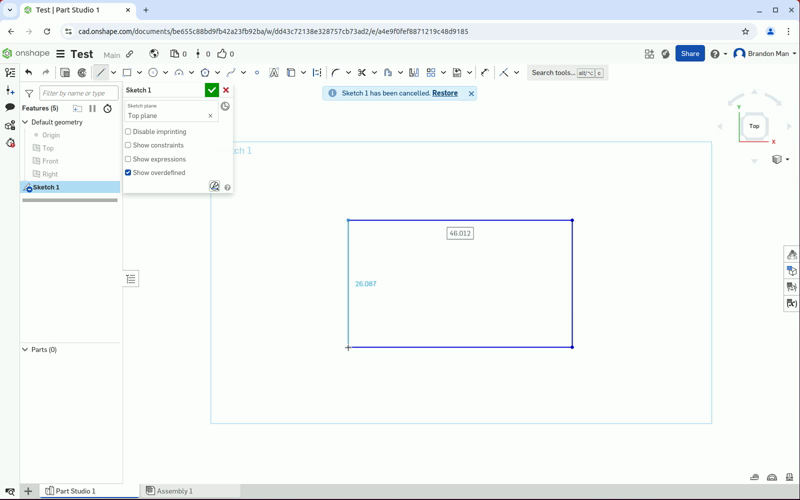
key_up(shift)
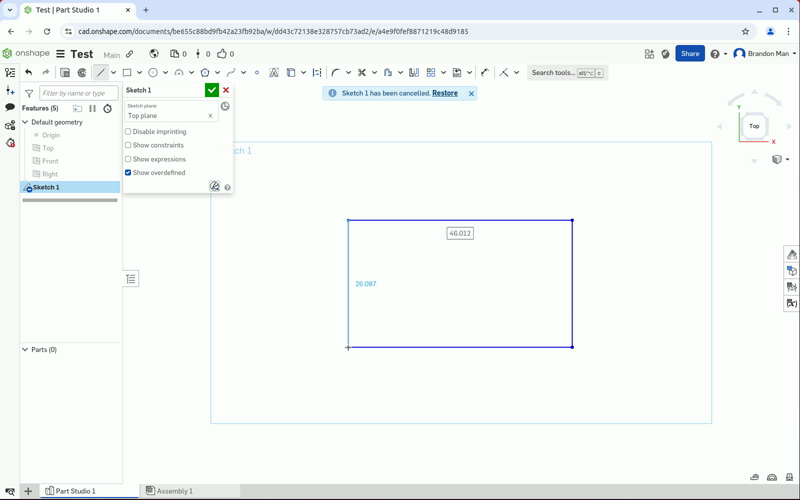
click(348, 347)
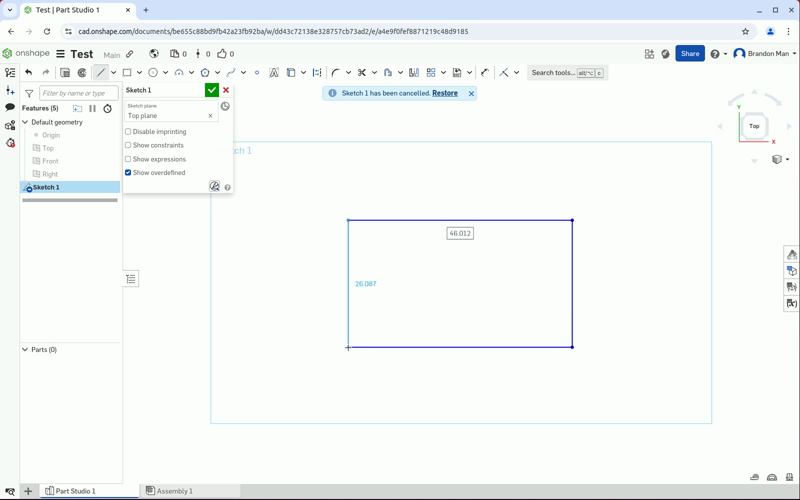
key(esc)
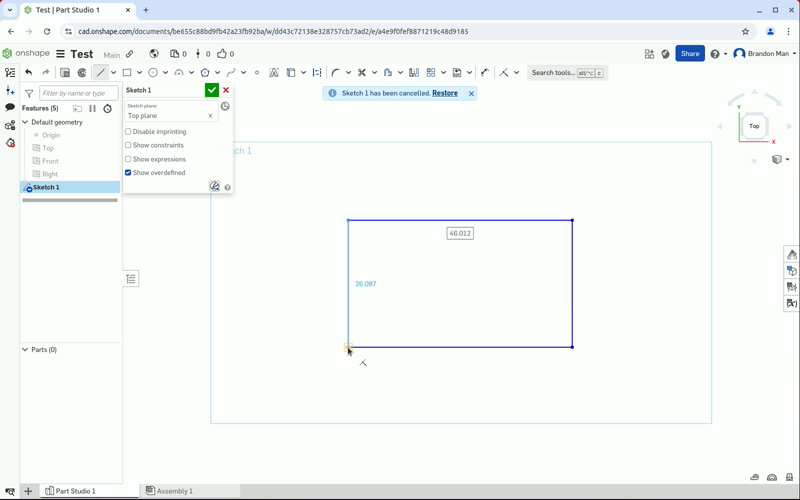
key(l)
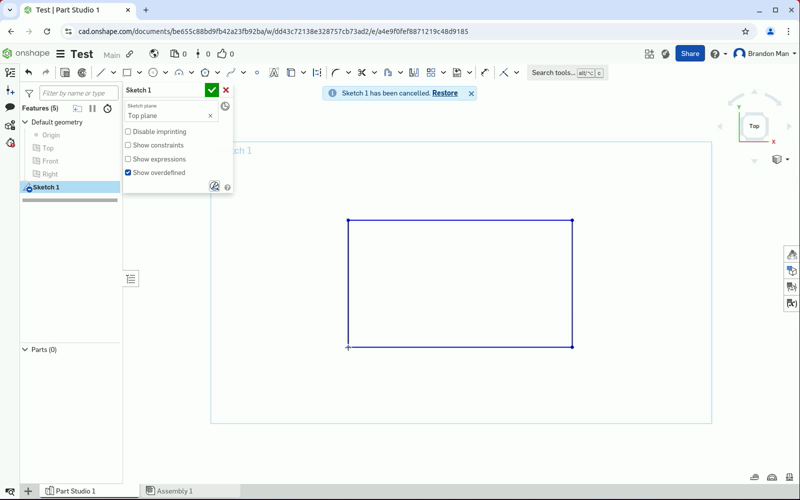
key_down(shift)
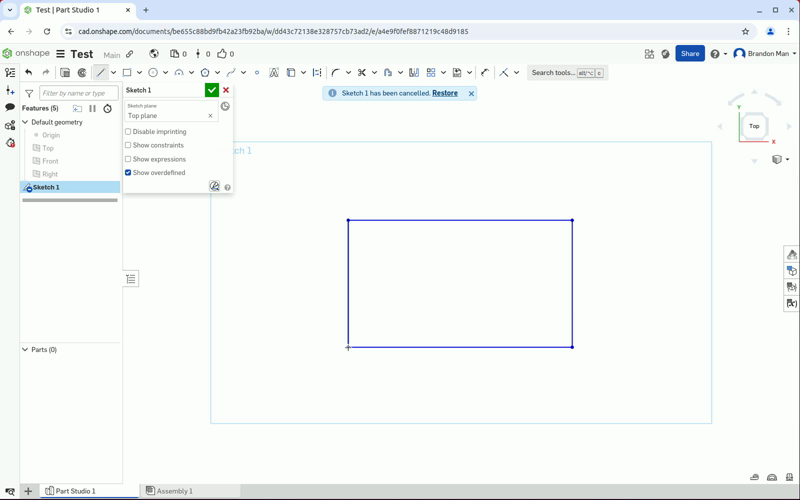
mouse_move(437, 250)
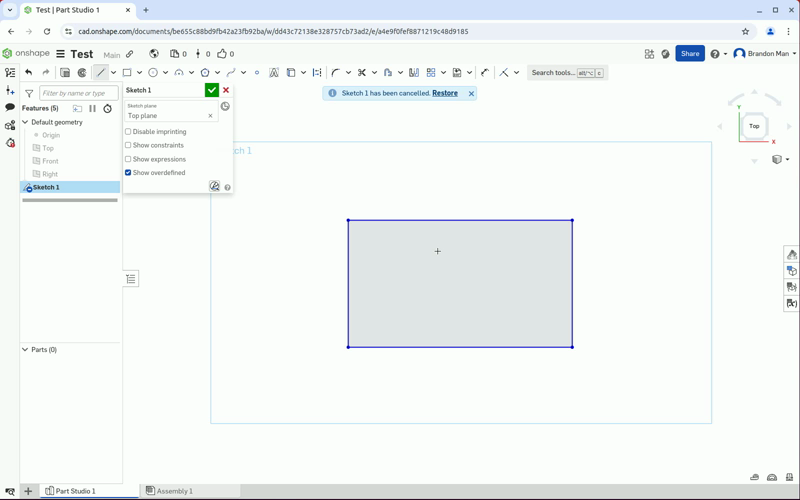
click(437, 250)
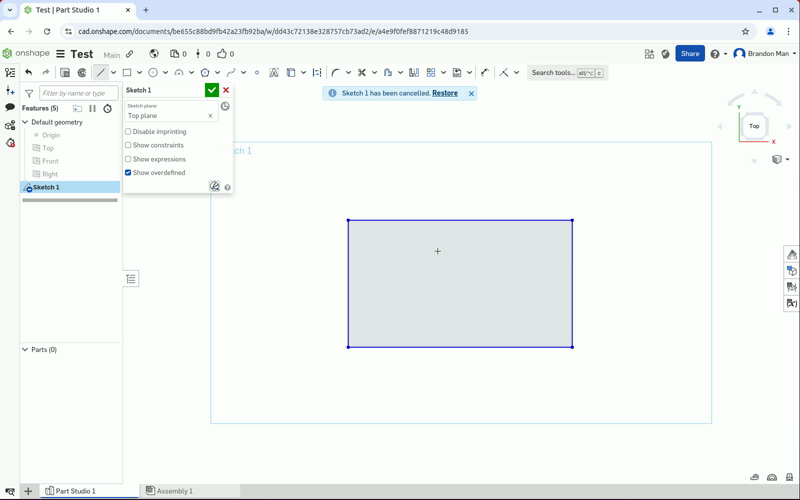
key_up(shift)
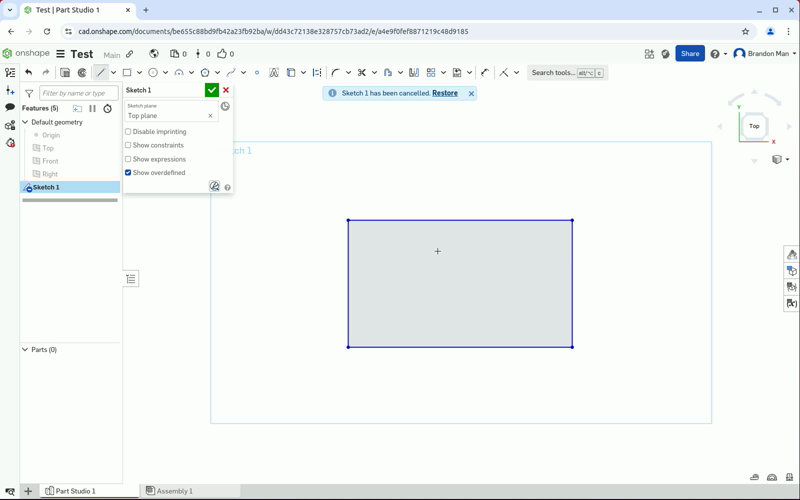
key_down(shift)
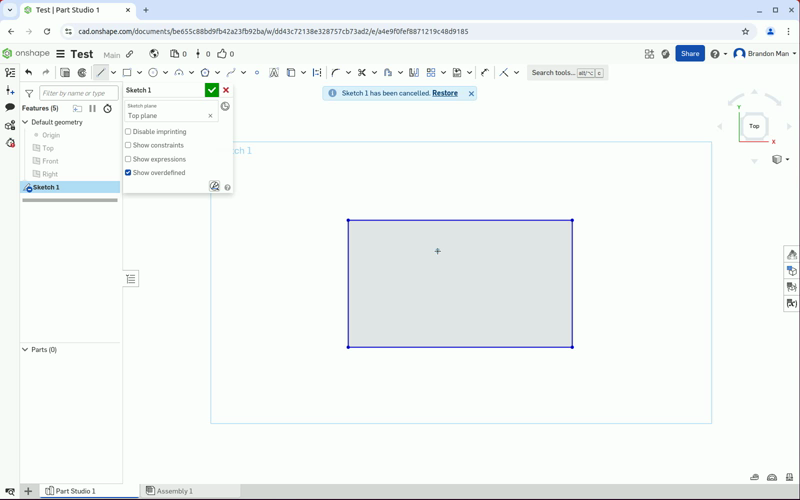
mouse_move(467, 250)
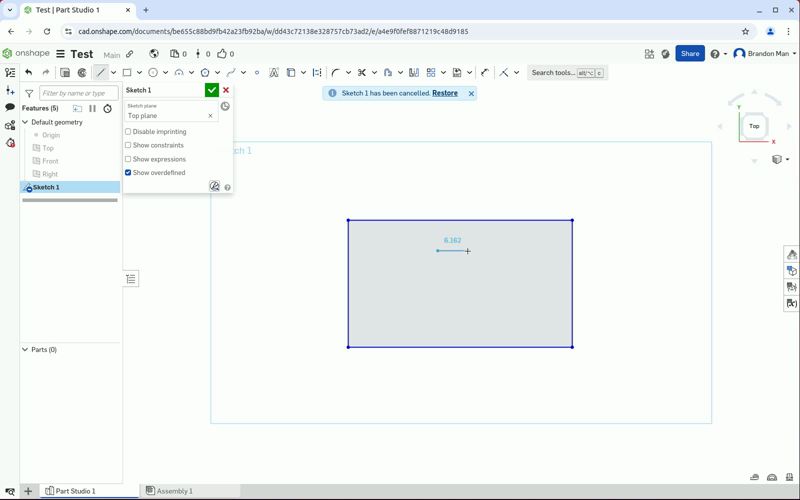
mouse_move(482, 250)
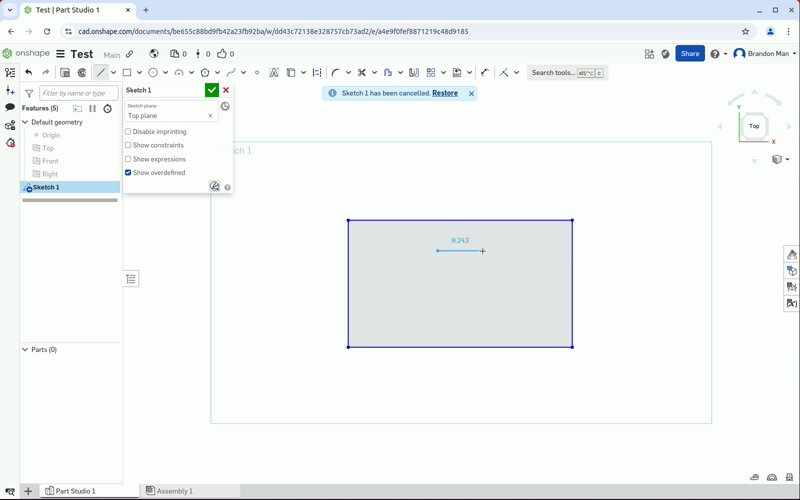
click(482, 250)
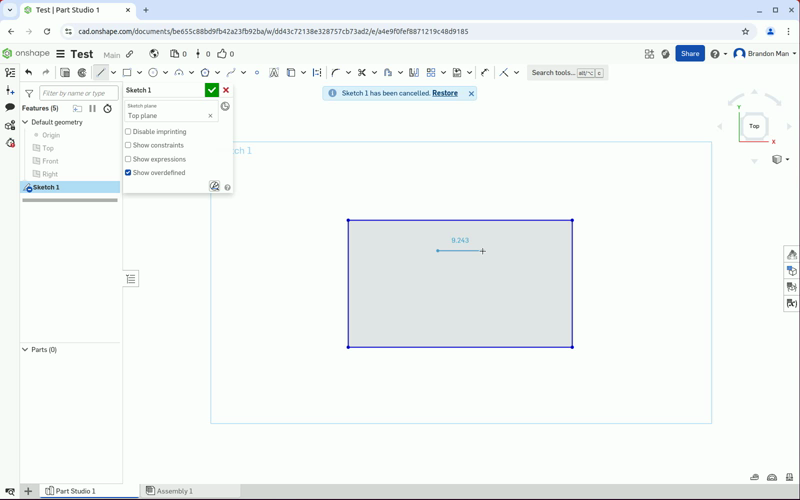
key_up(shift)
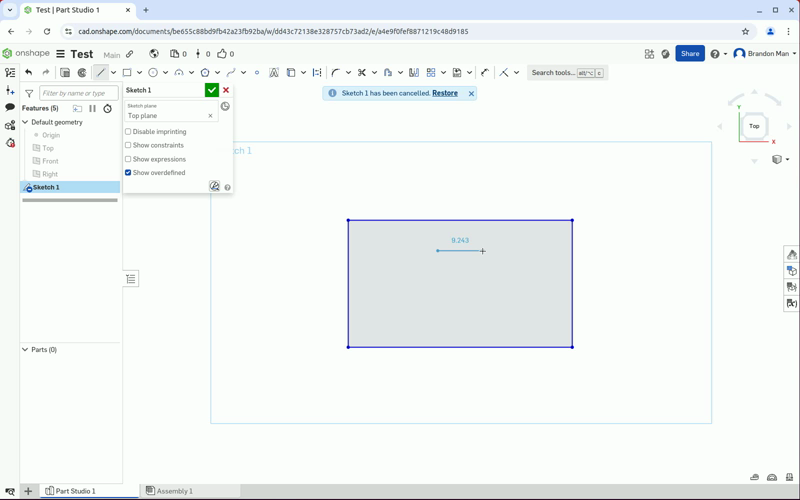
key_down(shift)
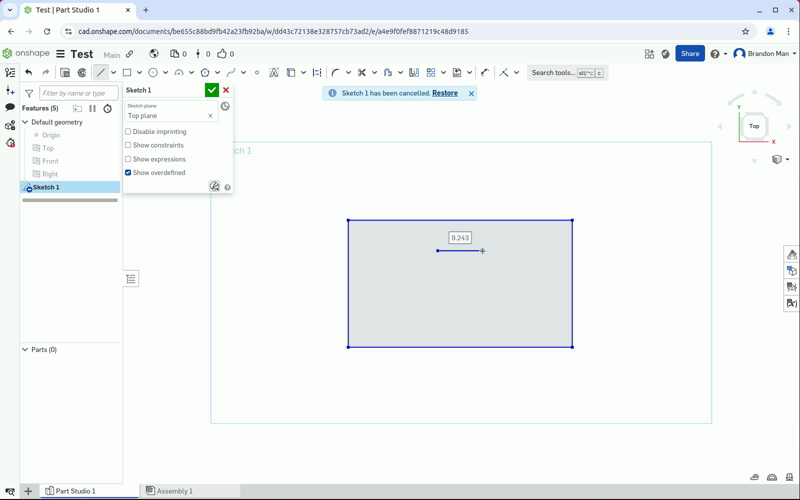
mouse_move(512, 250)
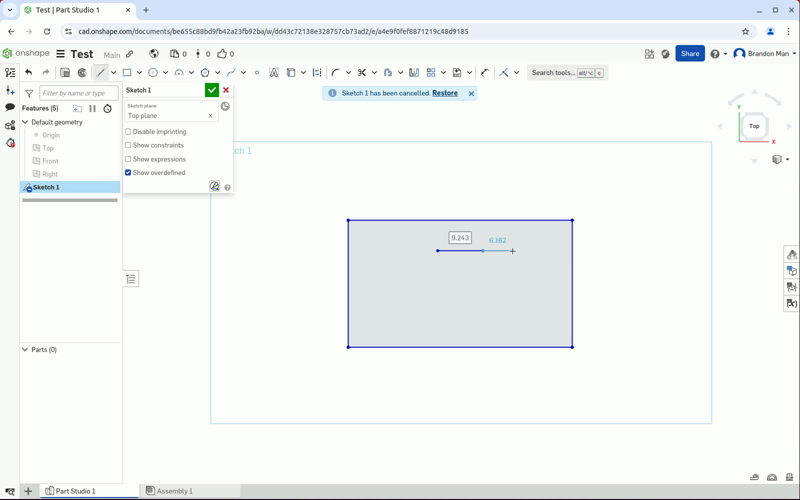
mouse_move(482, 231)
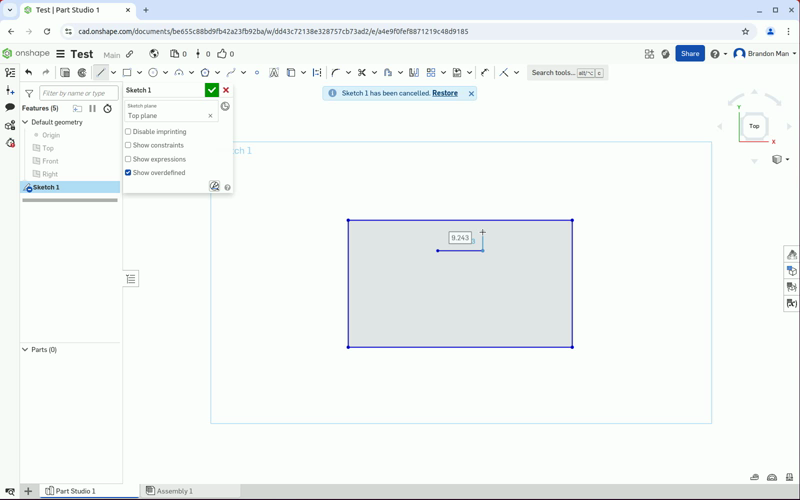
click(482, 231)
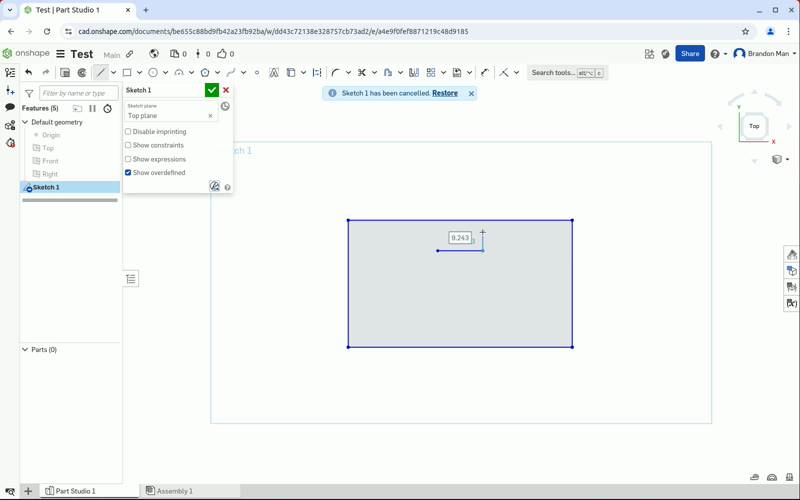
key_up(shift)
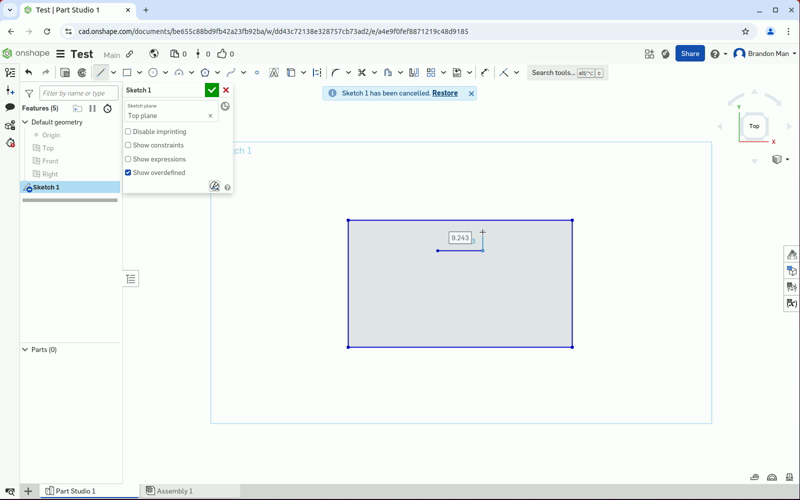
key_down(shift)
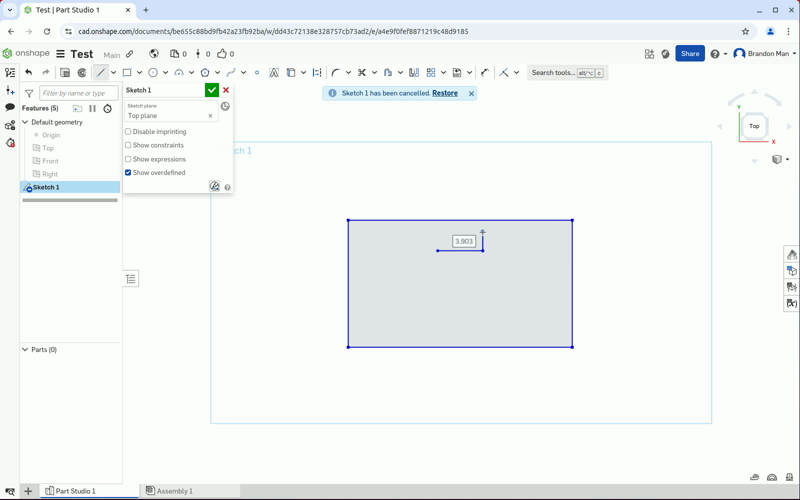
mouse_move(512, 231)
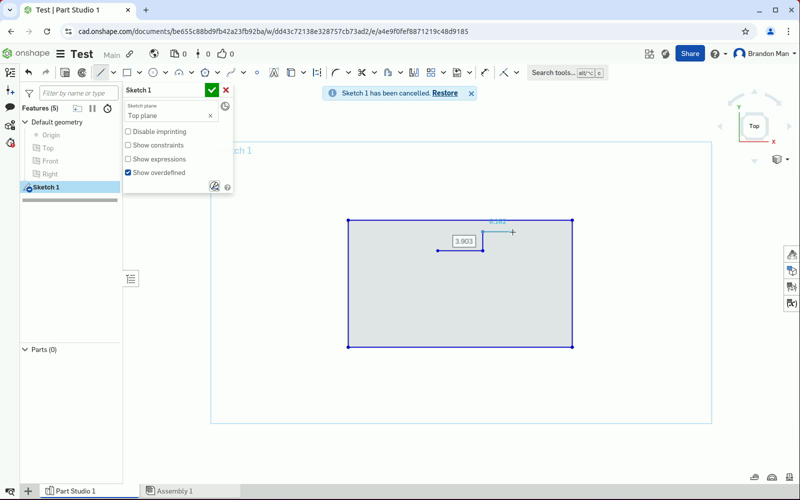
mouse_move(437, 231)
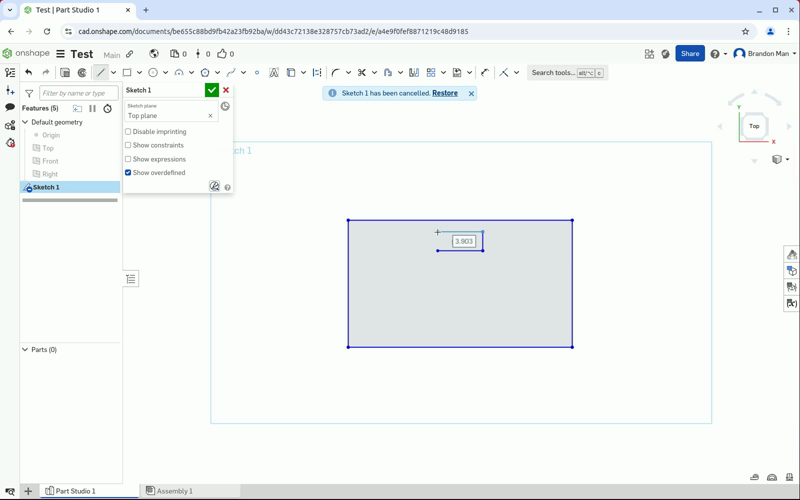
click(437, 231)
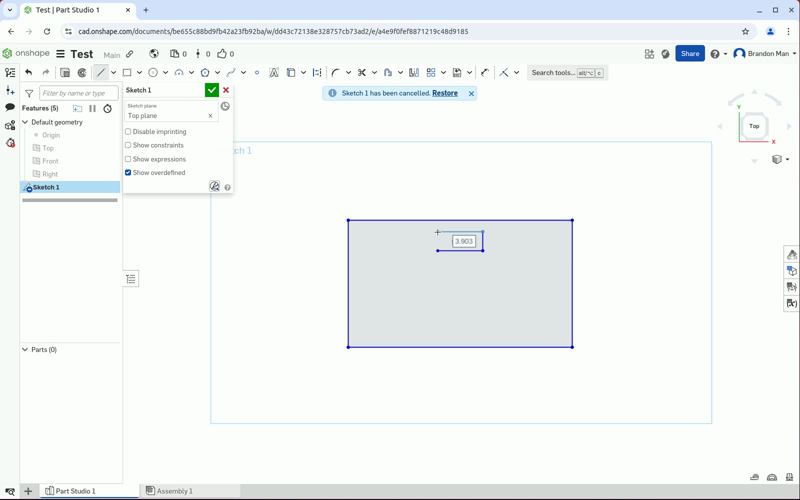
key_up(shift)
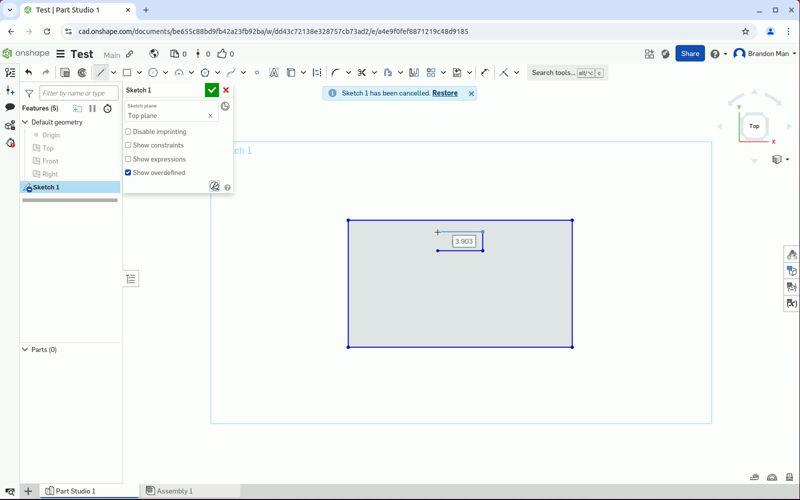
mouse_move(467, 231)
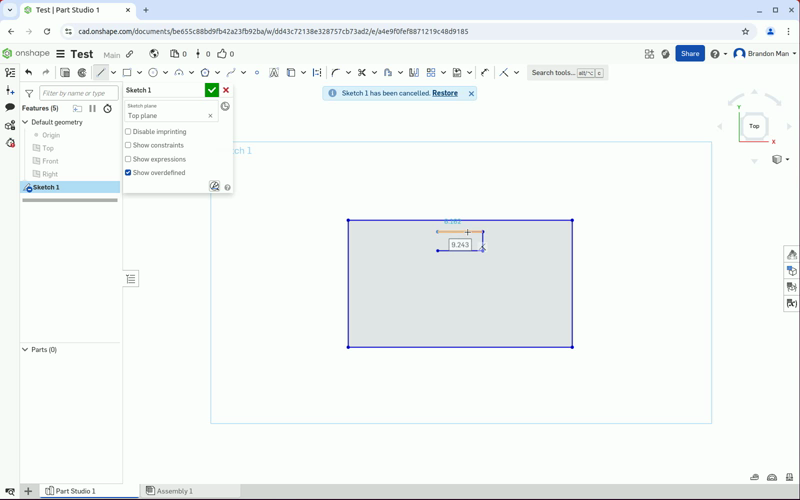
key_down(shift)
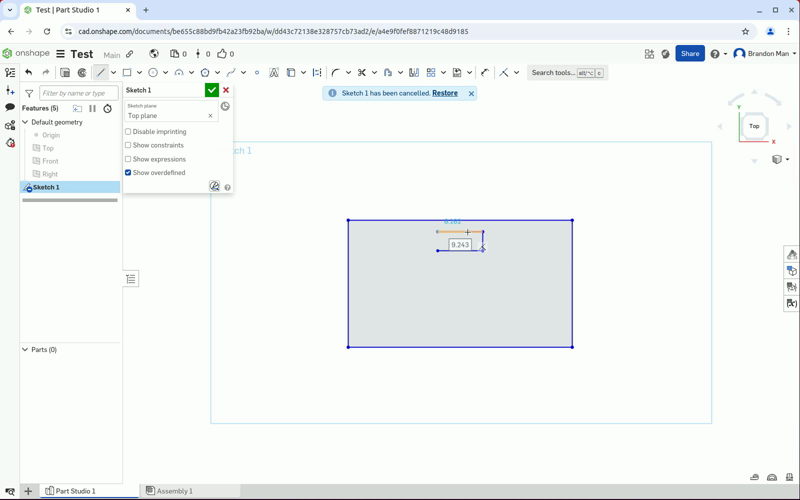
mouse_move(437, 250)
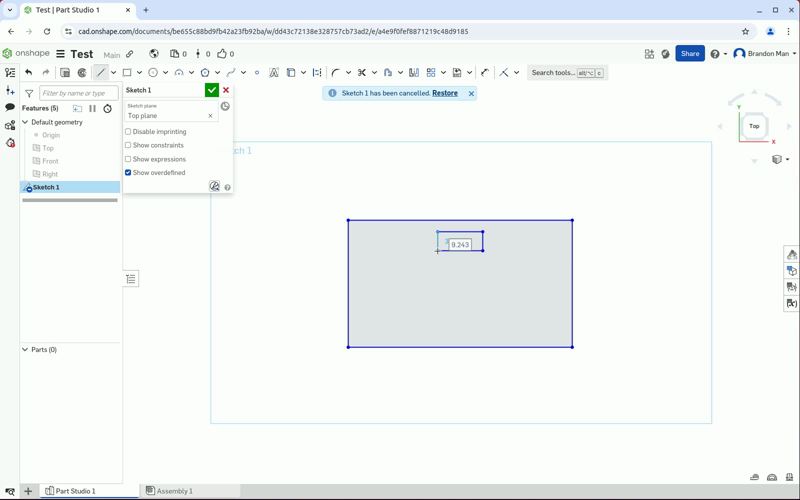
key_up(shift)
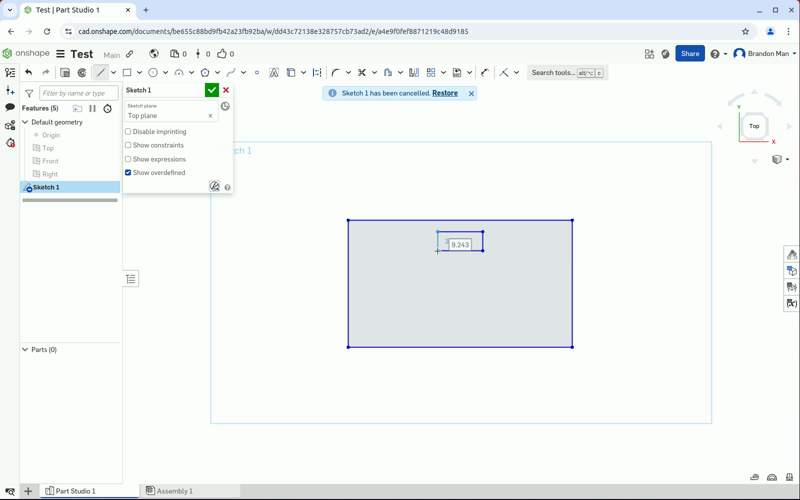
click(437, 250)
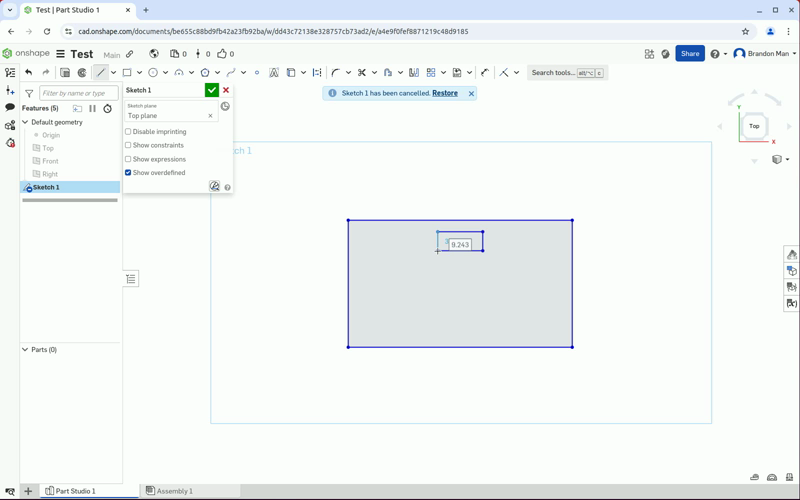
key(esc)
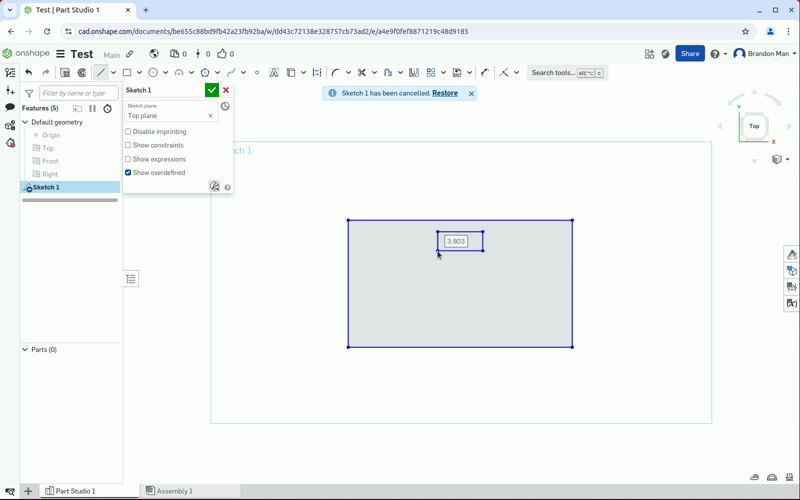
key(l)
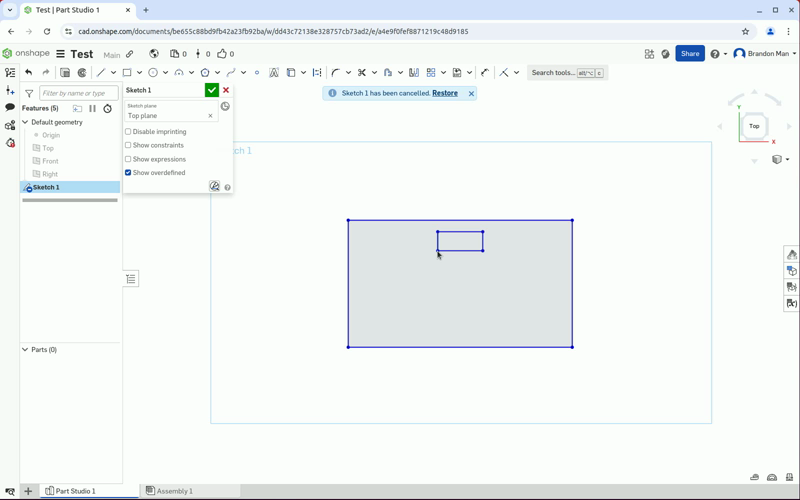
key_down(shift)
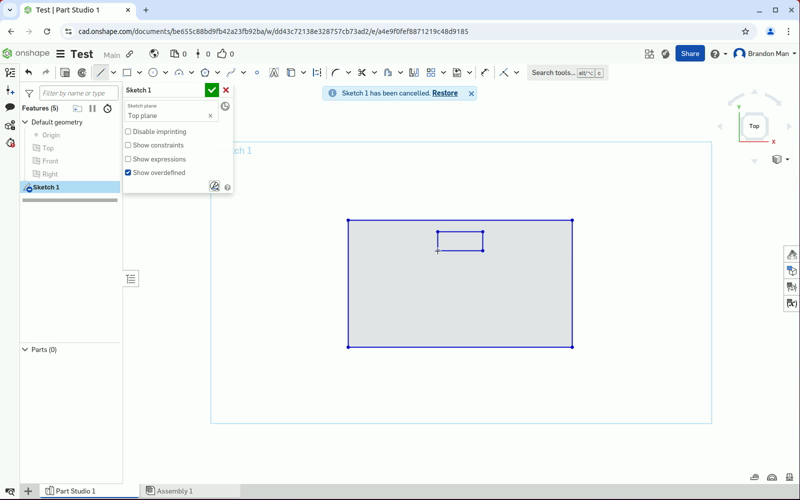
mouse_move(449, 305)
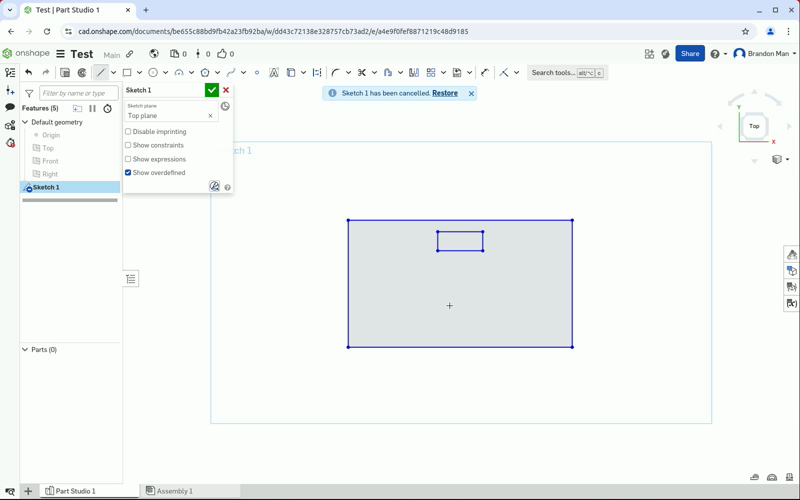
click(449, 305)
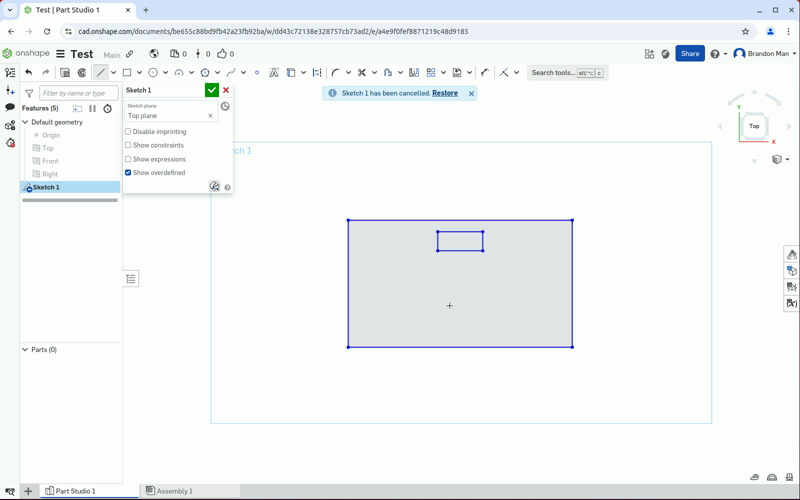
key_up(shift)
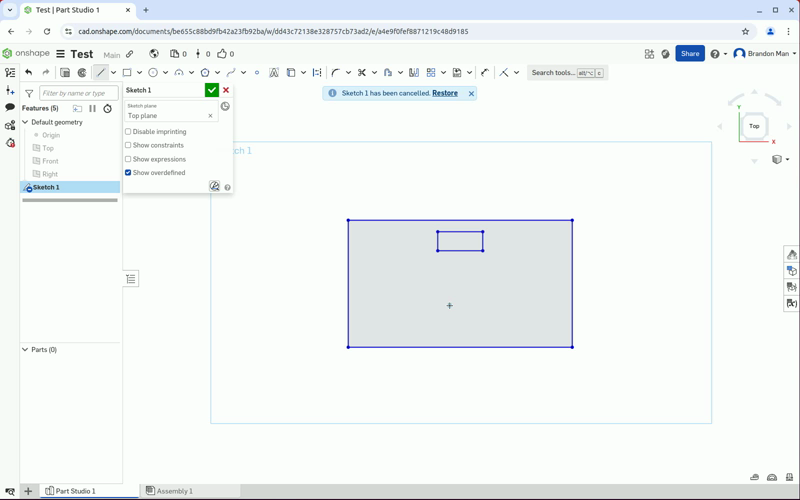
key_down(shift)
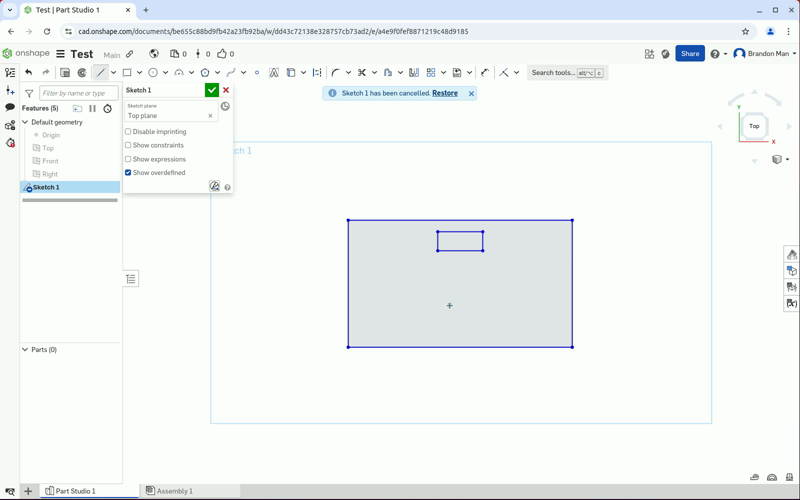
mouse_move(479, 305)
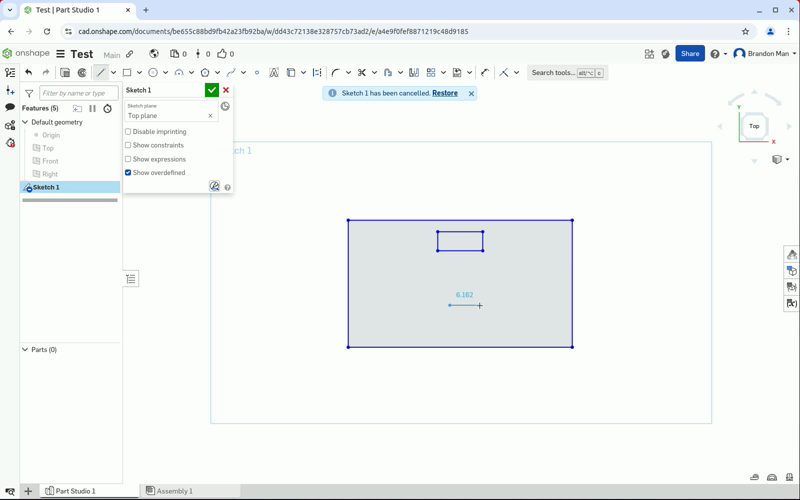
mouse_move(470, 305)
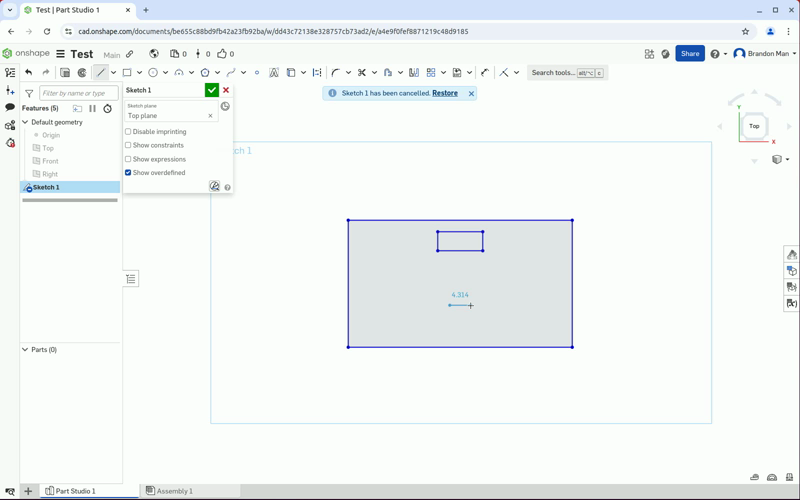
click(470, 305)
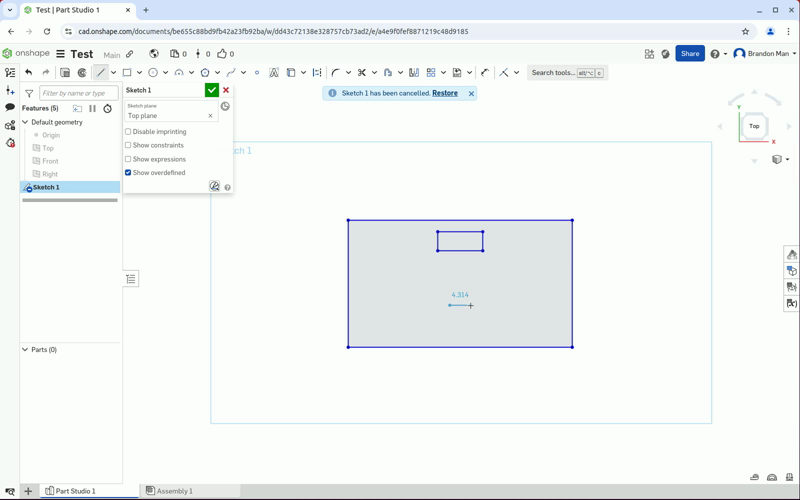
key_up(shift)
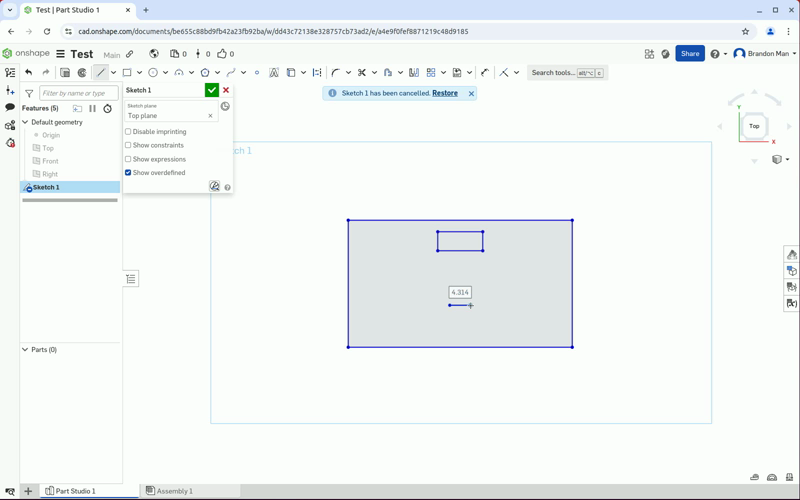
key_down(shift)
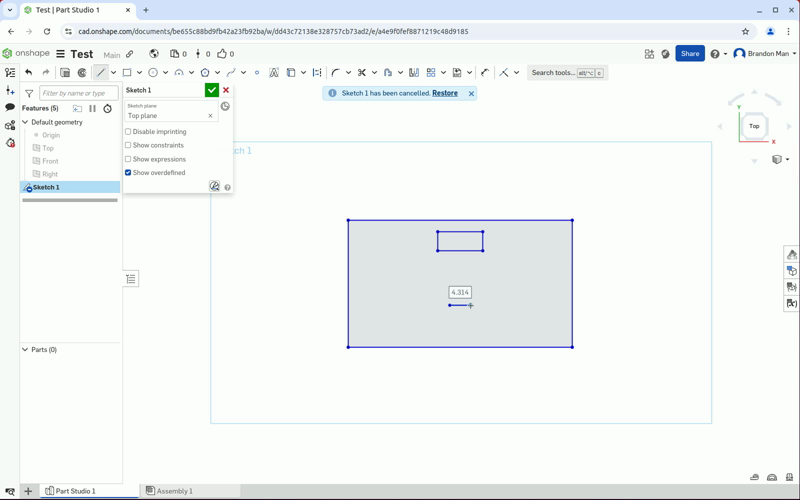
mouse_move(500, 305)
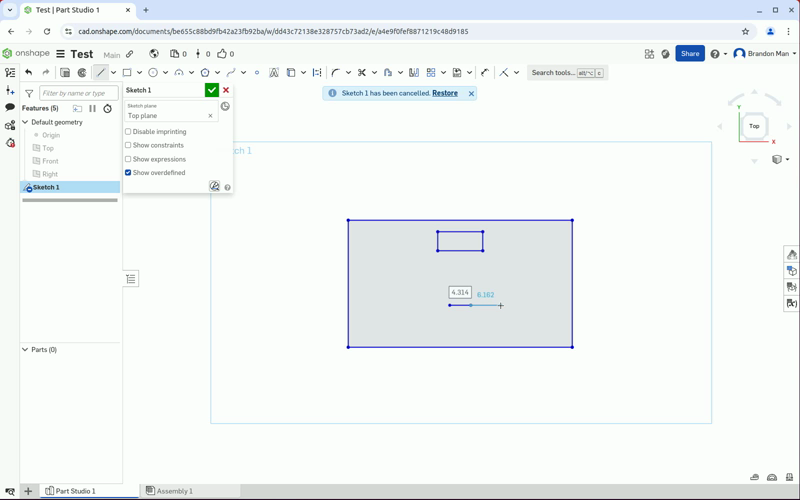
mouse_move(470, 262)
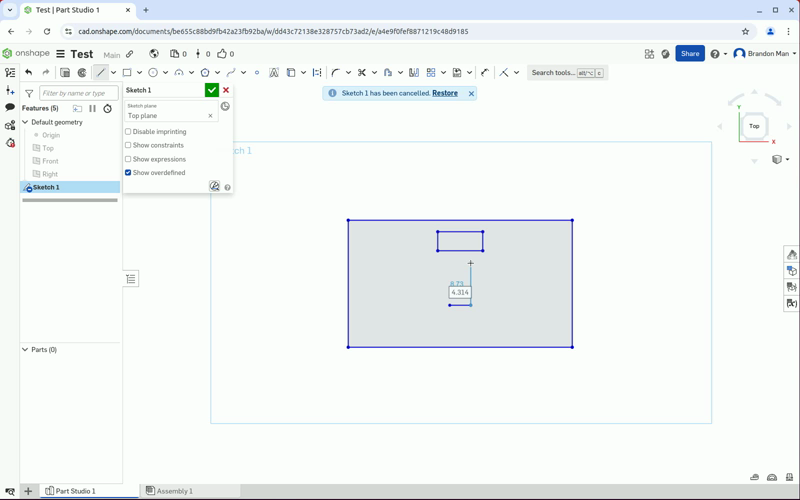
click(470, 262)
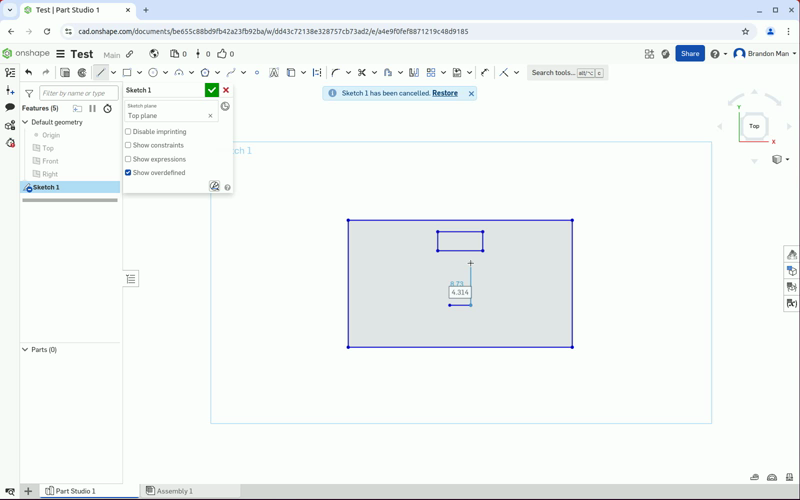
key_up(shift)
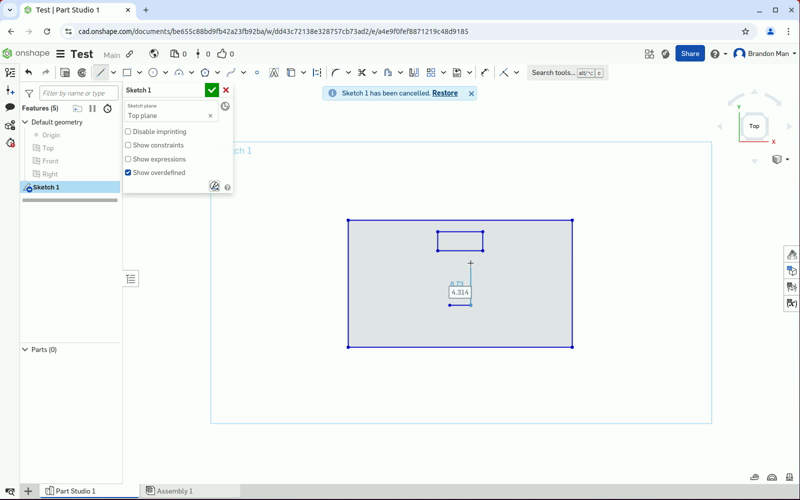
key_down(shift)
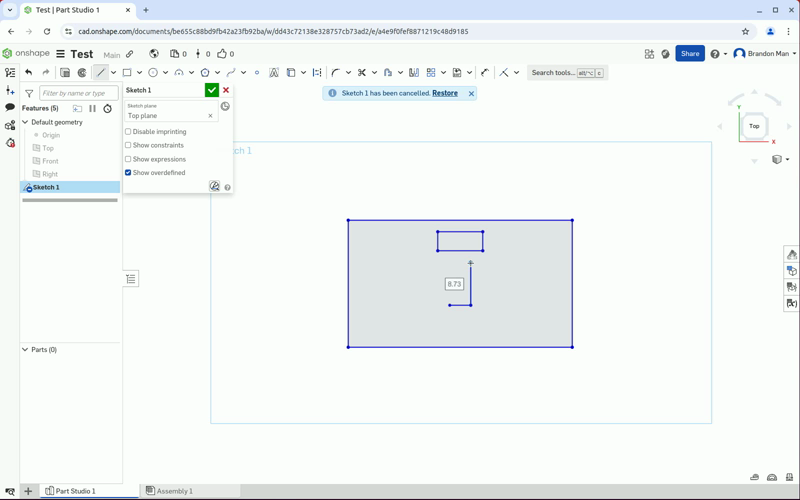
mouse_move(500, 262)
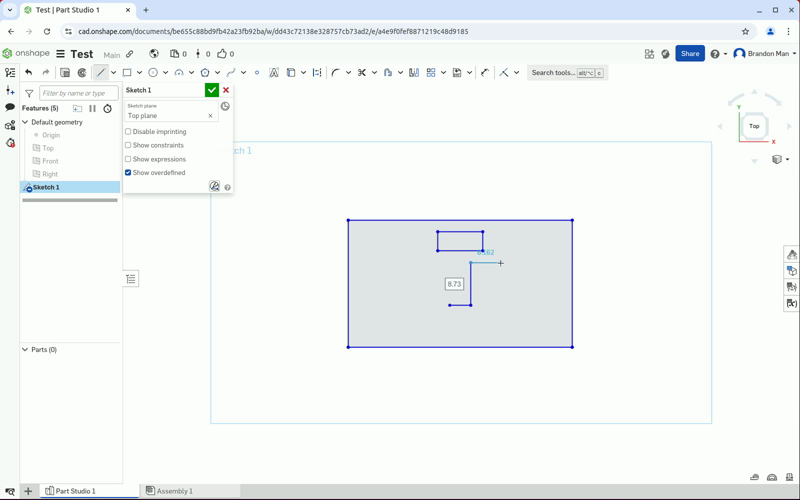
mouse_move(449, 262)
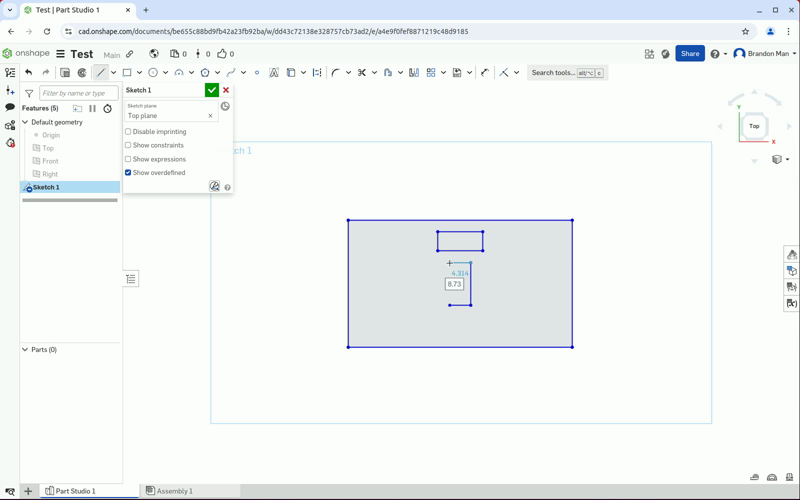
click(449, 262)
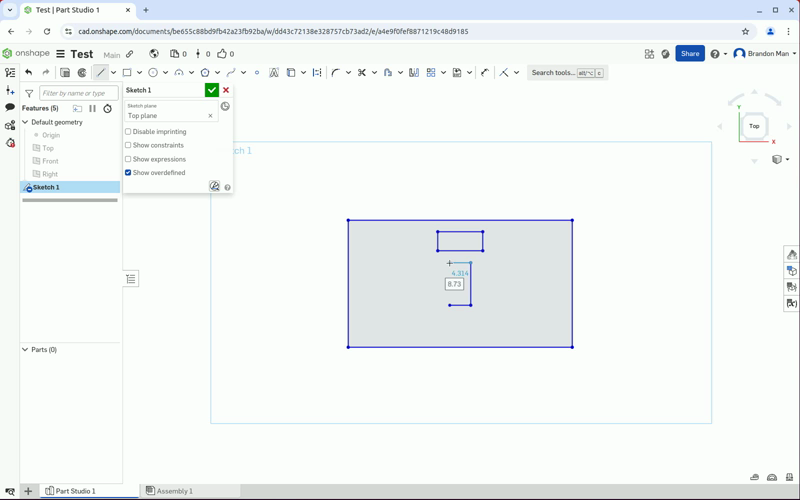
key_up(shift)
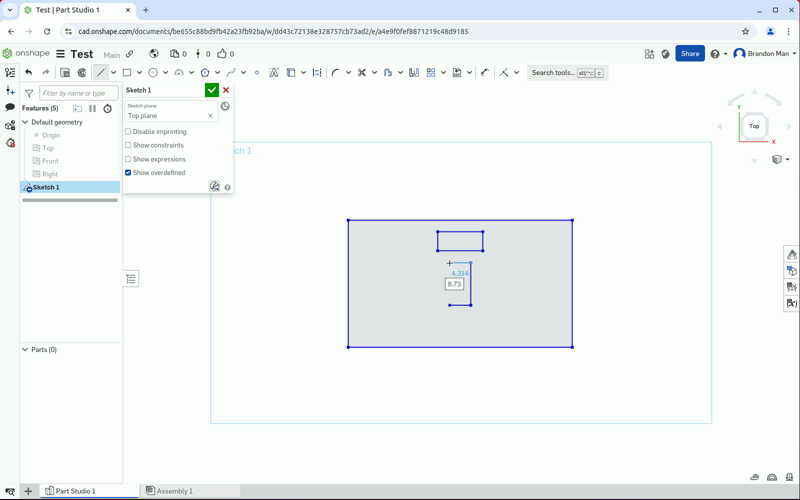
mouse_move(479, 262)
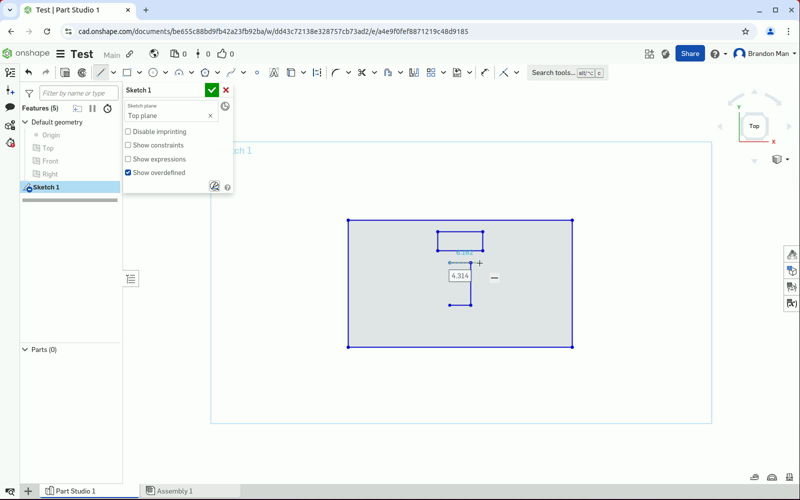
key_down(shift)
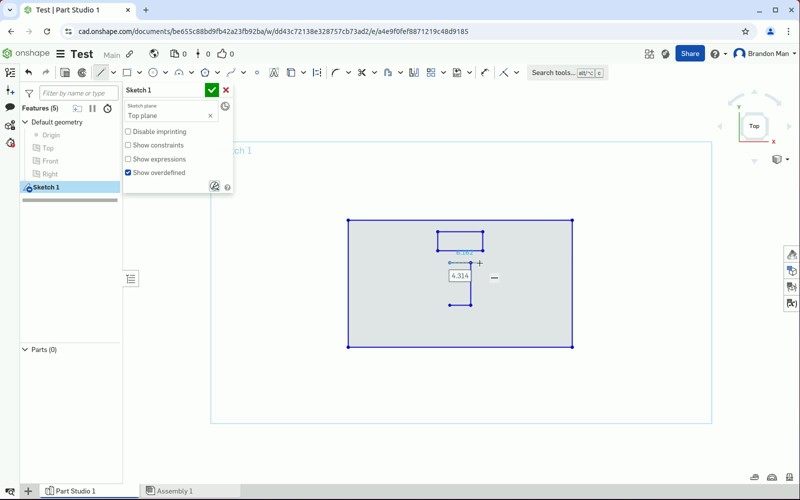
mouse_move(449, 305)
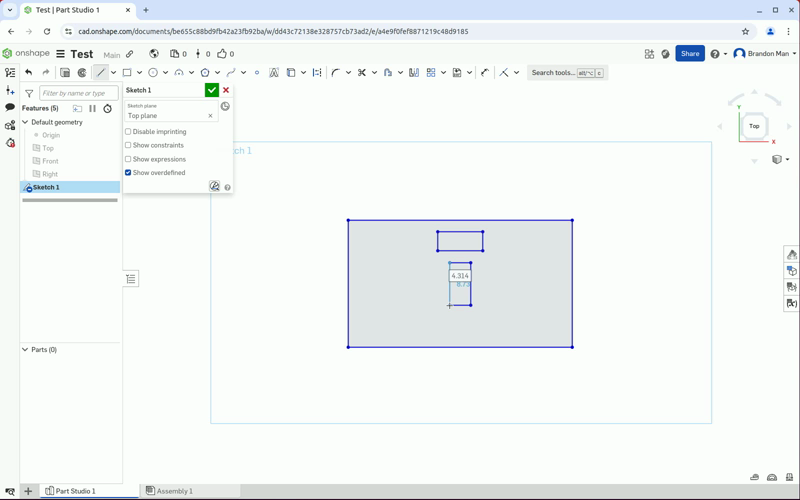
key_up(shift)
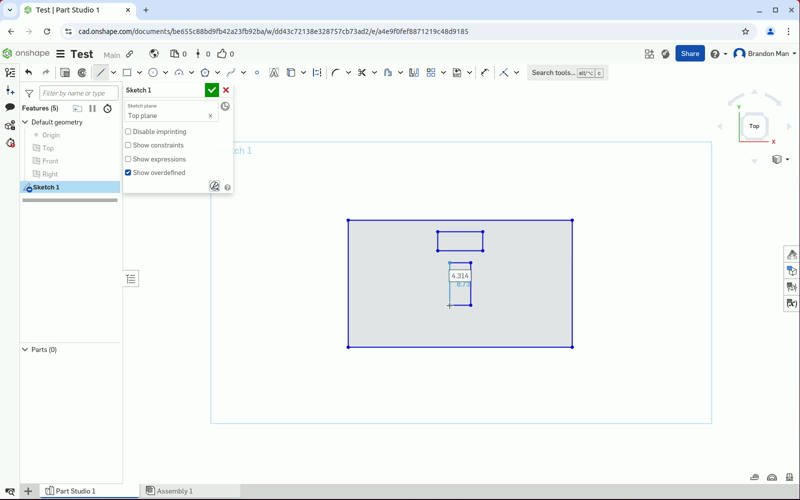
click(449, 305)
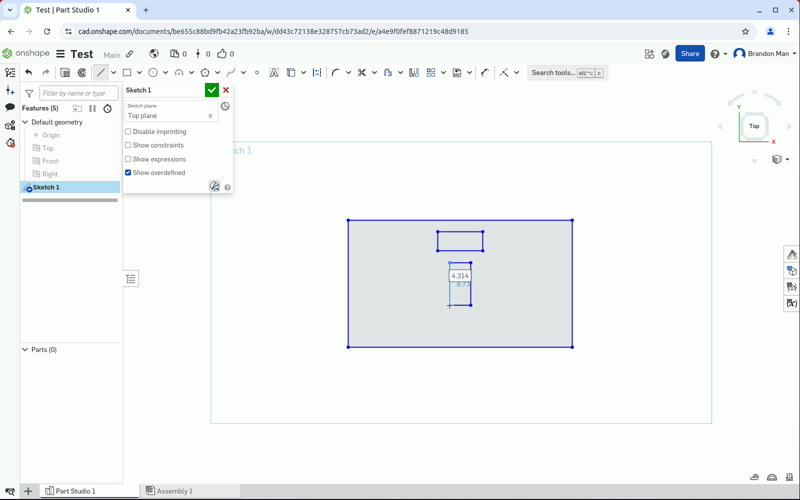
key(esc)
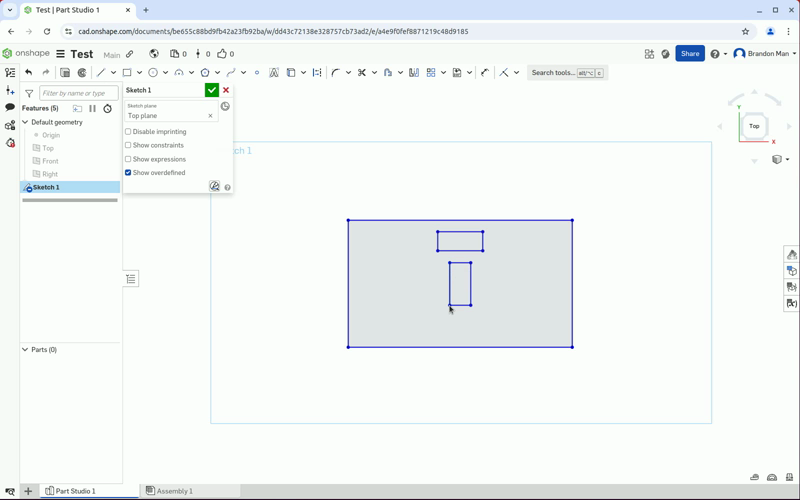
mouse_move(504, 310)
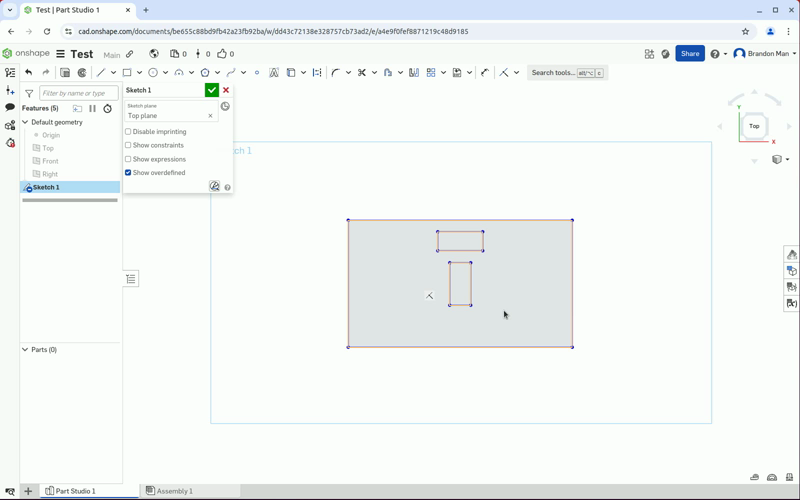
click(504, 310)
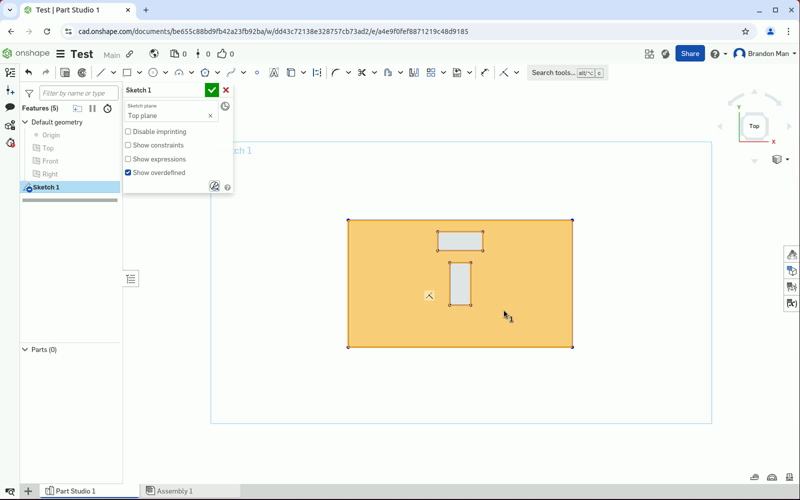
mouse_move(73, 352)
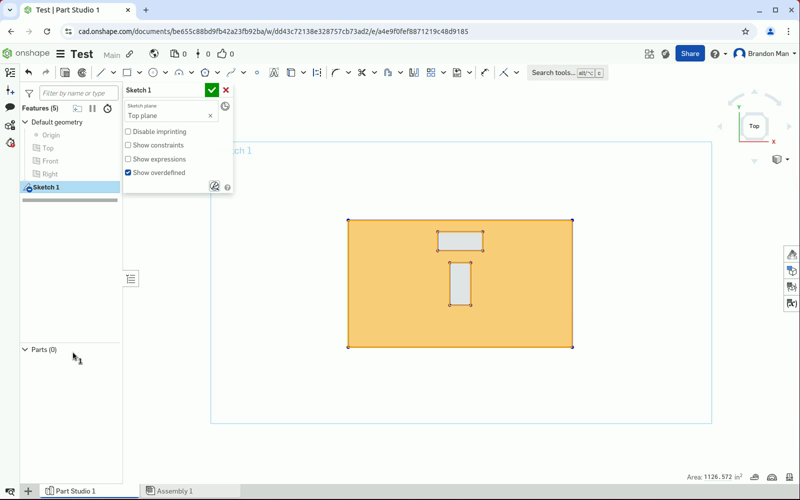
key(shift+y)
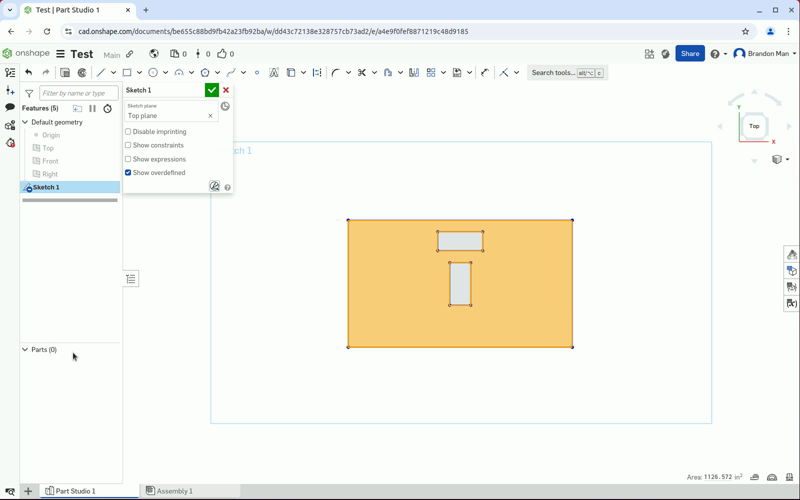
key(shift+e)
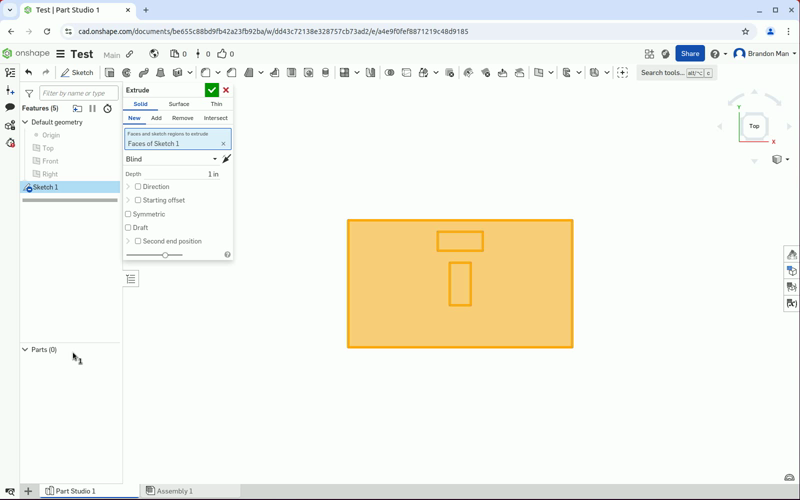
mouse_move(143, 106)
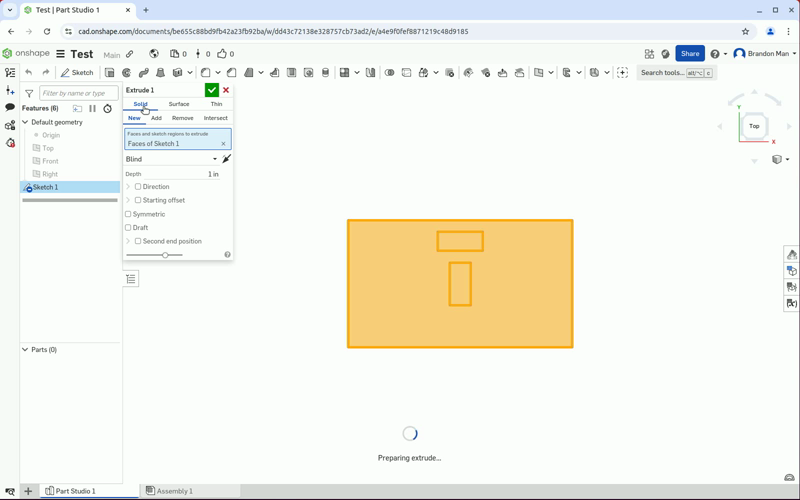
click(143, 106)
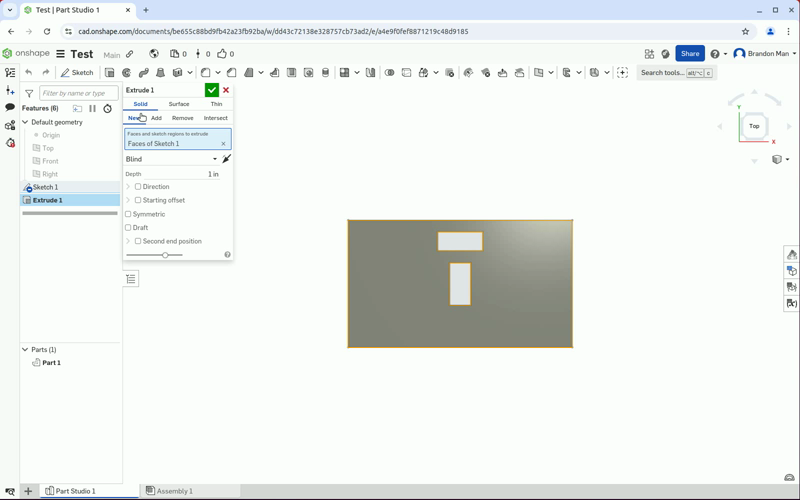
mouse_move(137, 120)
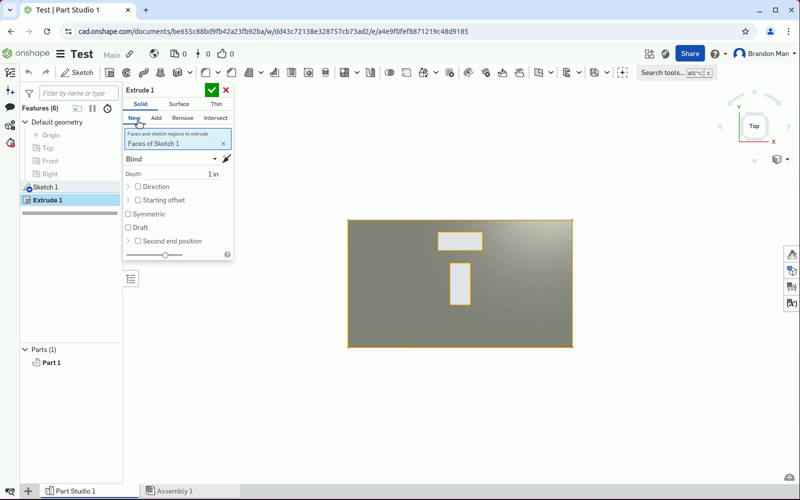
click(137, 120)
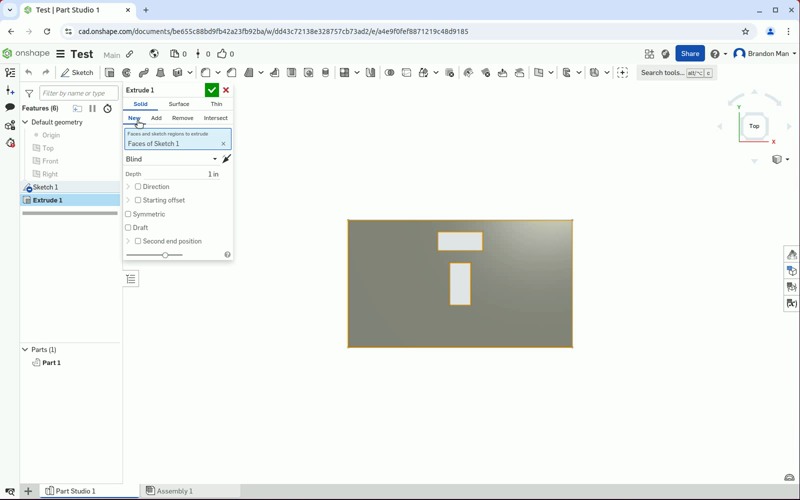
key(tab, 4)
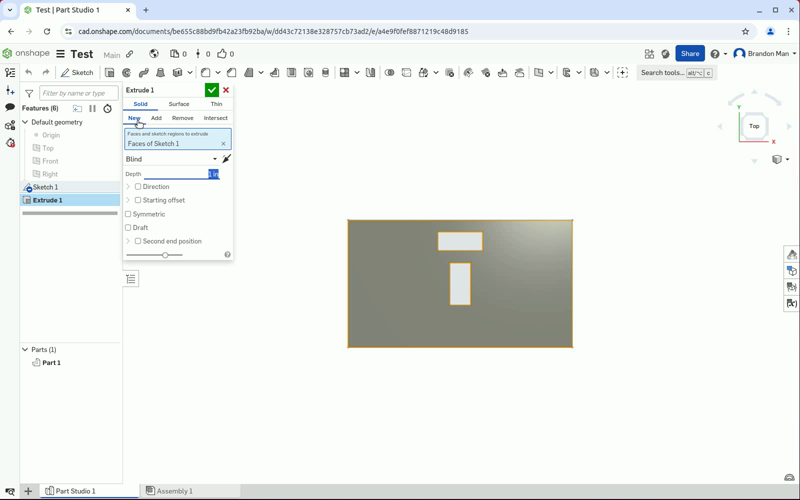
text(6.499)
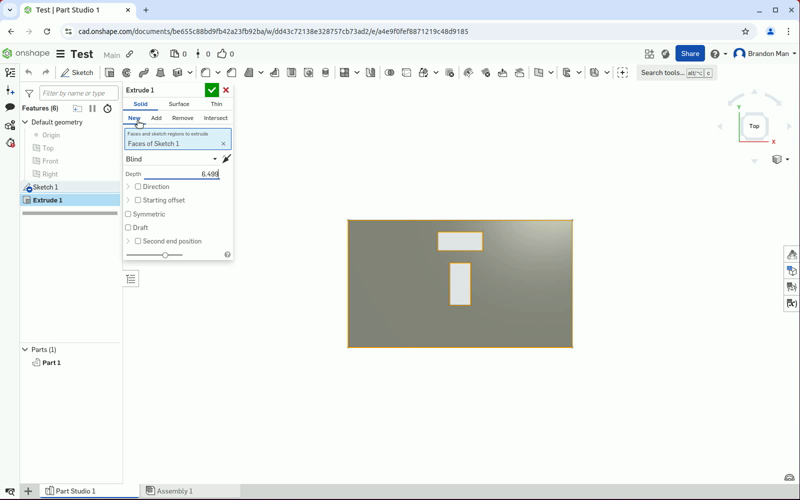
key(enter)
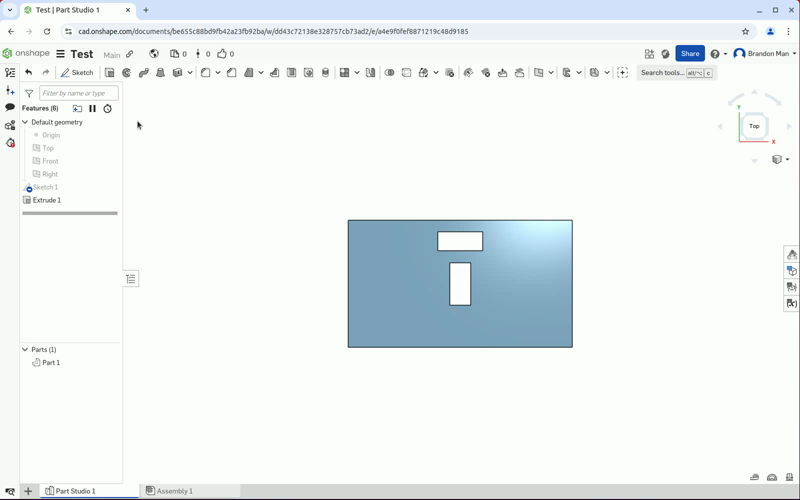
key(shift+h)
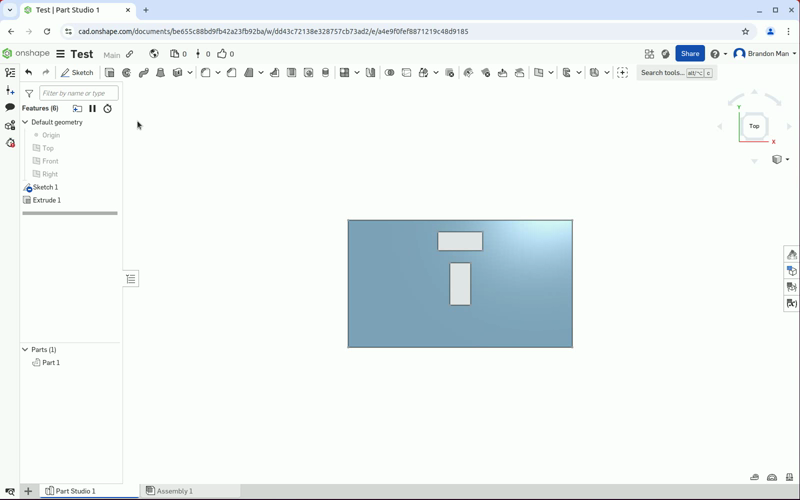
key(shift+h)
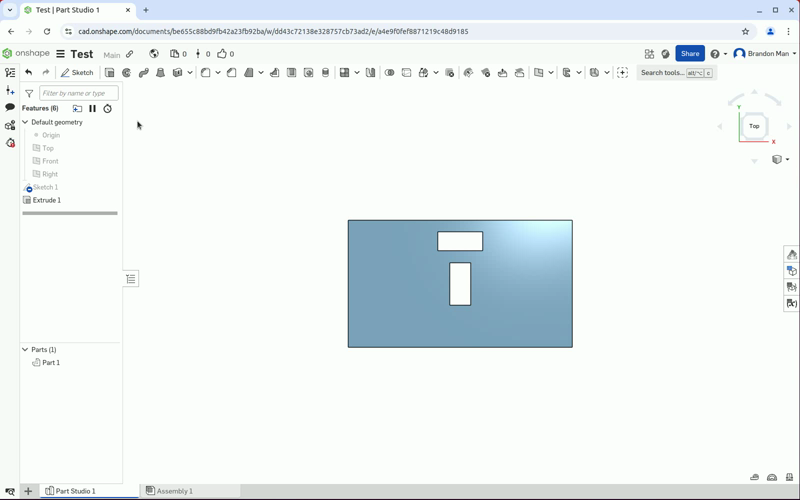
mouse_move(73, 189)
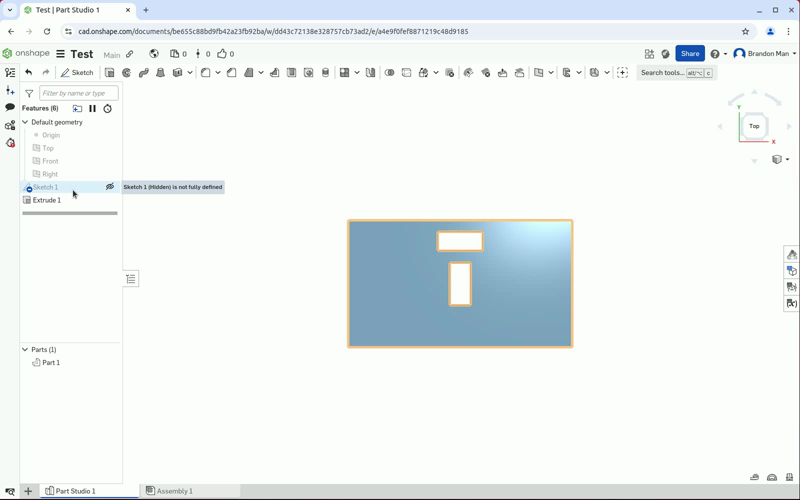
click(73, 189)
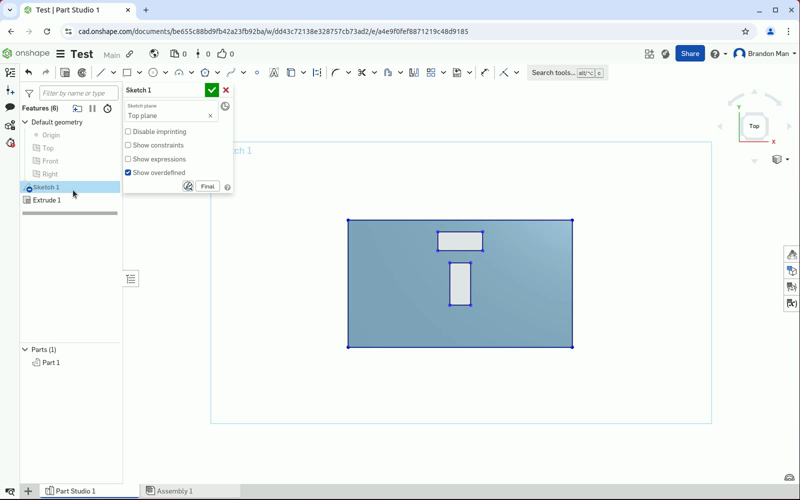
mouse_move(229, 92)
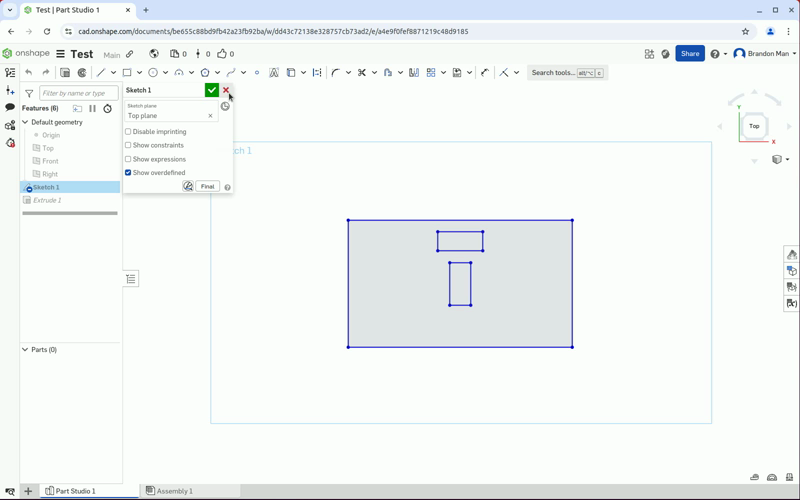
click(229, 92)
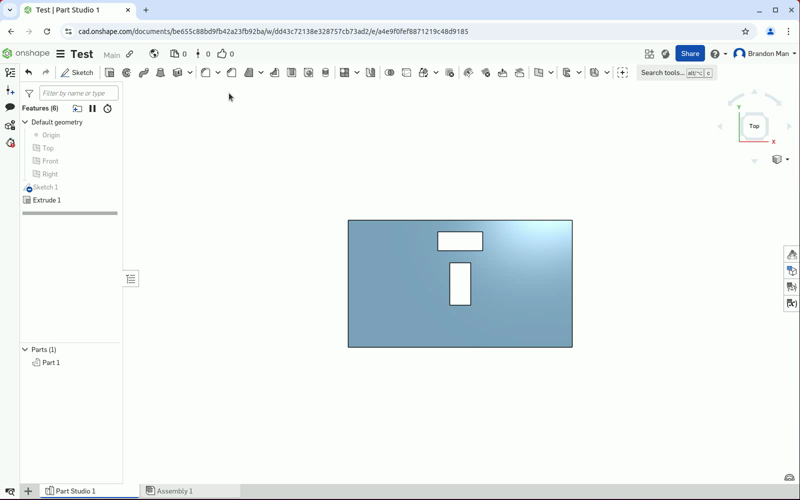
mouse_move(73, 352)
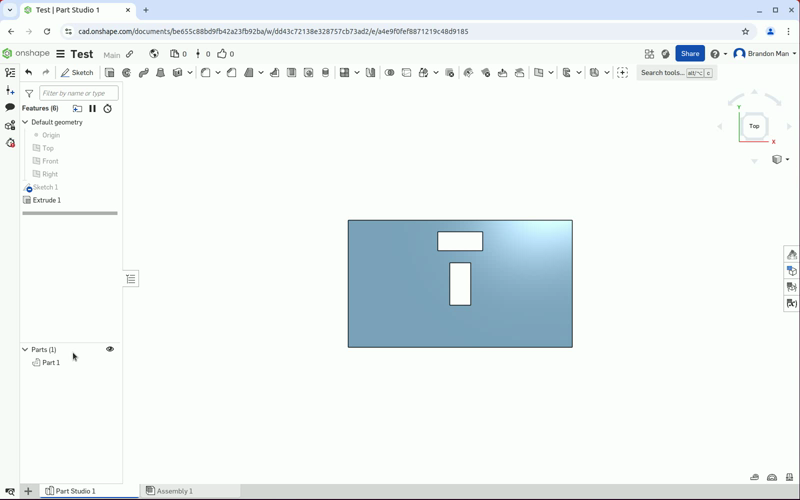
key(y)
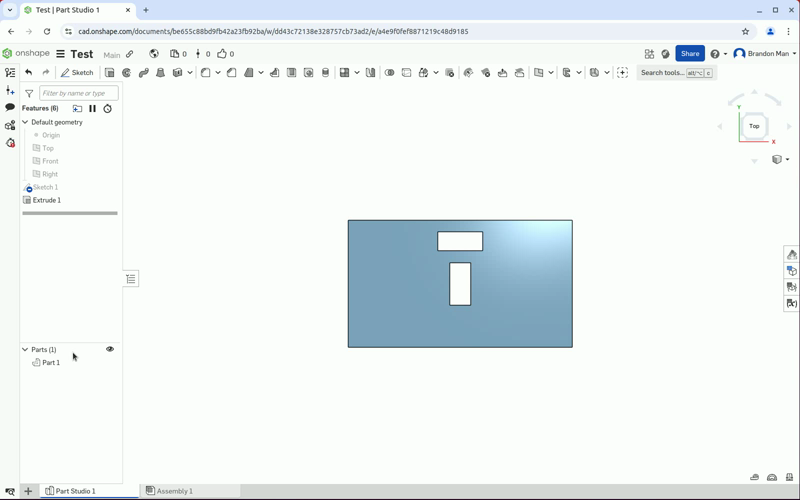
key(shift+p)
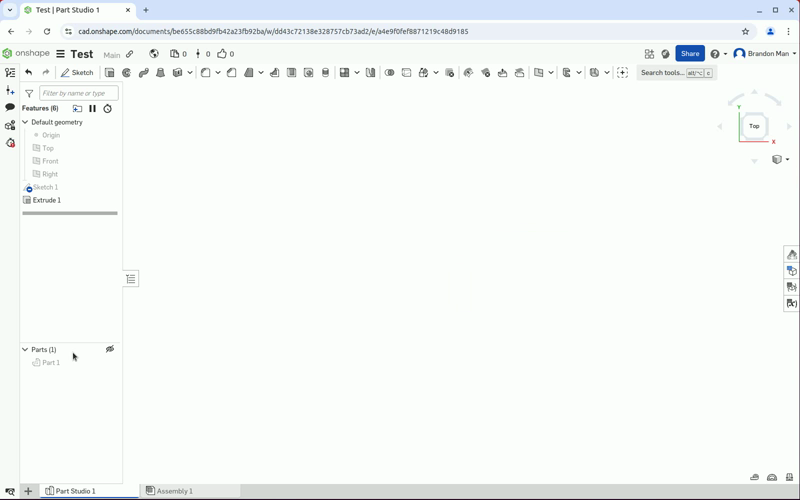
key(space)
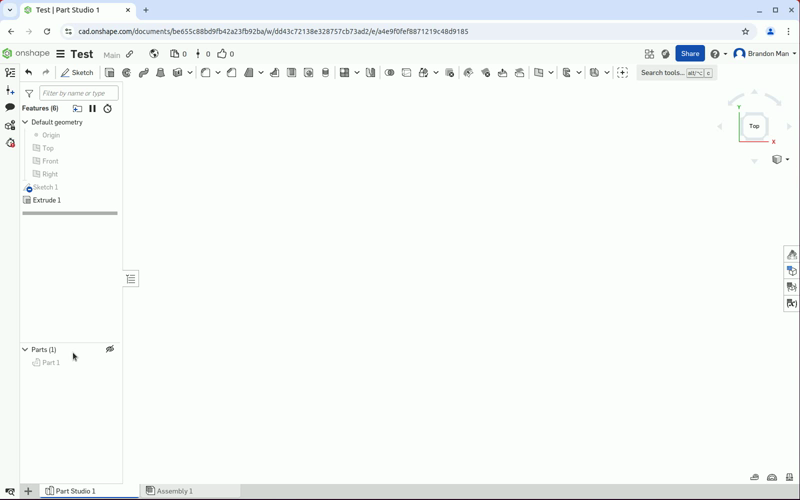
key_down(shift)
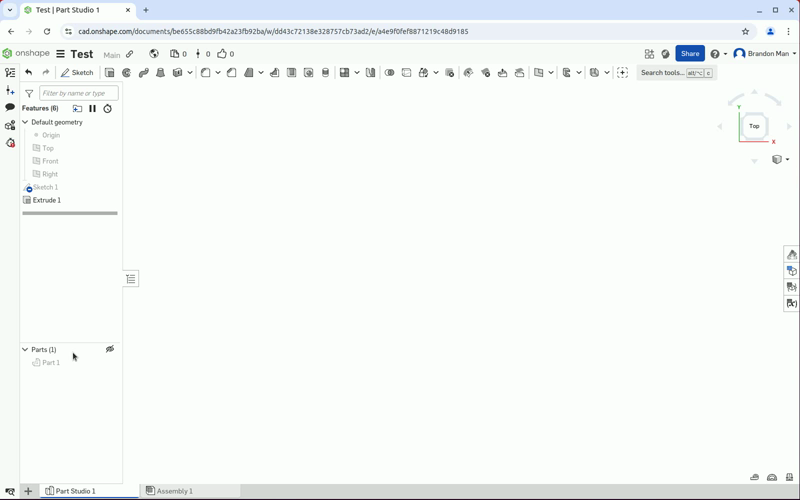
key(up)
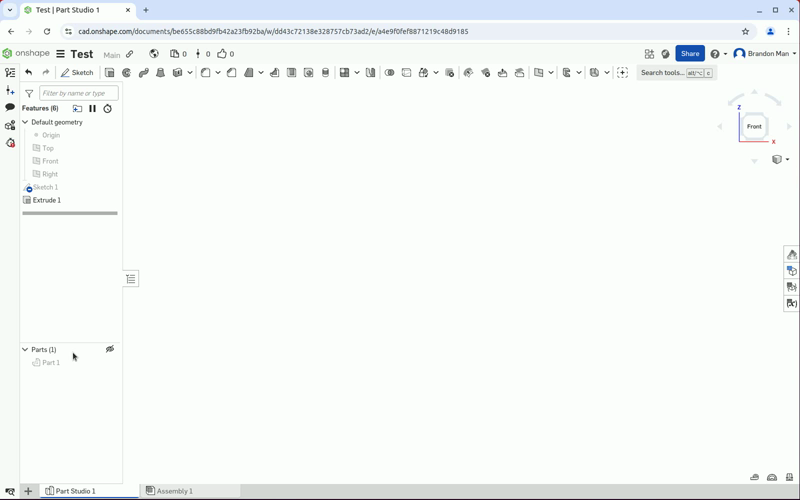
key_up(shift)
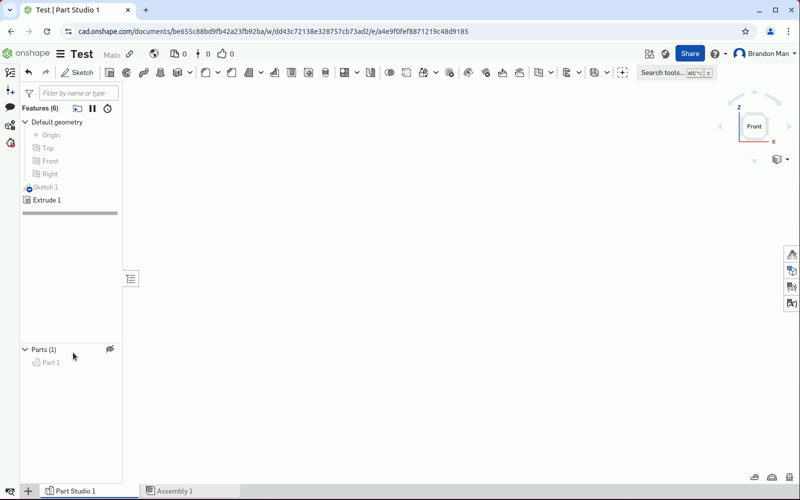
mouse_move(73, 352)
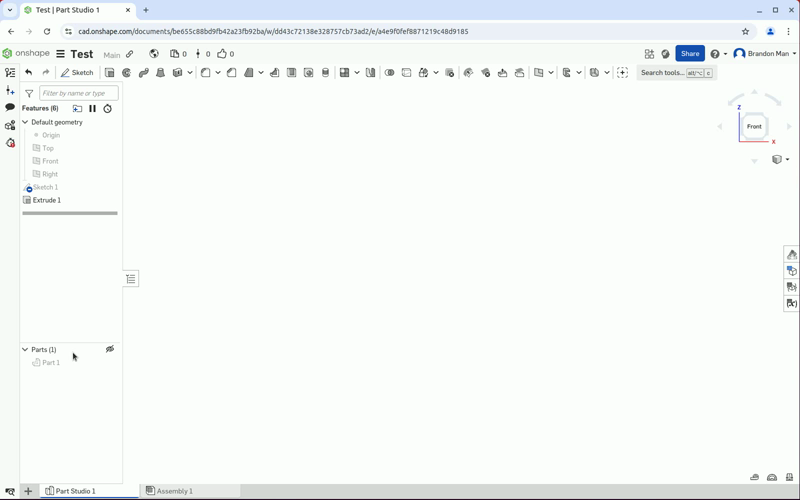
key(shift+y)
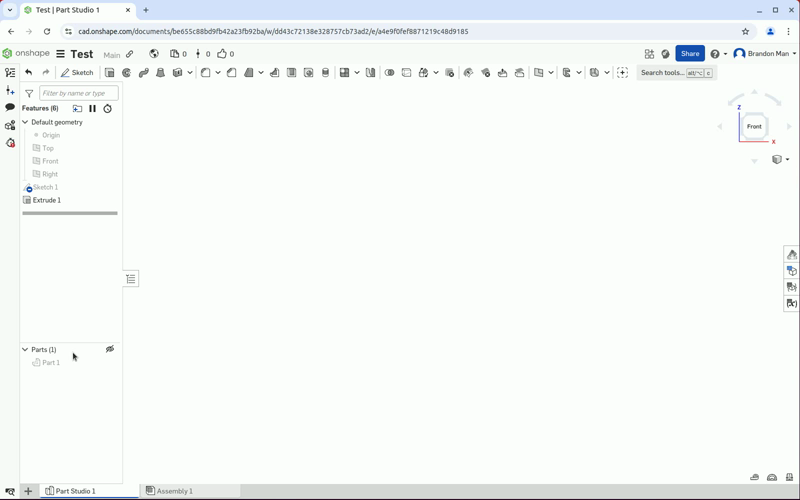
key(shift+s)
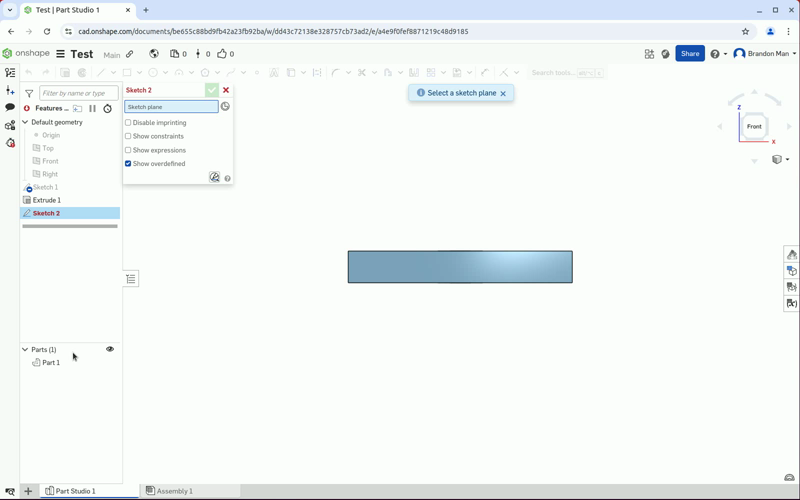
mouse_move(73, 163)
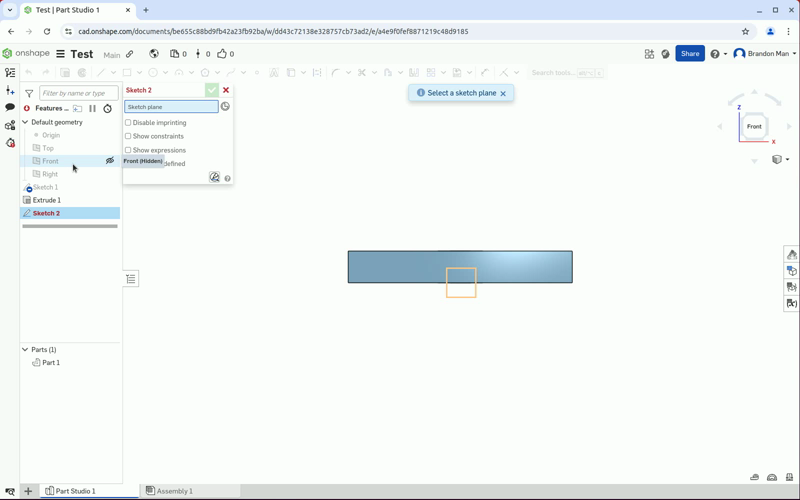
click(73, 163)
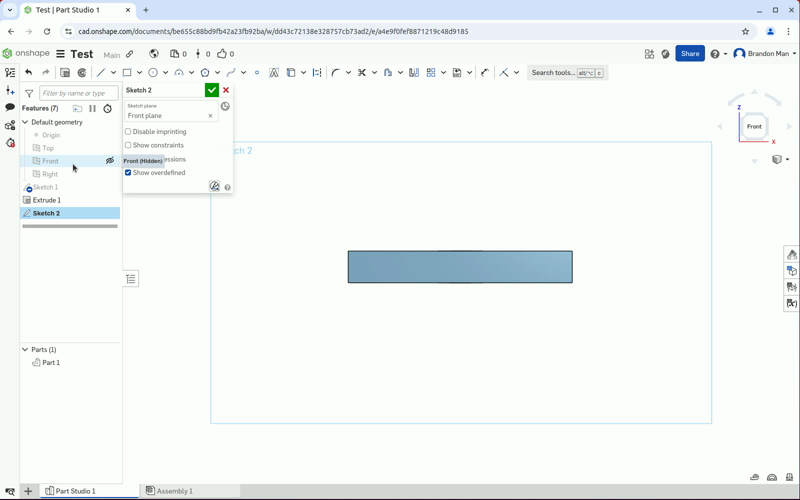
mouse_move(73, 352)
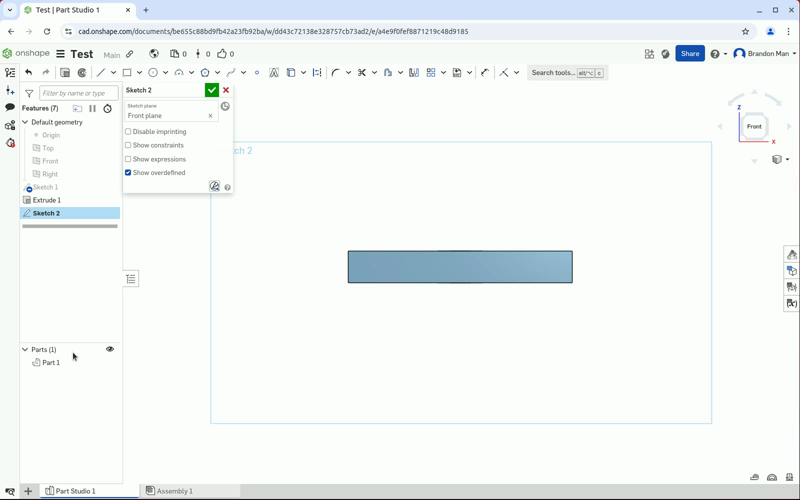
key(y)
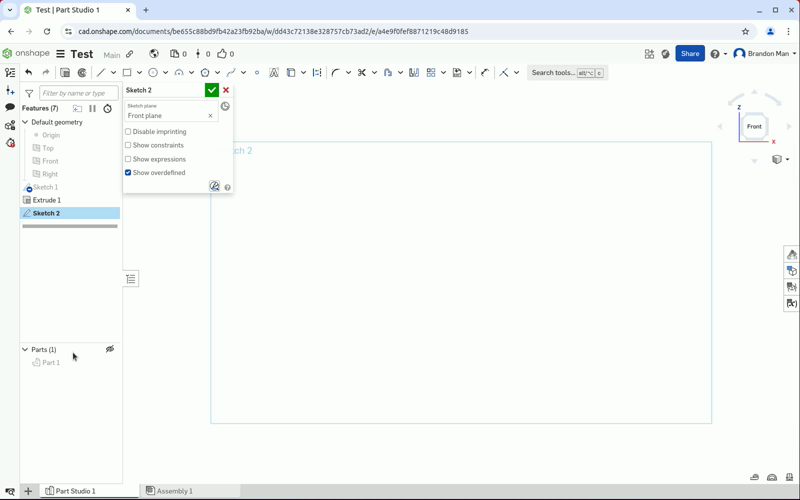
key(l)
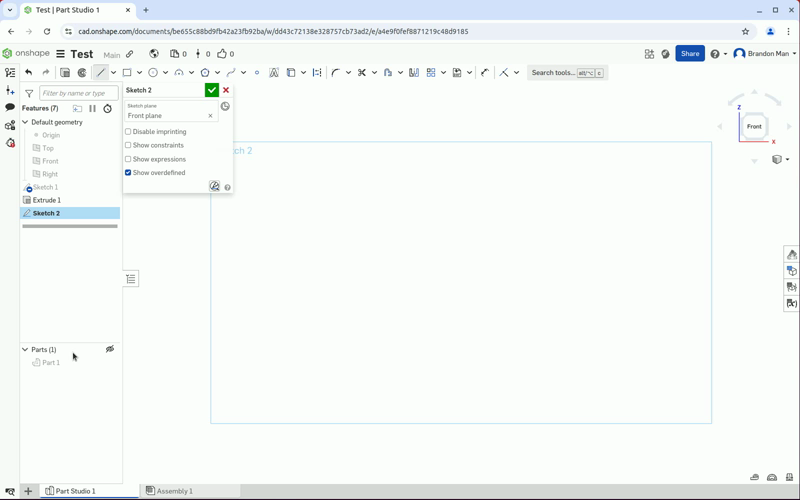
key_down(shift)
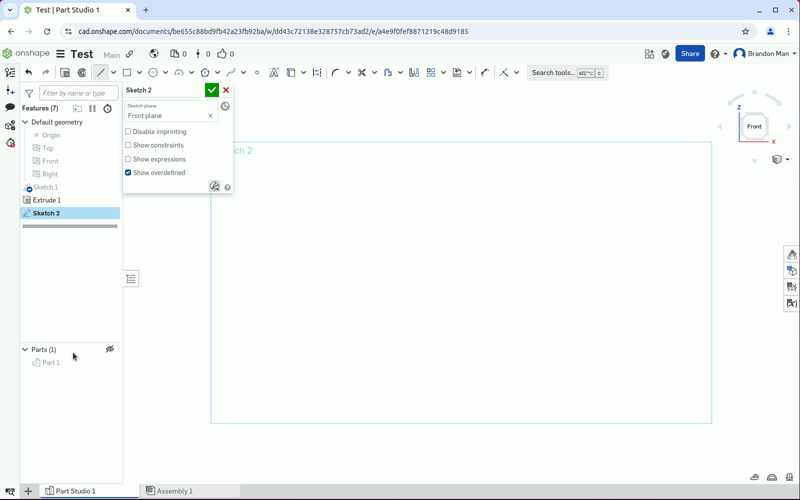
mouse_move(388, 394)
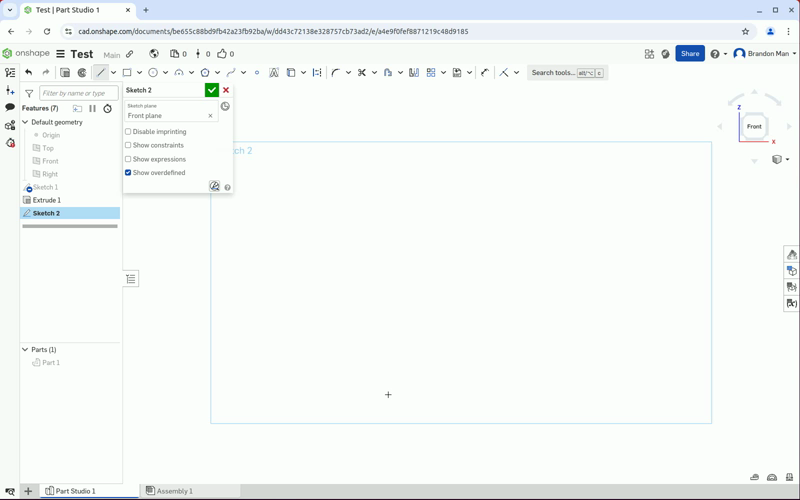
click(388, 394)
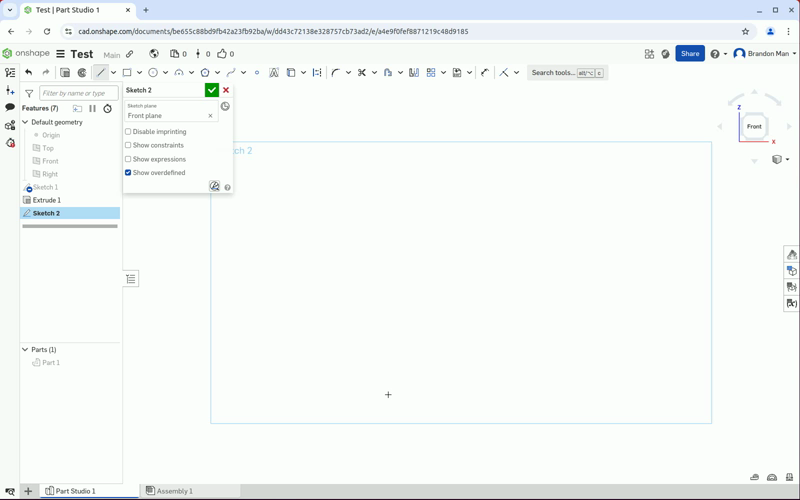
key_up(shift)
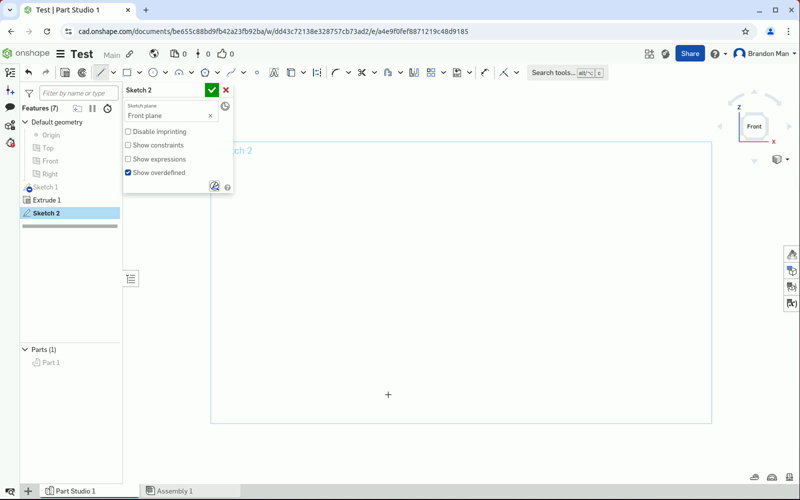
key_down(shift)
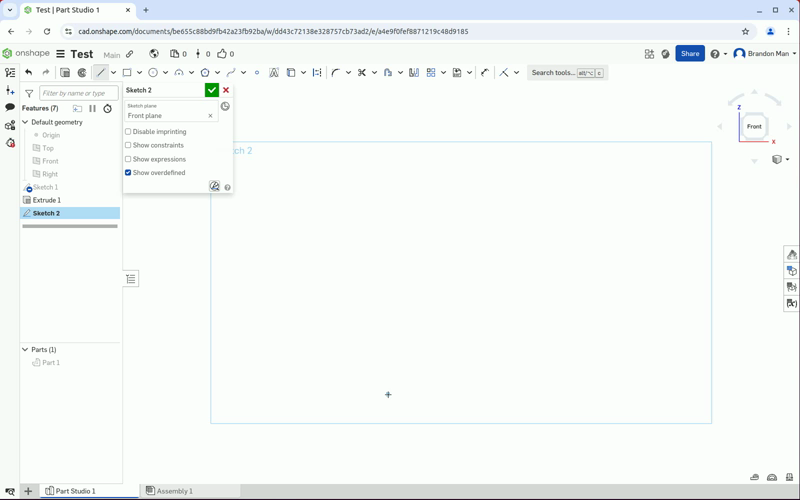
mouse_move(418, 394)
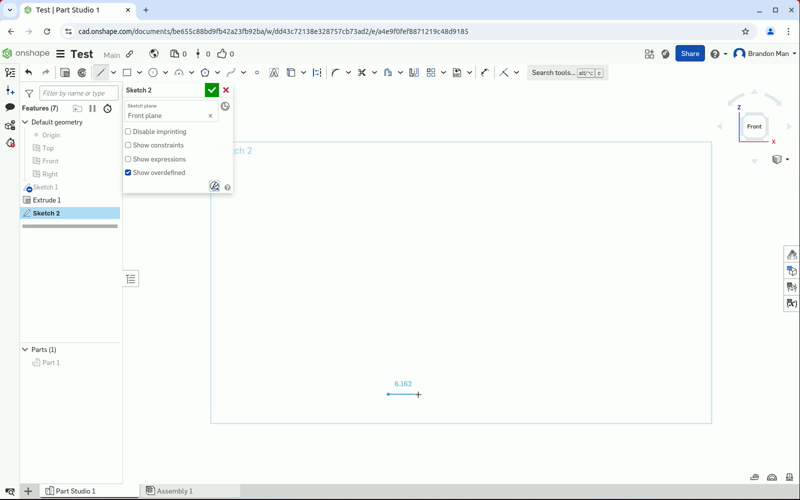
mouse_move(423, 394)
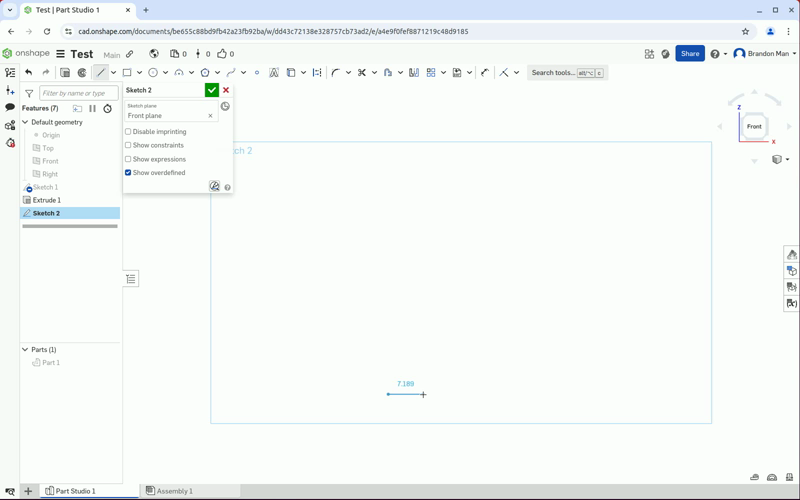
click(423, 394)
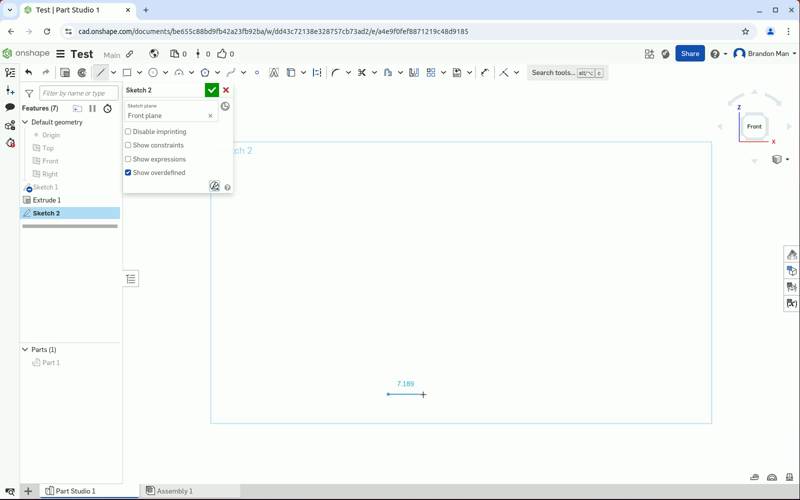
key_up(shift)
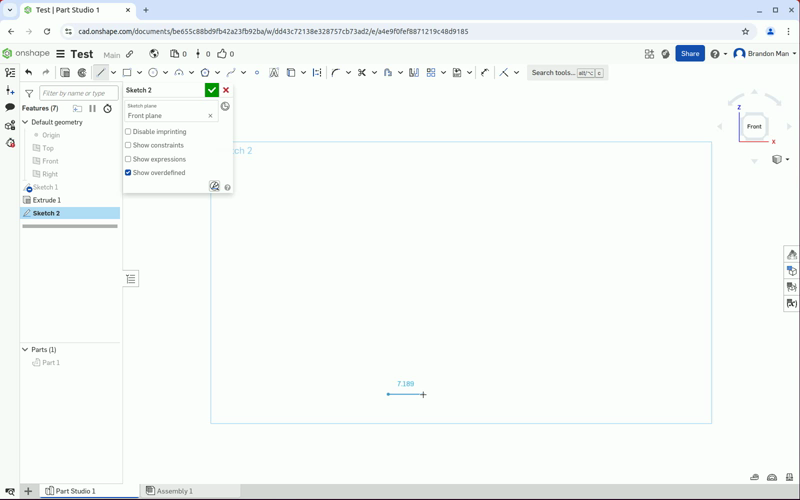
key_down(shift)
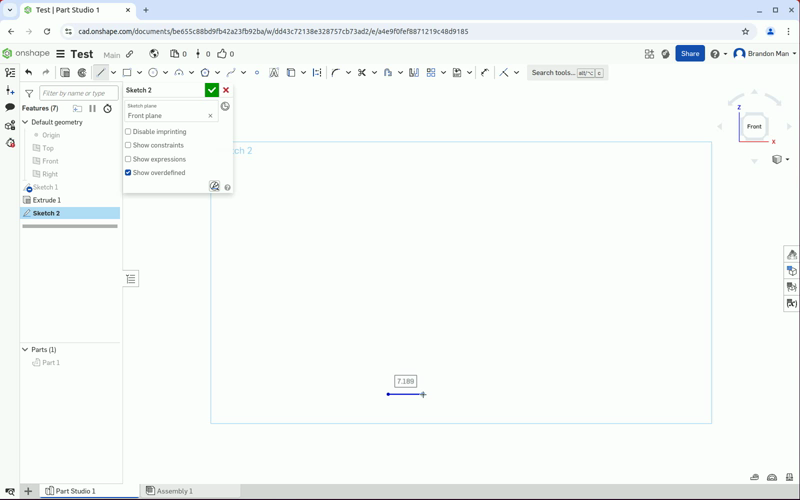
mouse_move(453, 394)
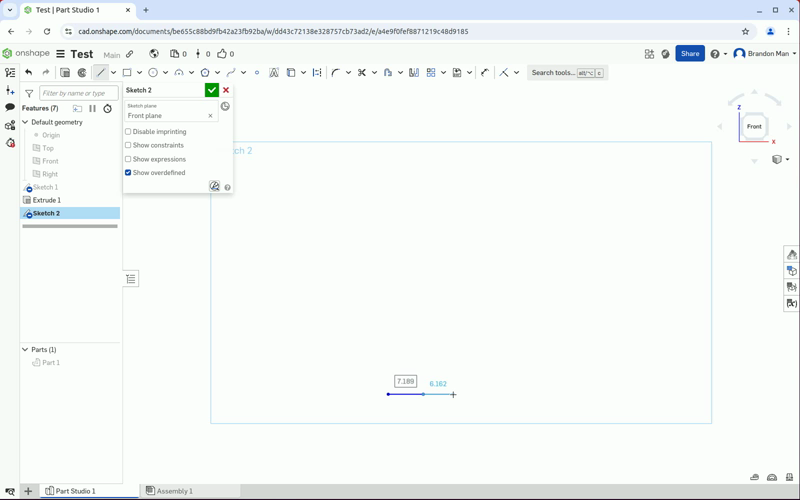
mouse_move(444, 369)
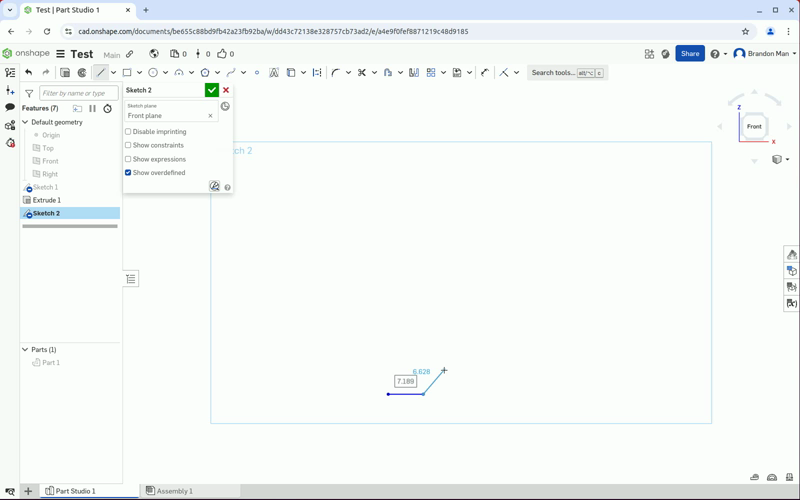
click(444, 369)
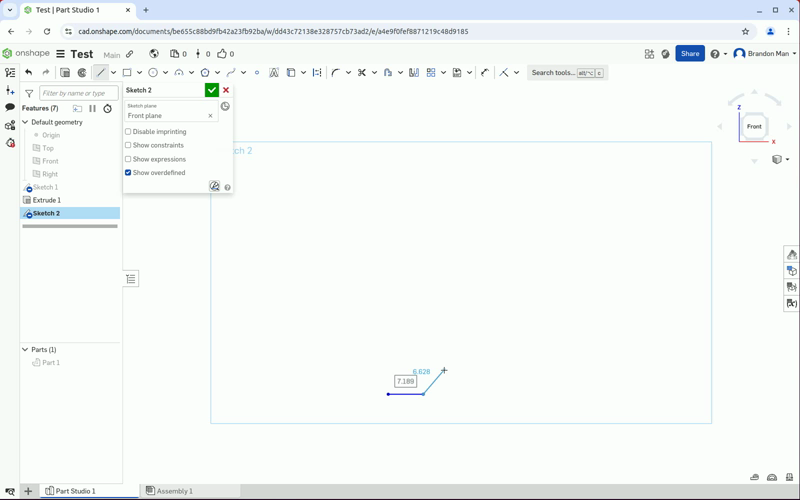
key_up(shift)
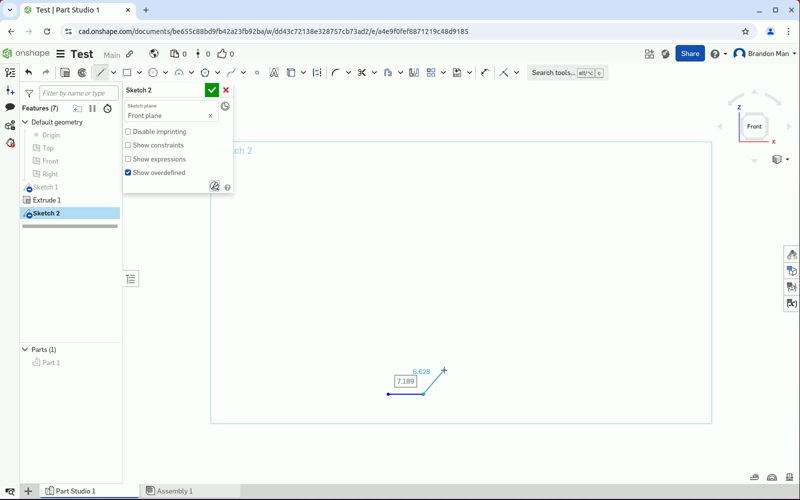
key(esc)
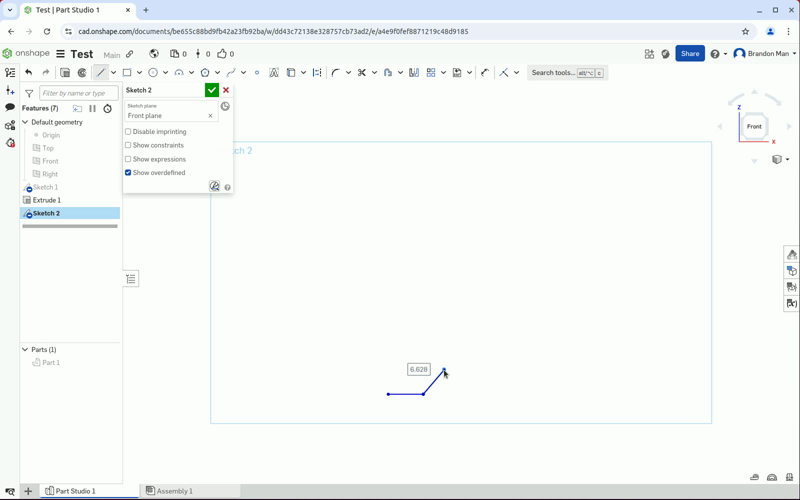
key(a)
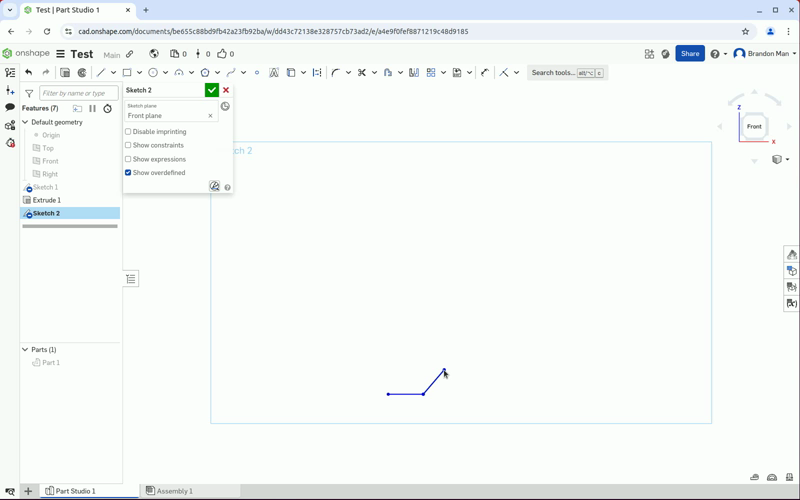
mouse_move(444, 369)
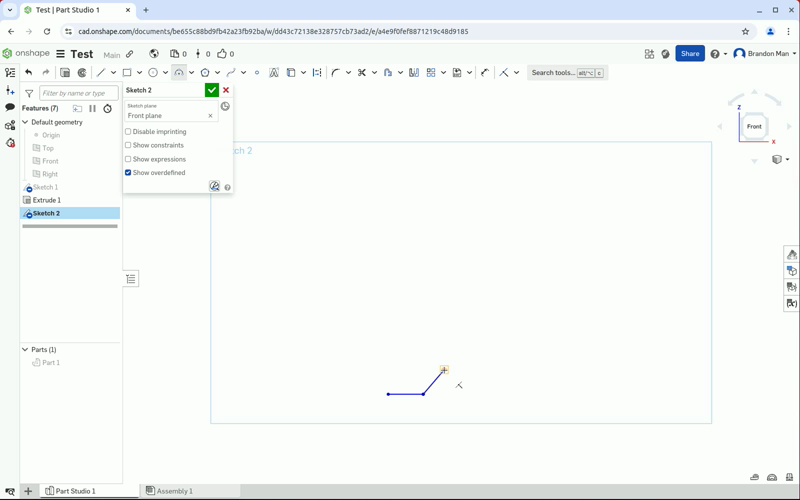
click(444, 369)
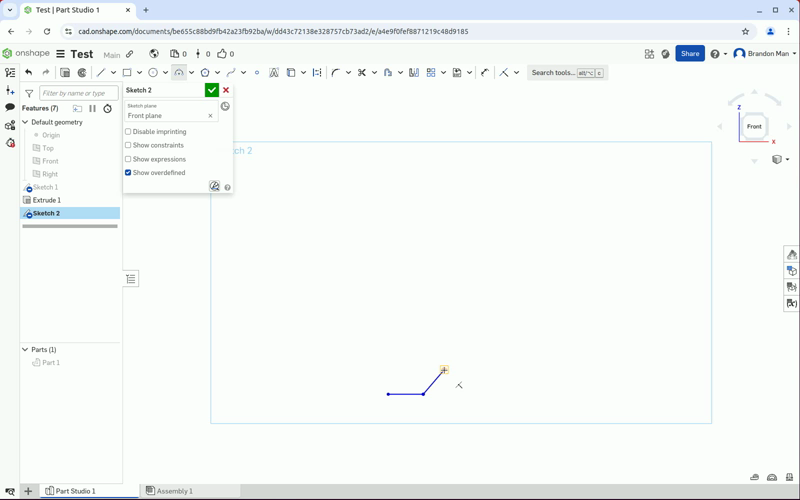
key_down(shift)
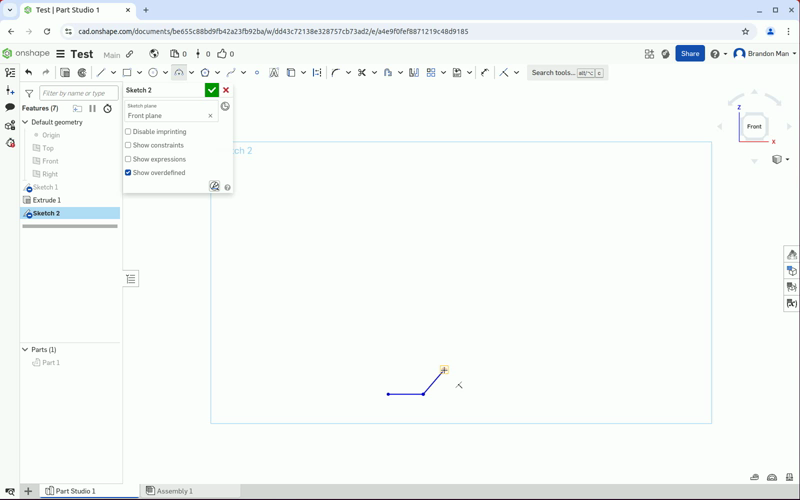
mouse_move(451, 284)
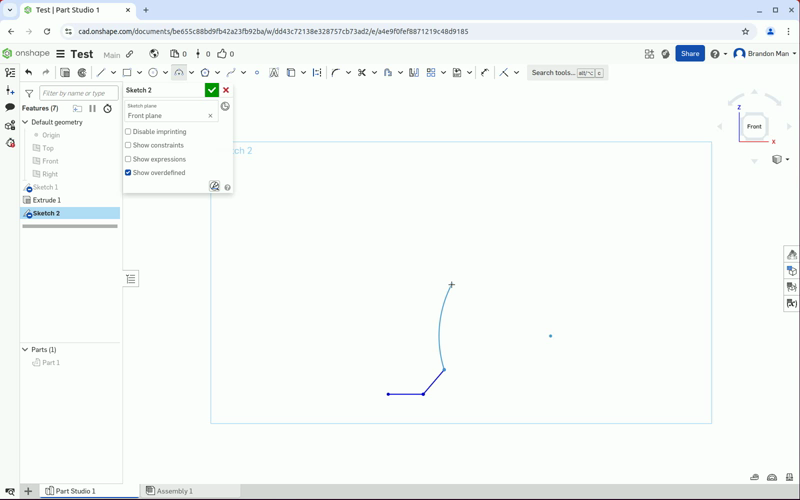
click(451, 284)
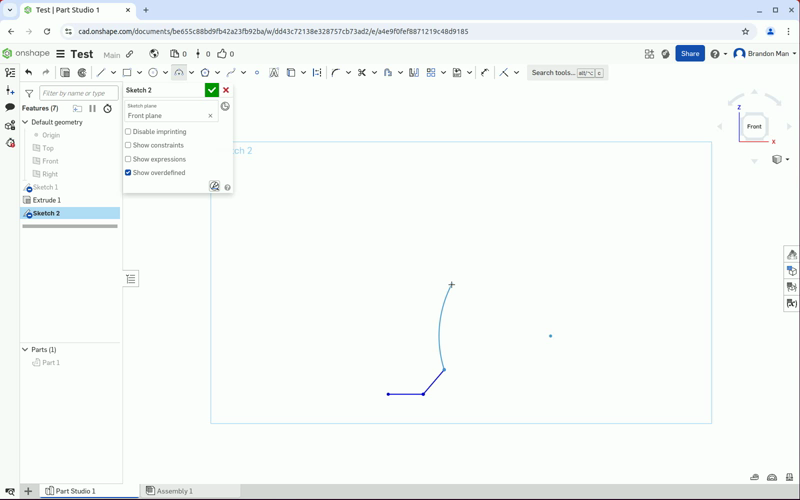
mouse_move(416, 324)
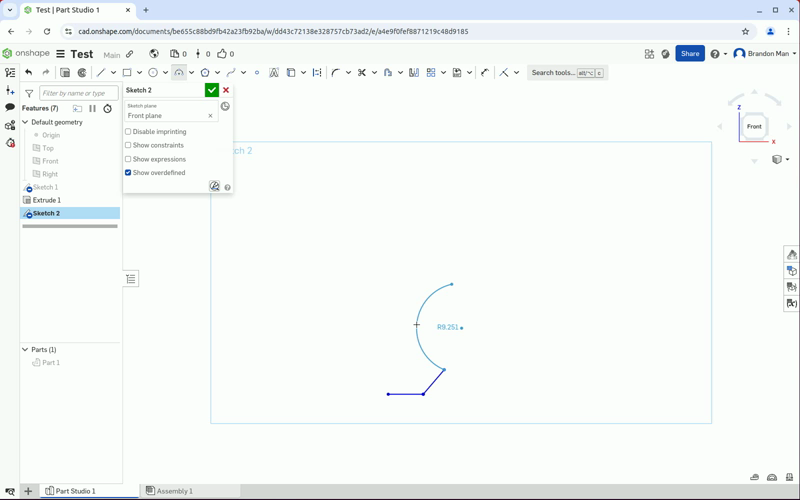
click(416, 324)
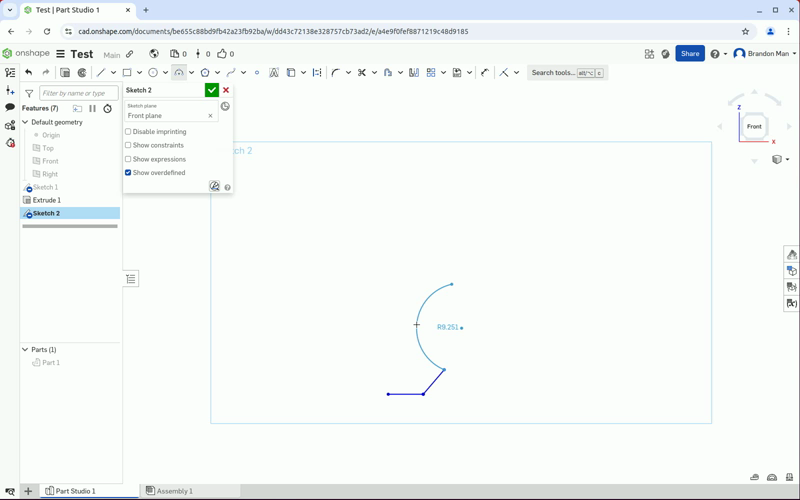
key_up(shift)
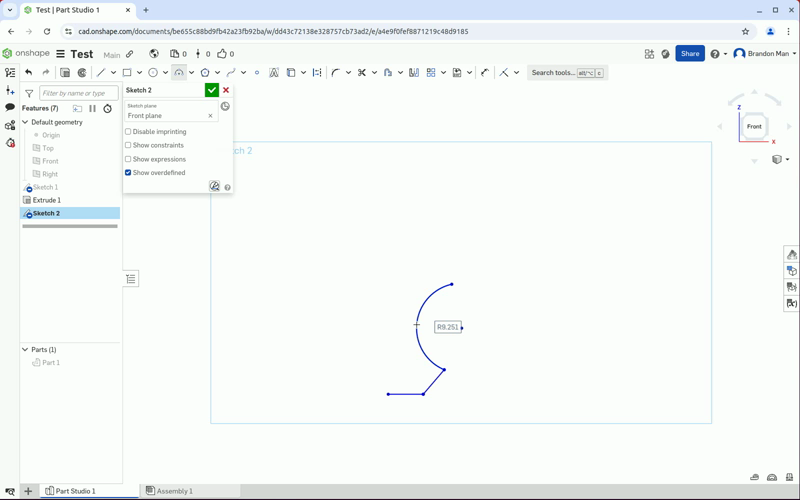
key(esc)
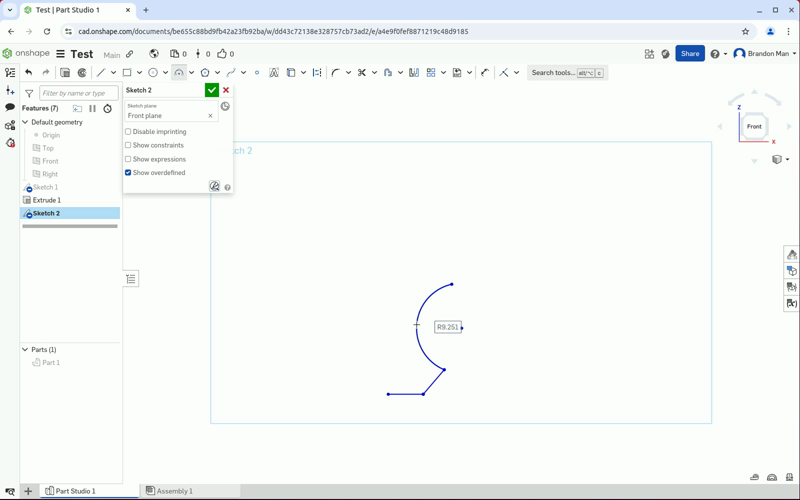
key(l)
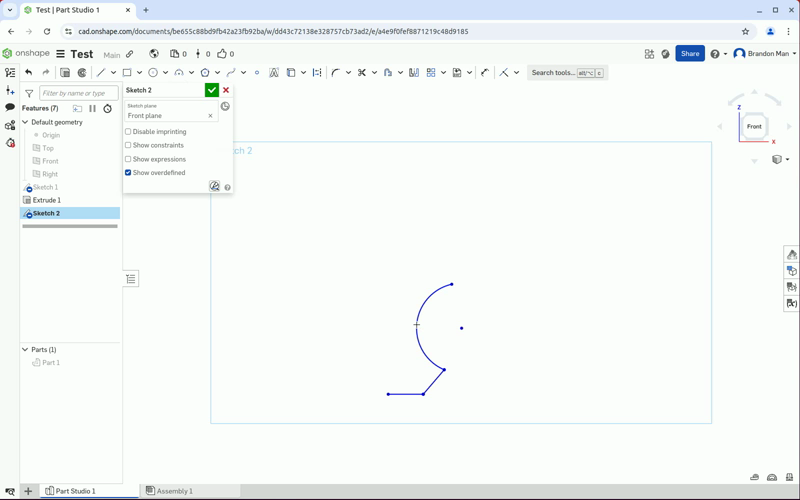
mouse_move(451, 284)
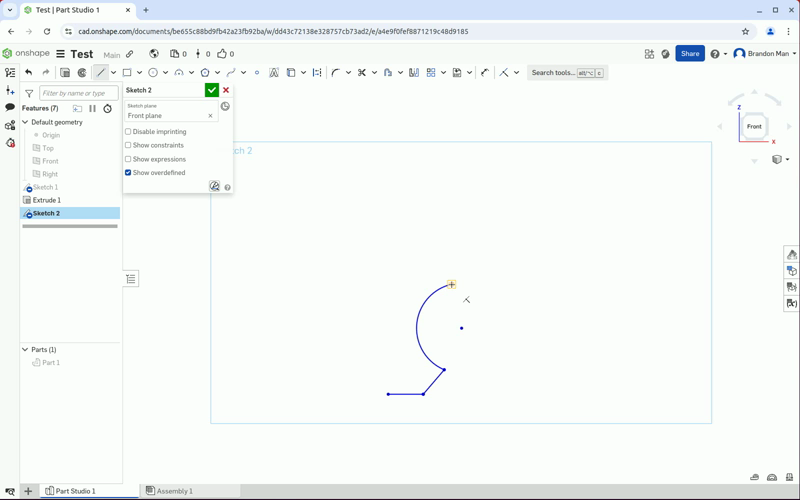
click(451, 284)
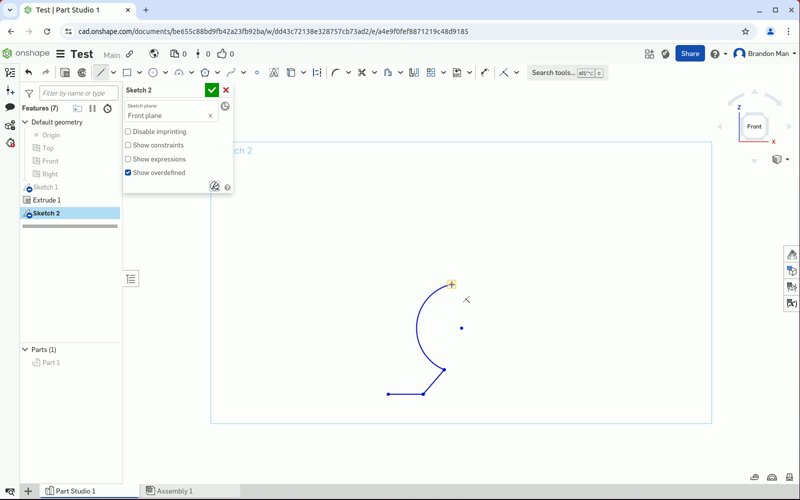
key_down(shift)
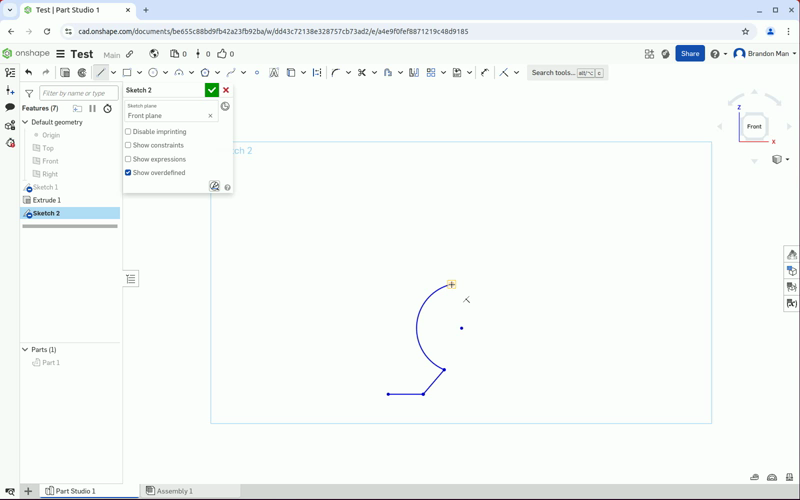
mouse_move(481, 284)
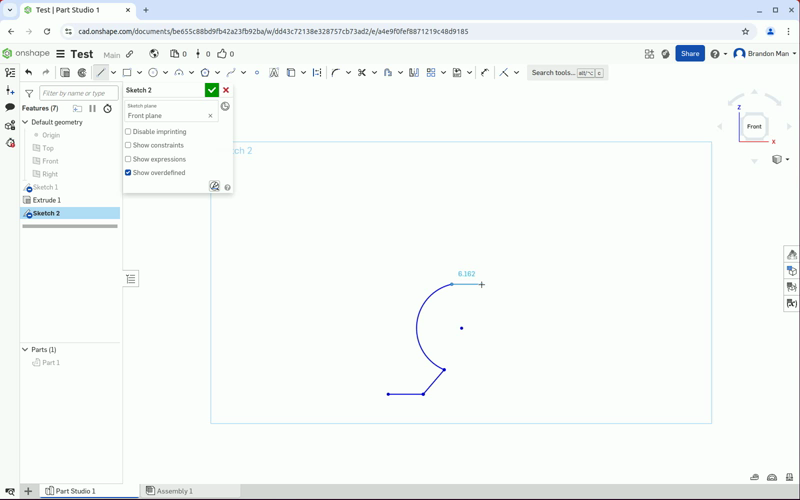
mouse_move(451, 282)
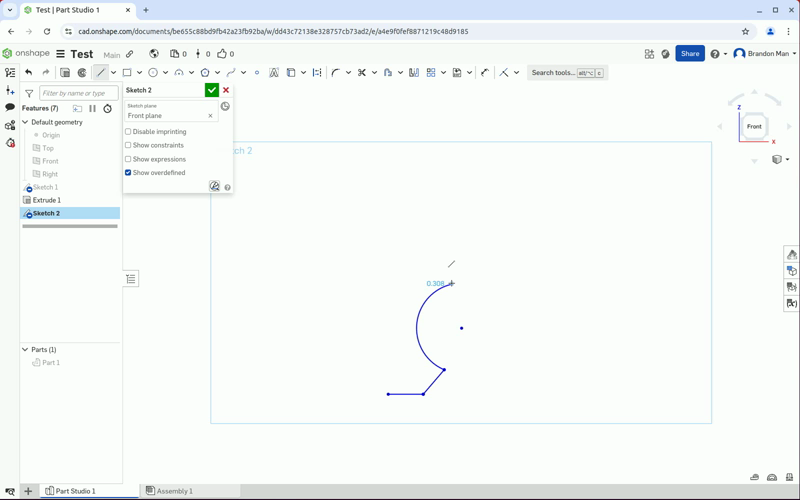
scroll(6)
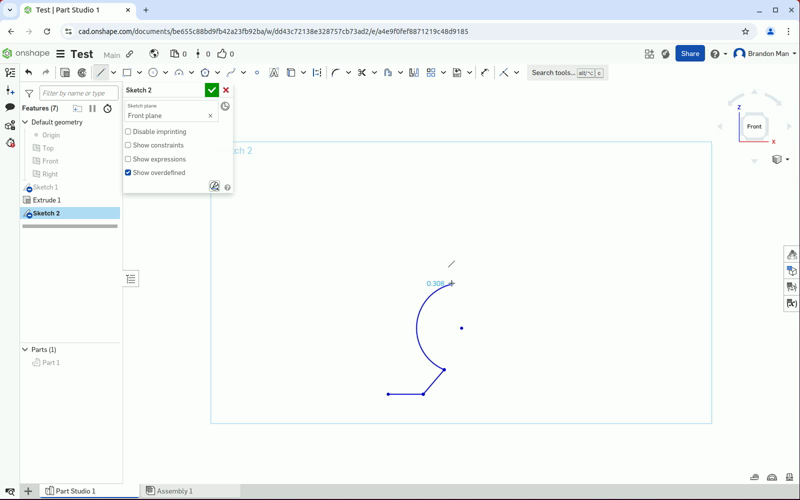
scroll(6)
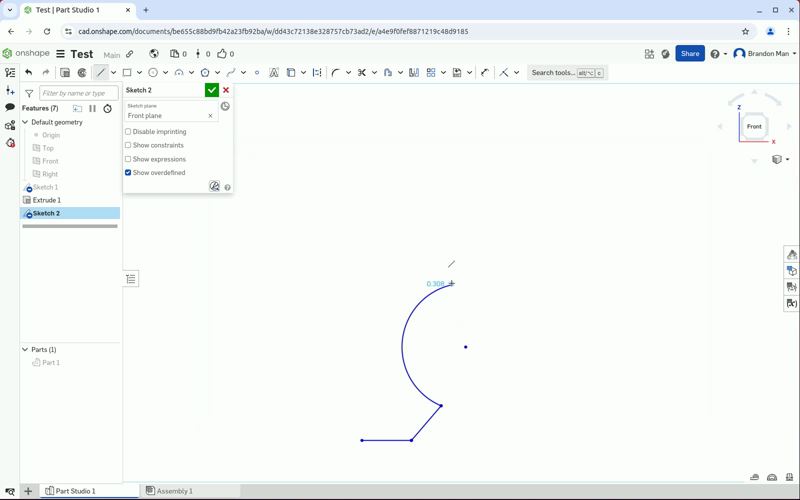
scroll(6)
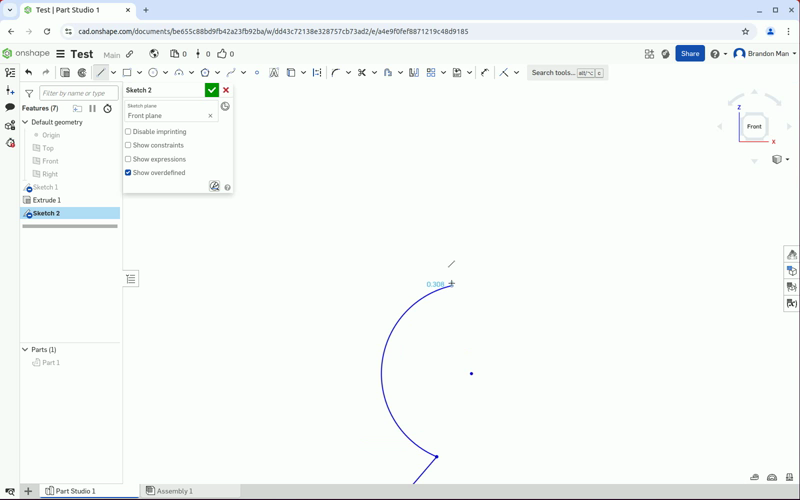
scroll(6)
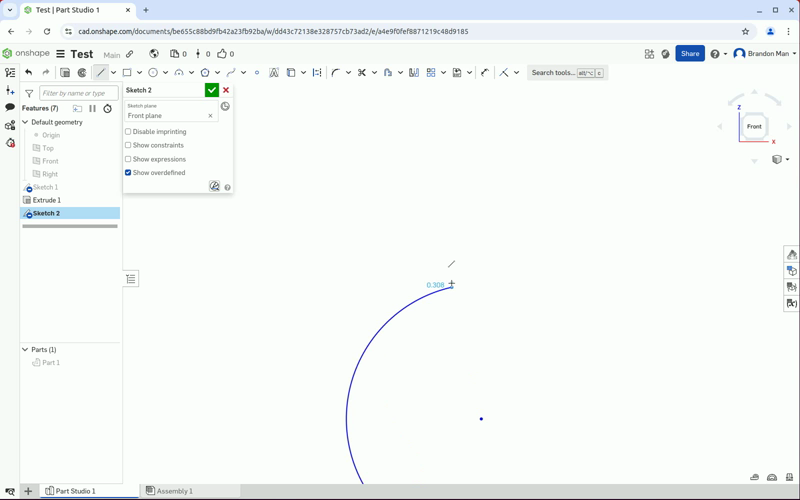
scroll(6)
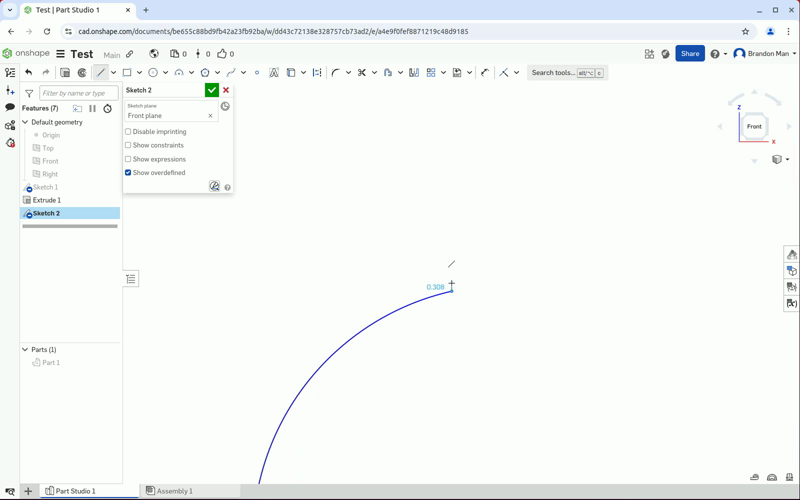
scroll(6)
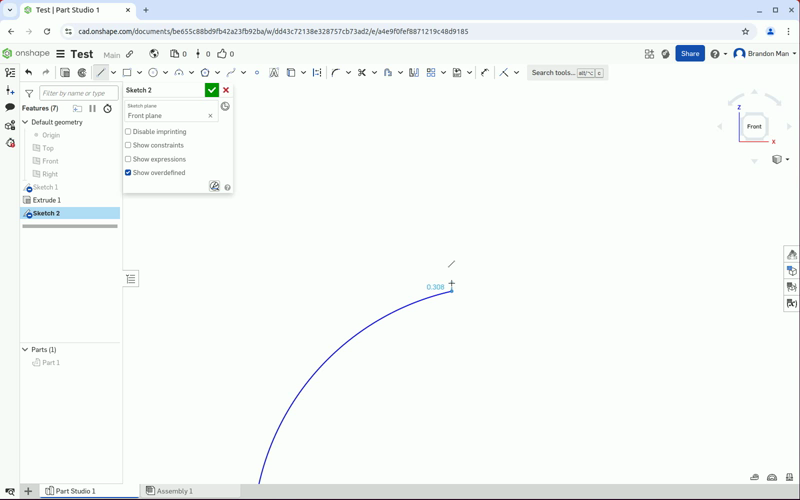
scroll(6)
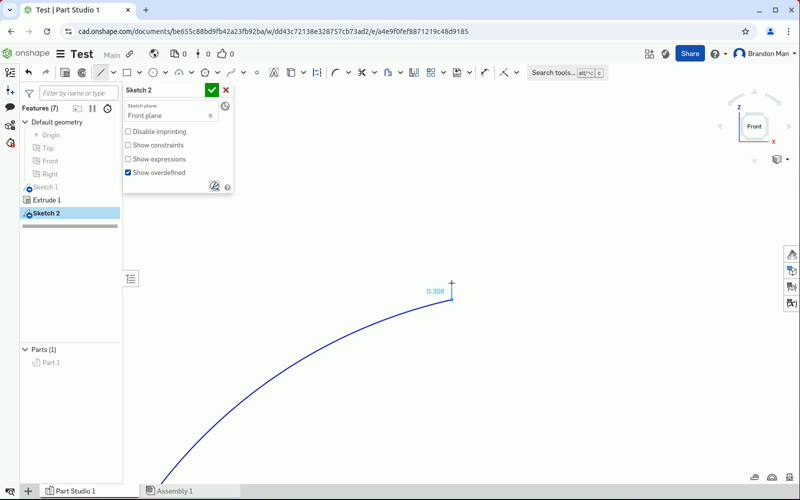
click(451, 282)
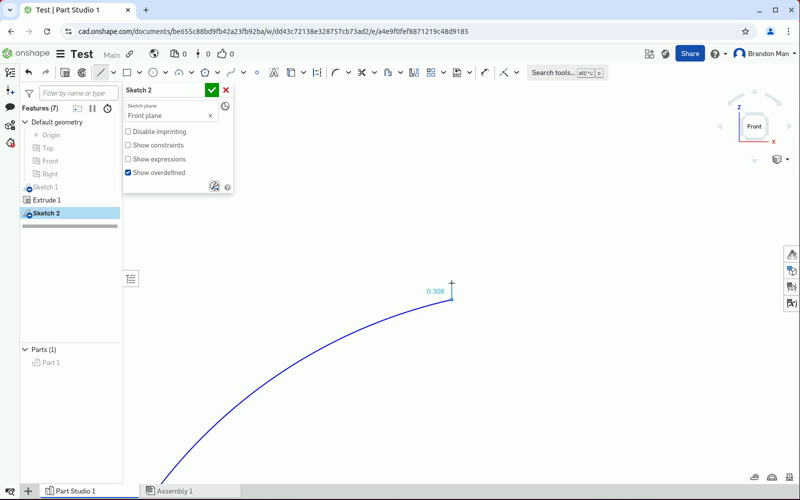
scroll(-6)
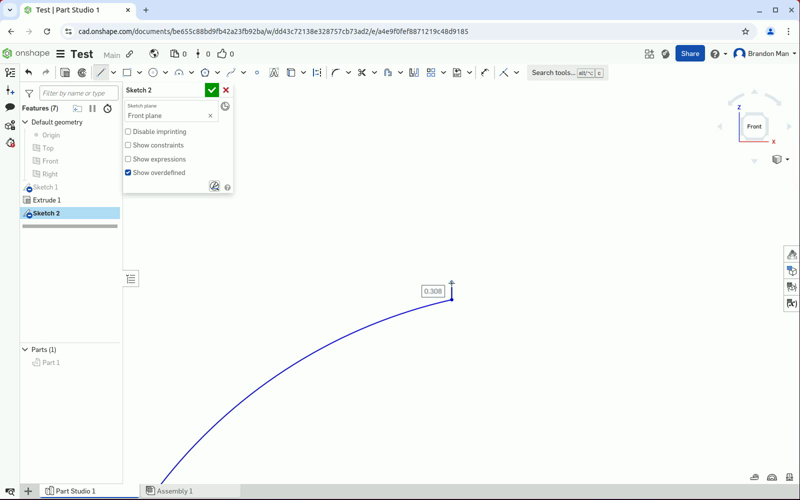
scroll(-6)
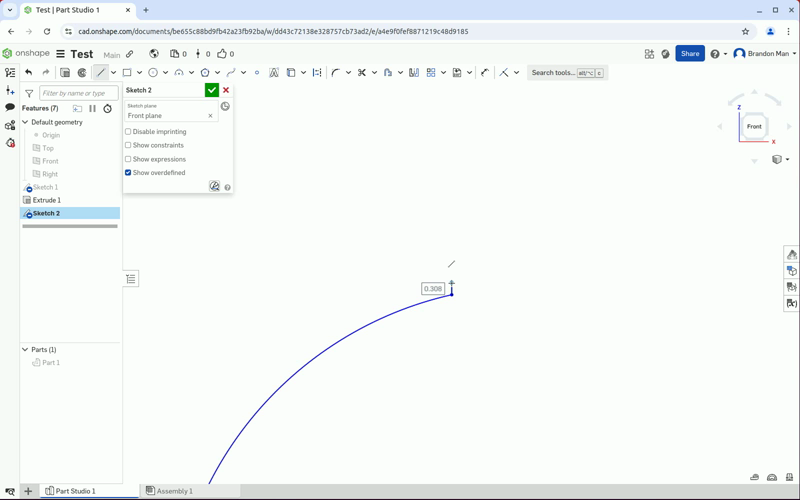
scroll(-6)
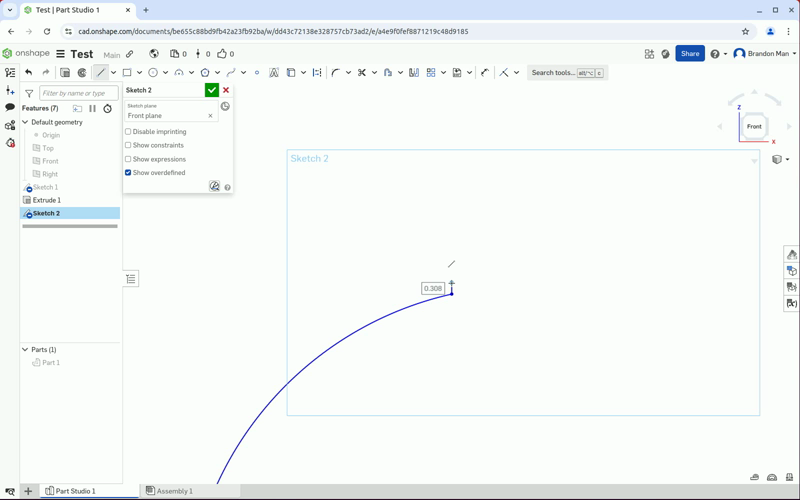
scroll(-6)
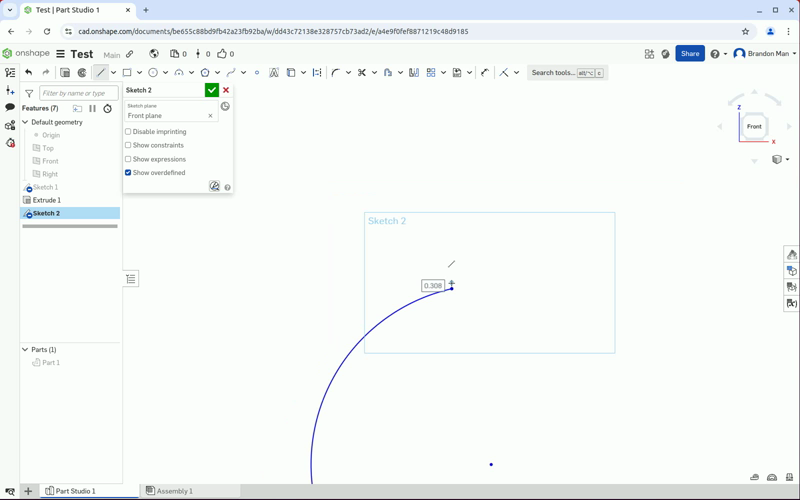
scroll(-6)
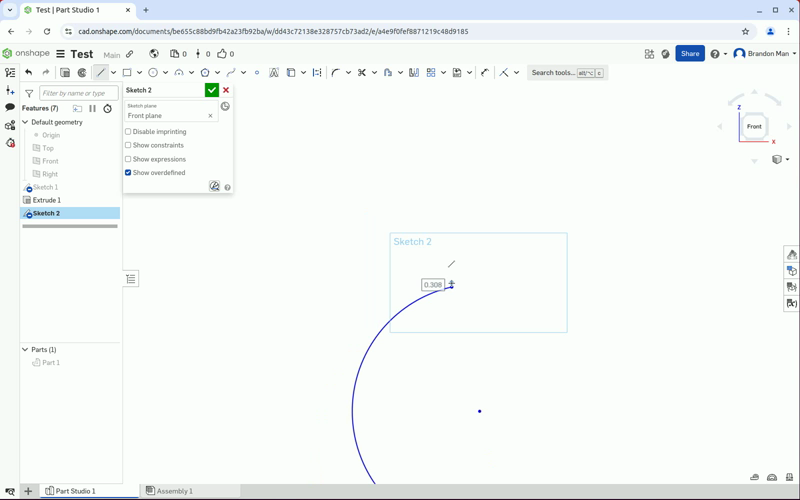
scroll(-6)
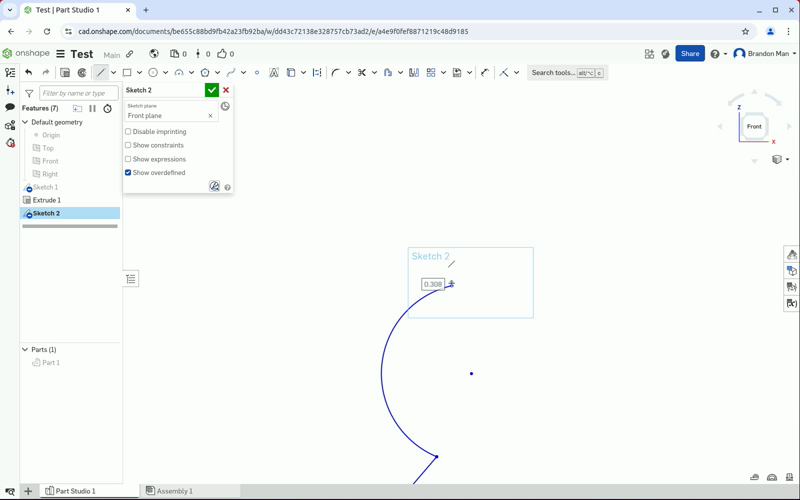
scroll(-6)
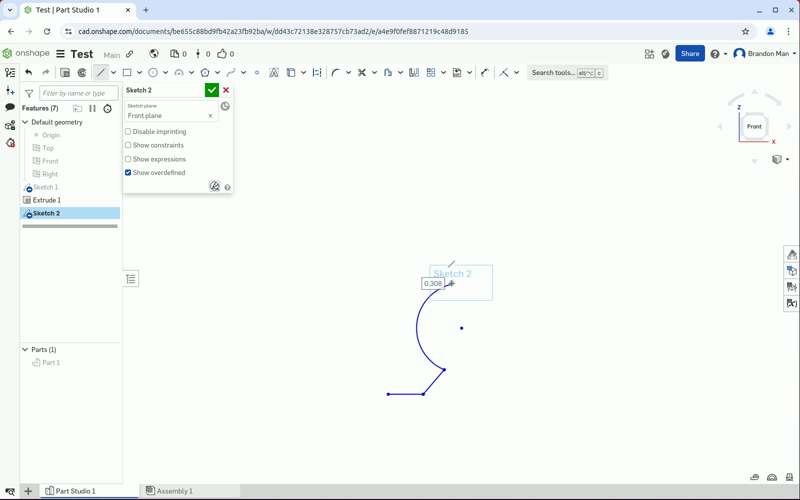
key_up(shift)
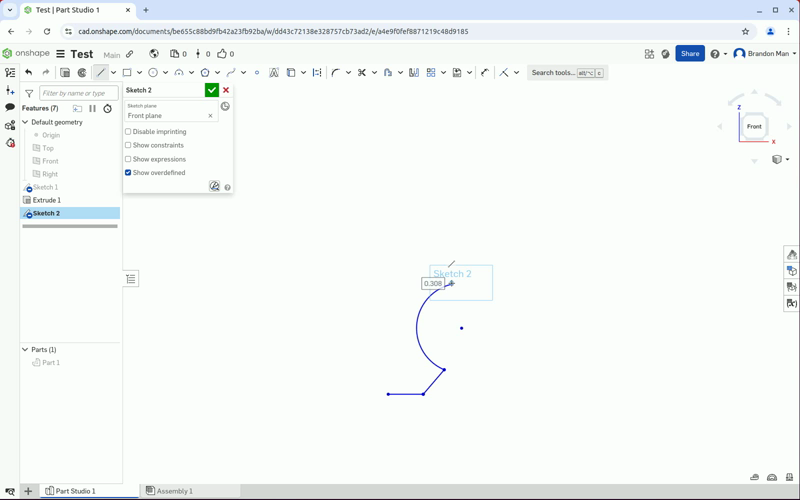
key_down(shift)
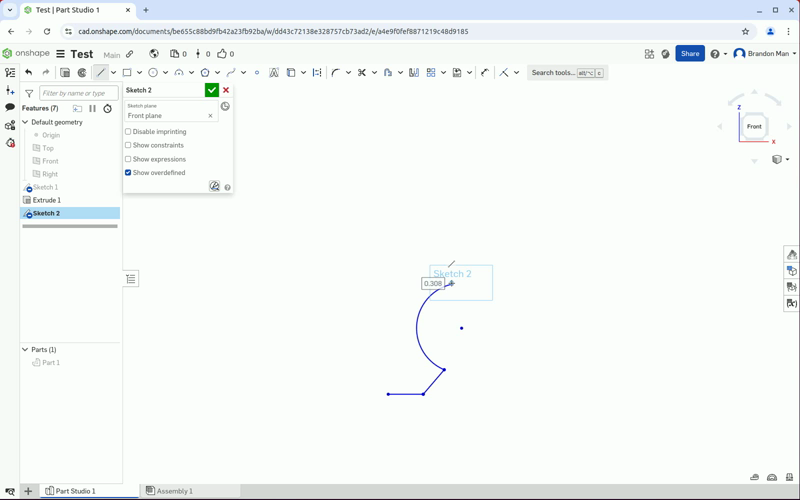
mouse_move(388, 282)
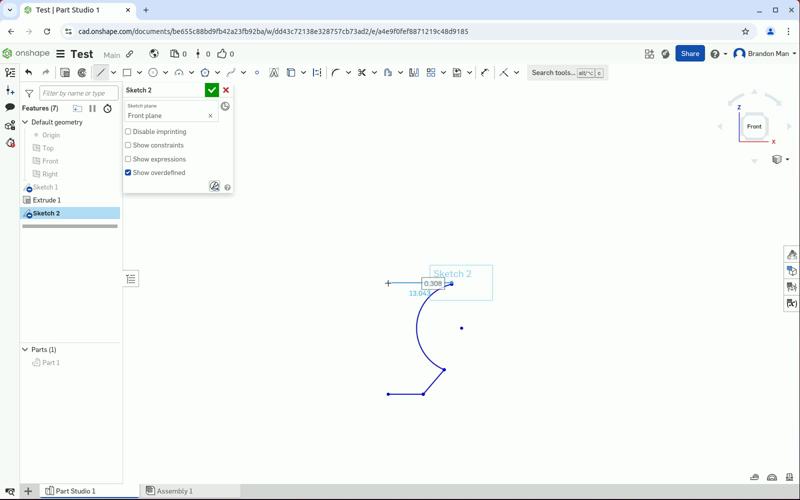
click(388, 282)
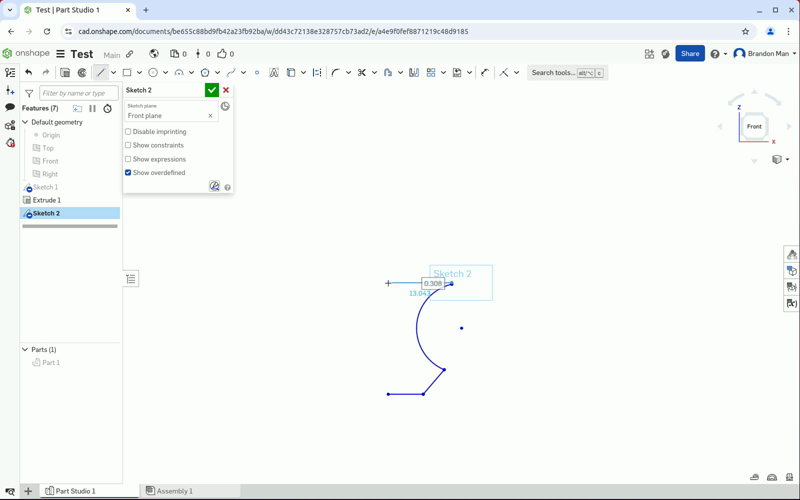
key_up(shift)
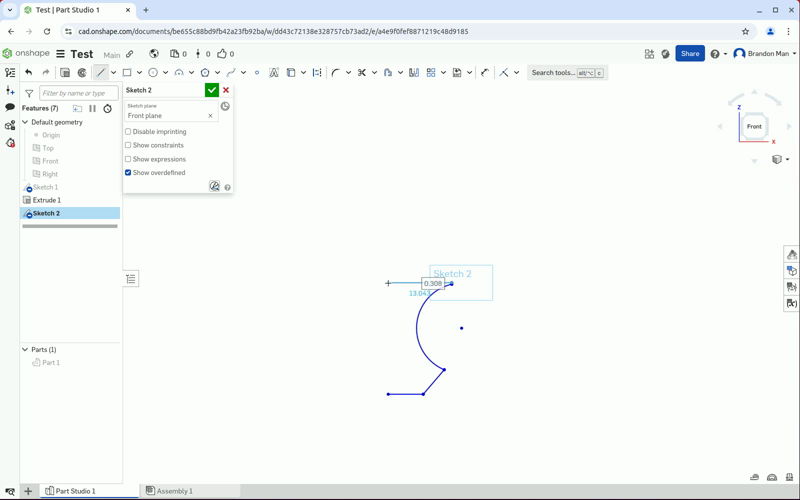
key_down(shift)
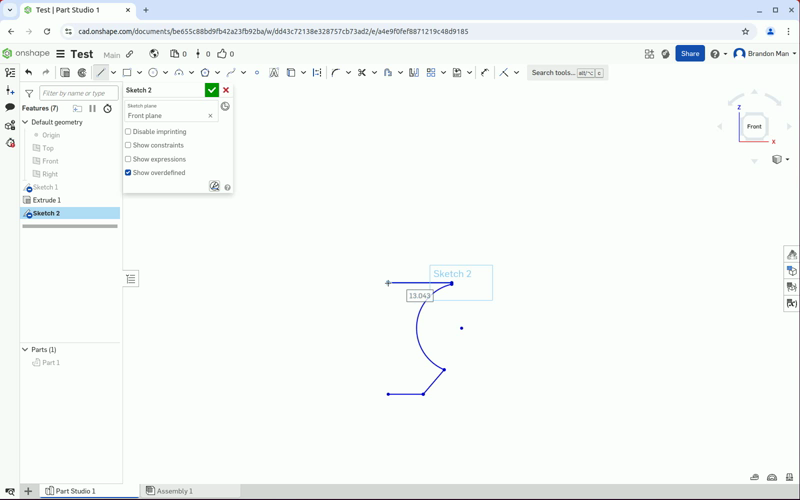
mouse_move(388, 394)
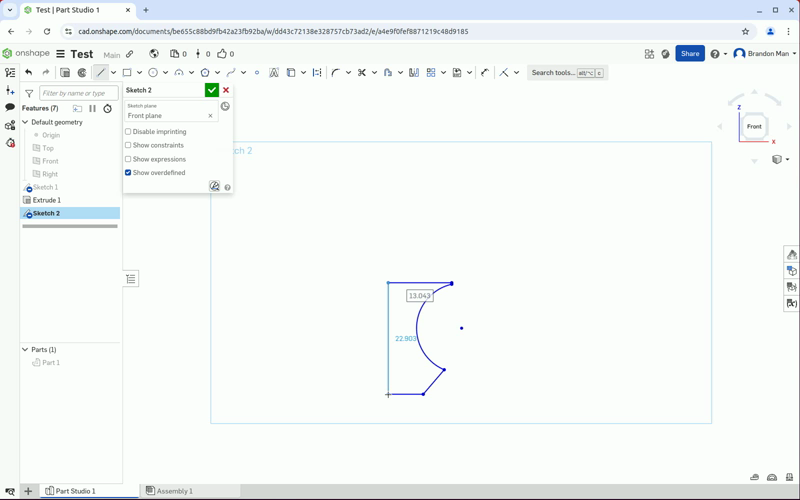
key_up(shift)
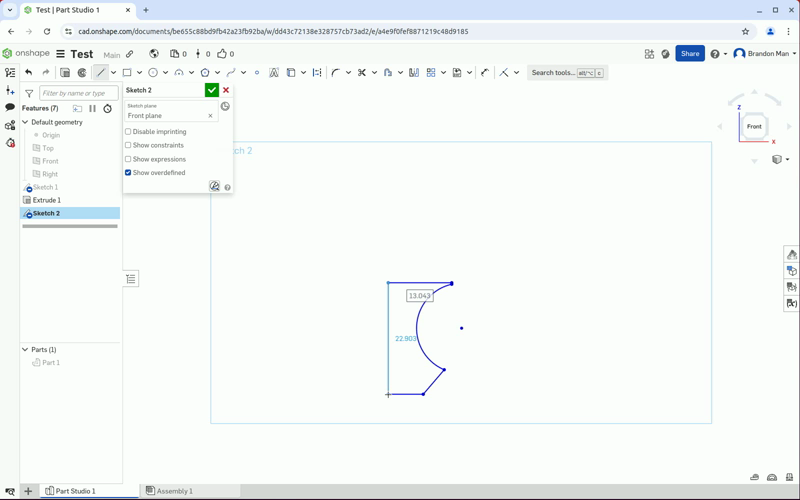
click(388, 394)
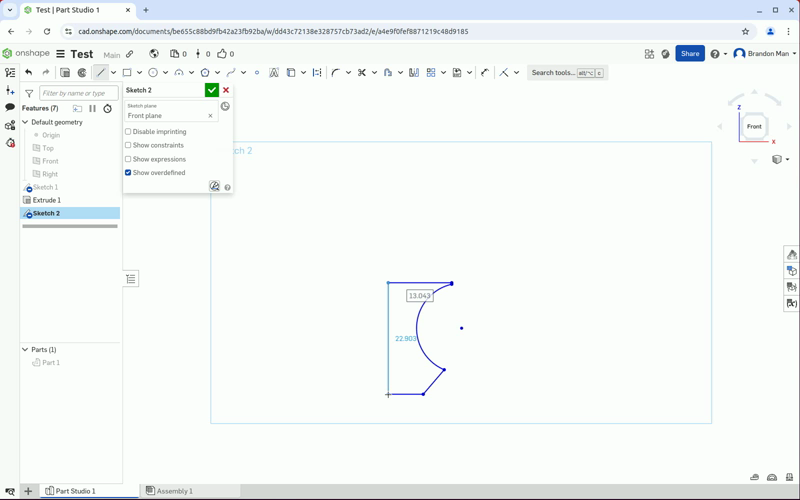
key(esc)
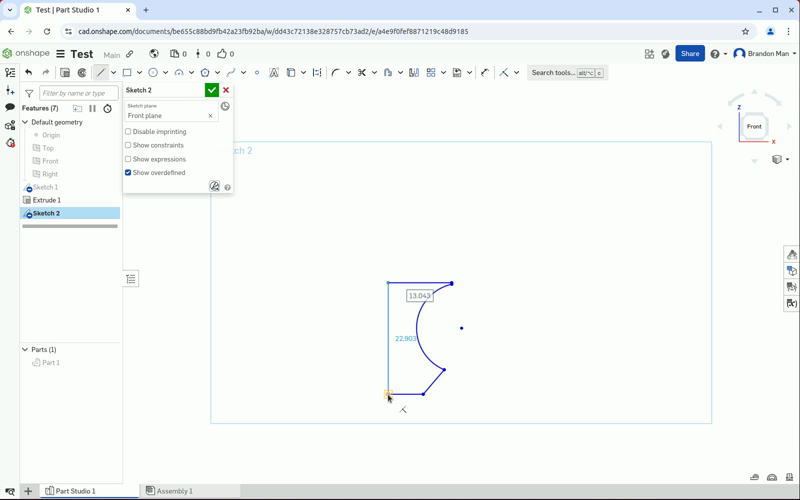
mouse_move(404, 320)
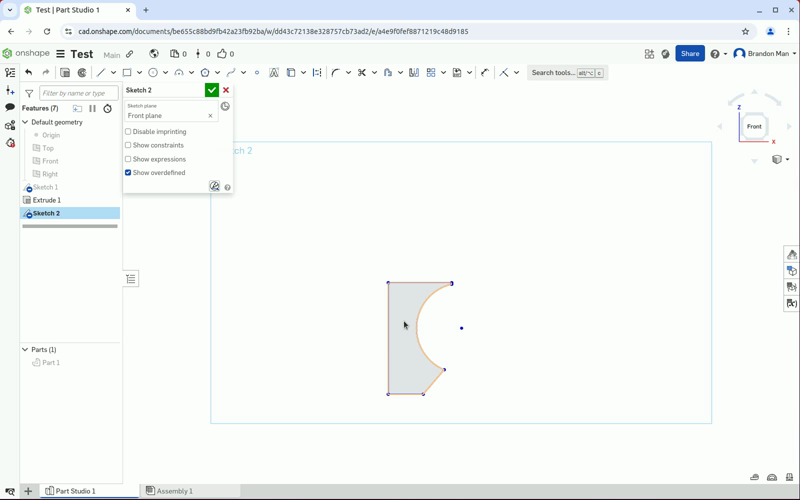
click(404, 320)
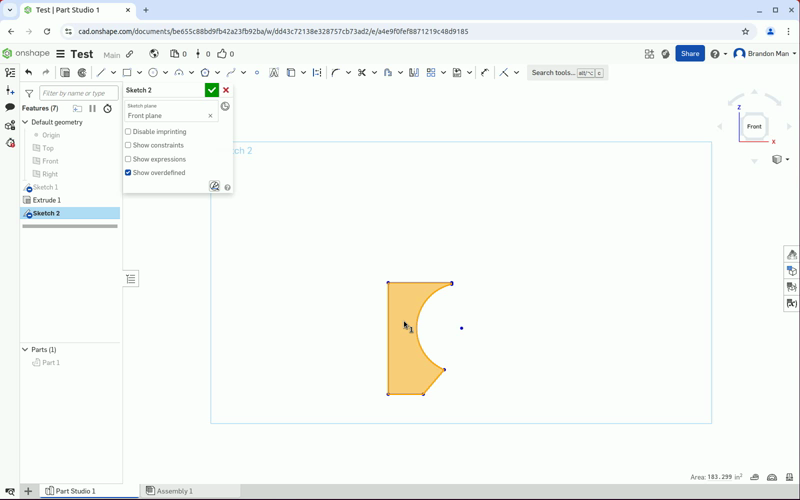
mouse_move(73, 352)
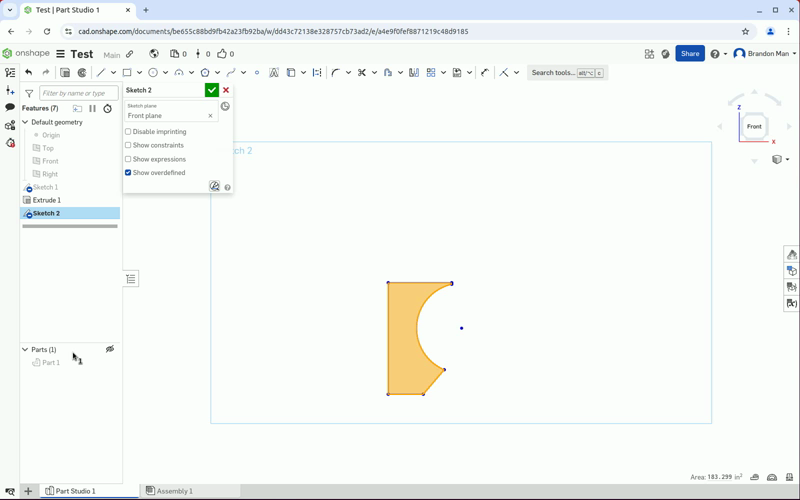
key(shift+y)
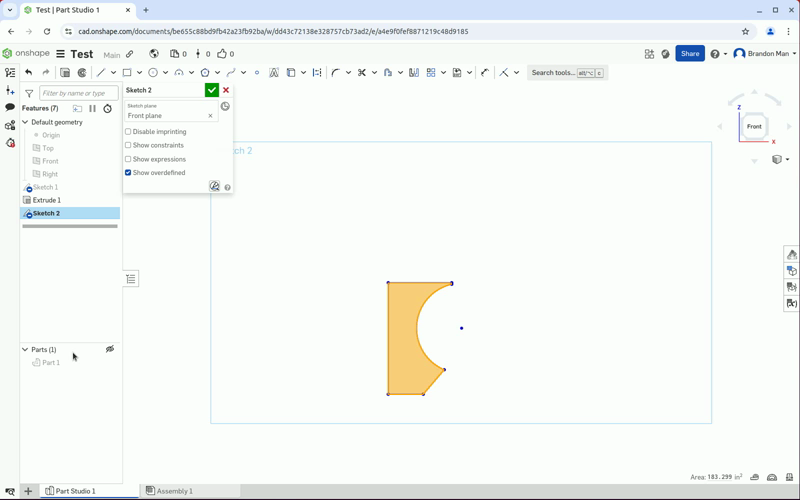
key(shift+e)
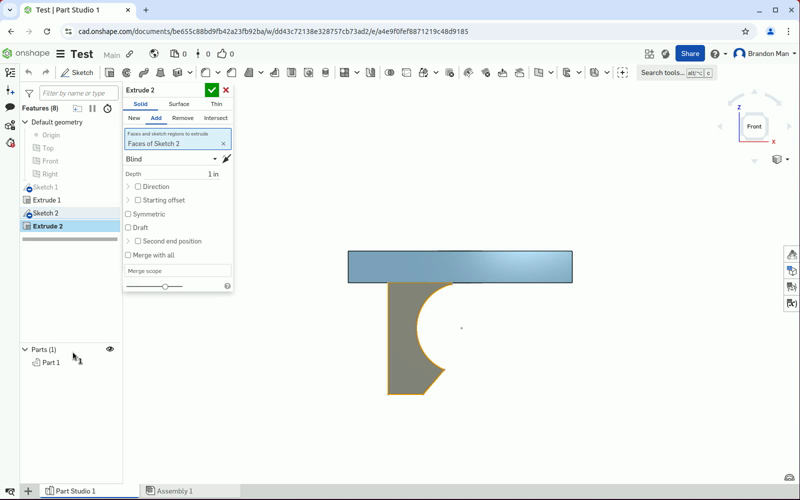
mouse_move(143, 106)
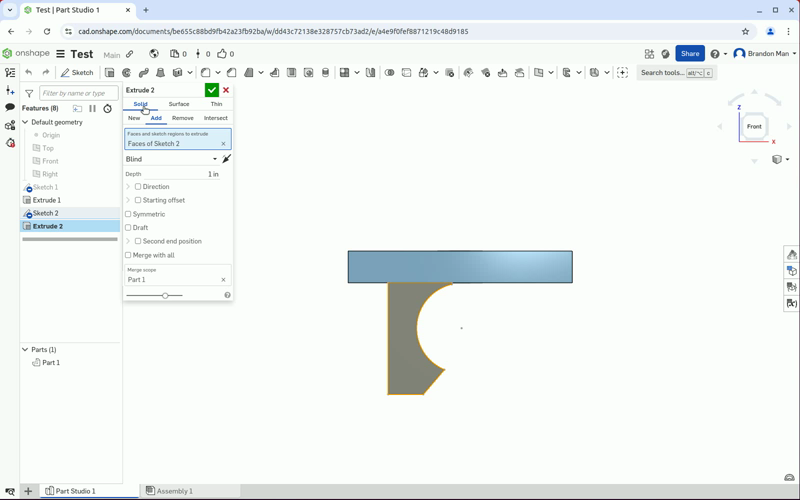
click(143, 106)
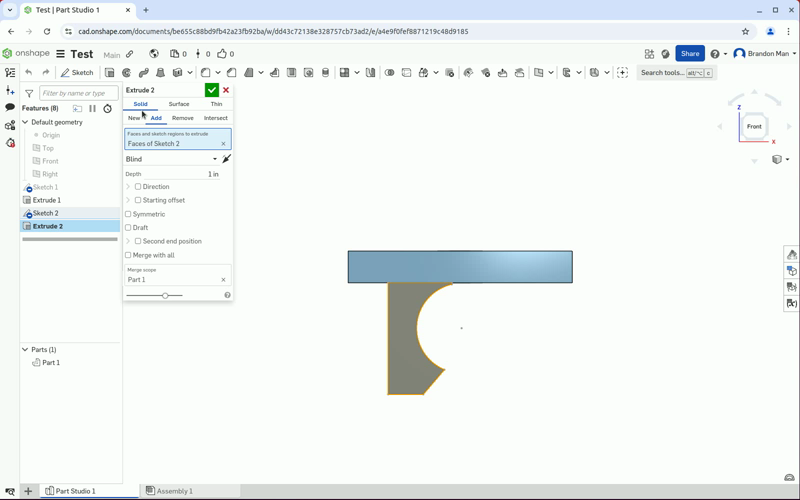
mouse_move(137, 120)
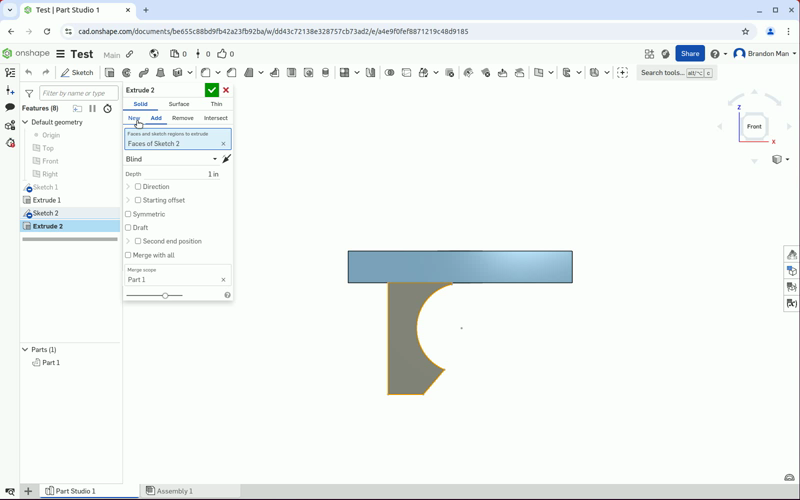
click(137, 120)
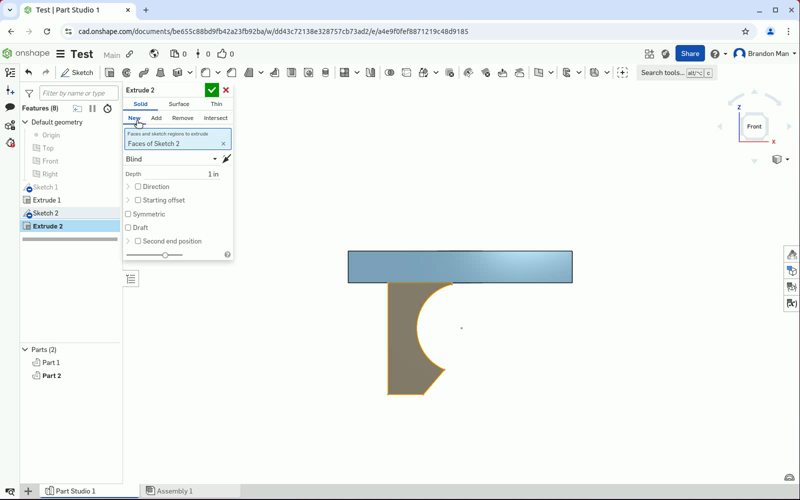
key(tab, 4)
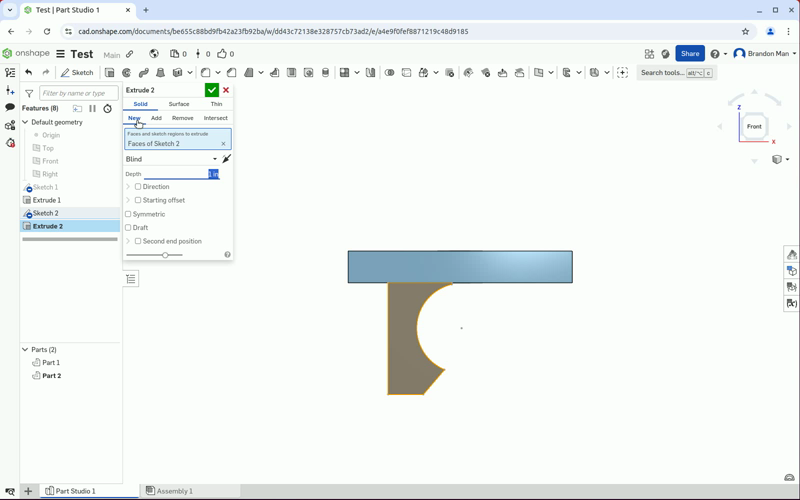
text(10.592)
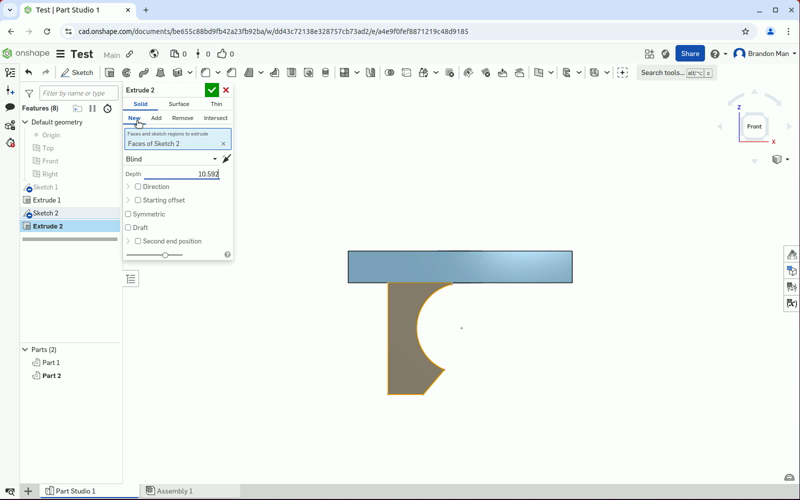
key(tab, 3)
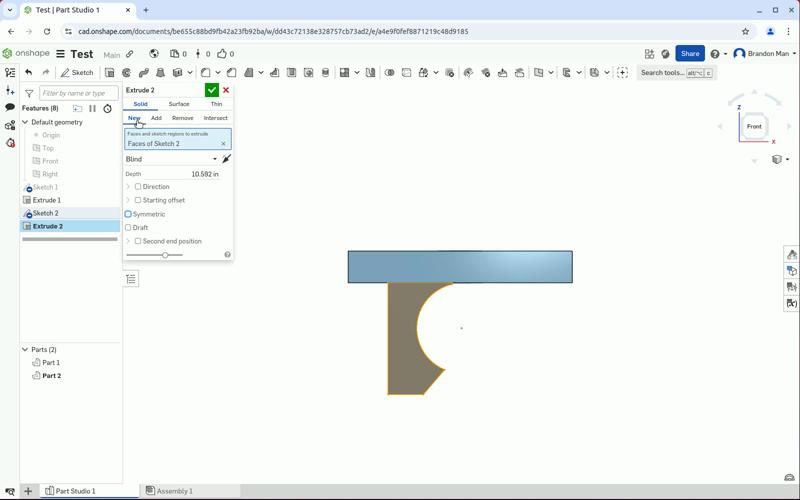
key(space)
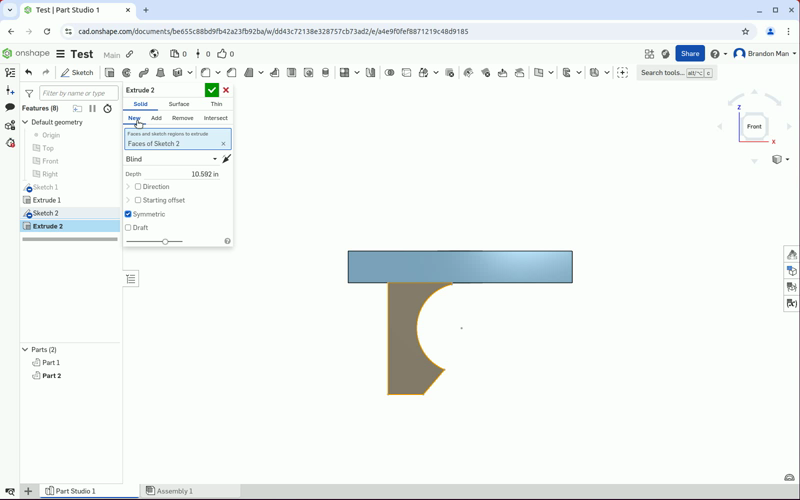
key(enter)
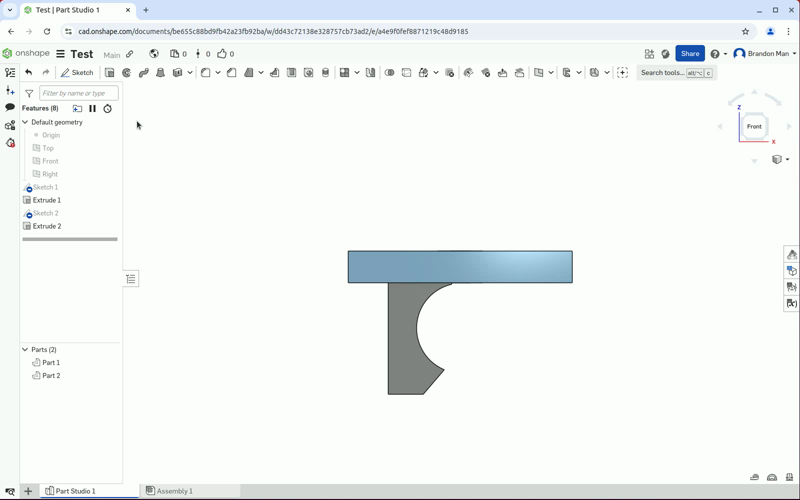
key(shift+h)
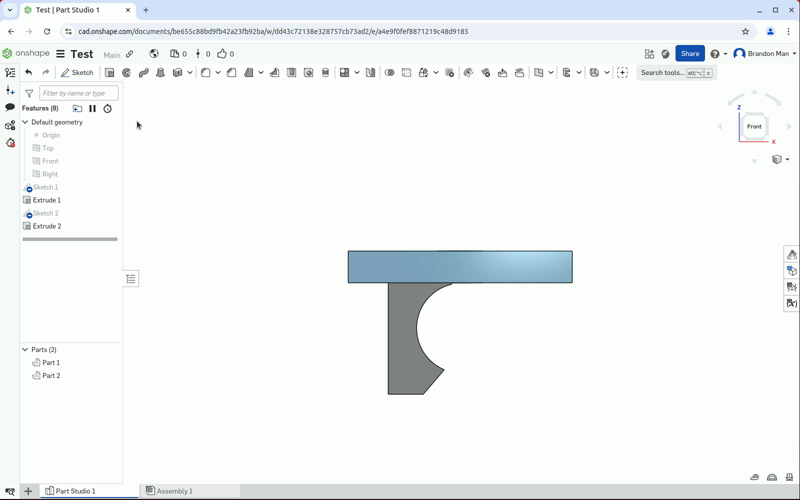
key(shift+h)
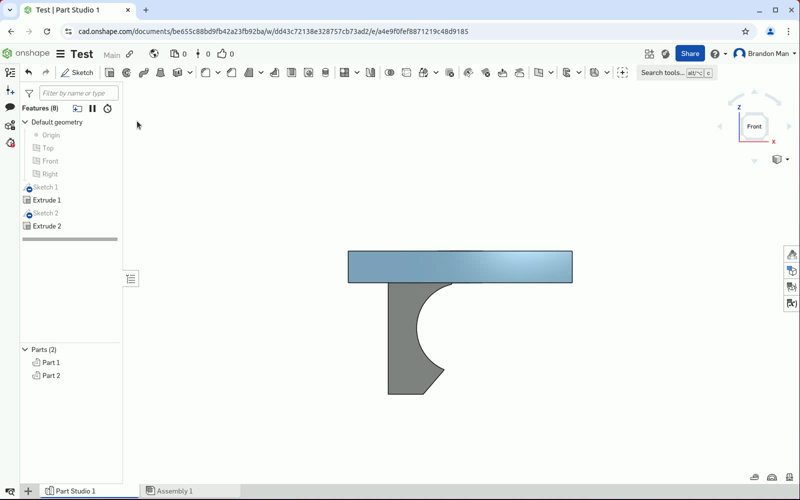
mouse_move(73, 189)
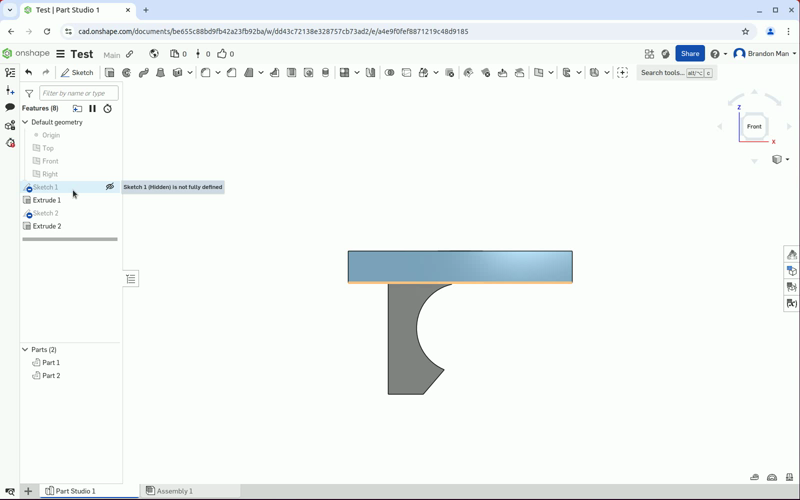
click(73, 189)
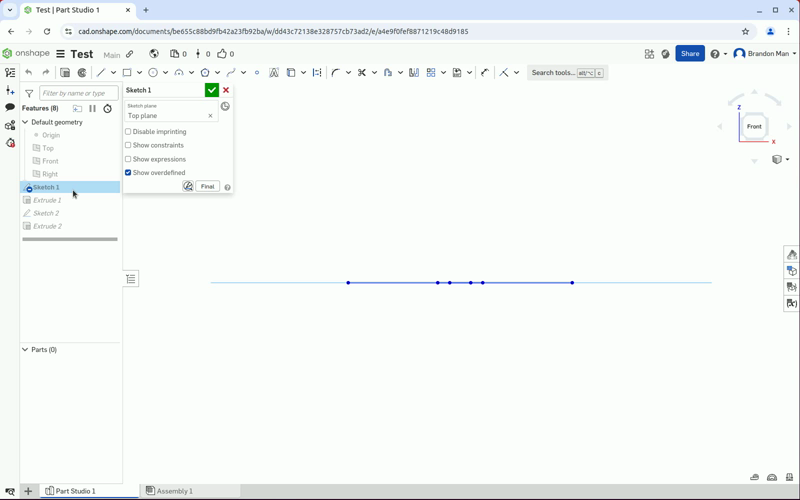
mouse_move(229, 92)
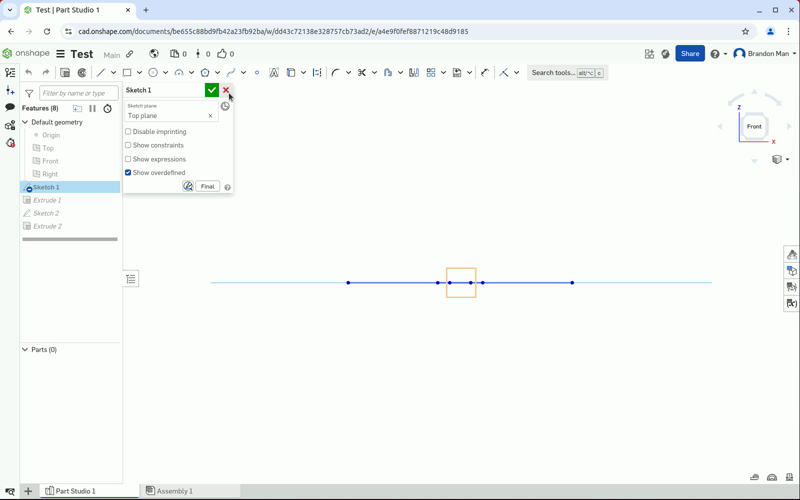
click(229, 92)
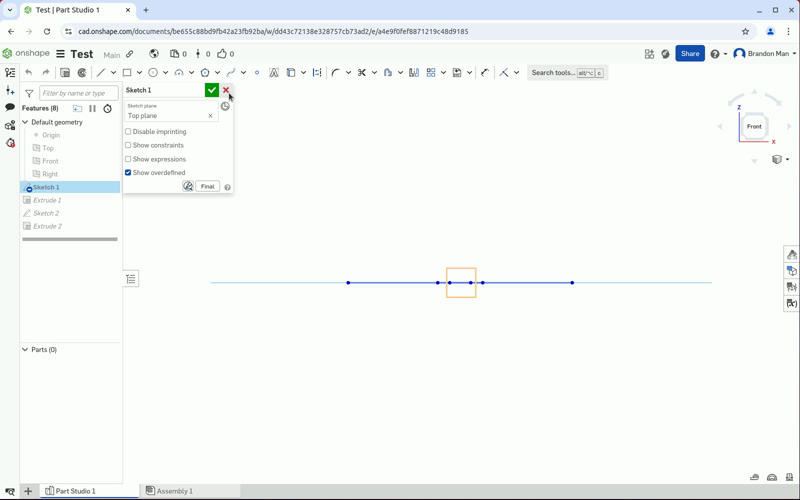
key(shift+s)
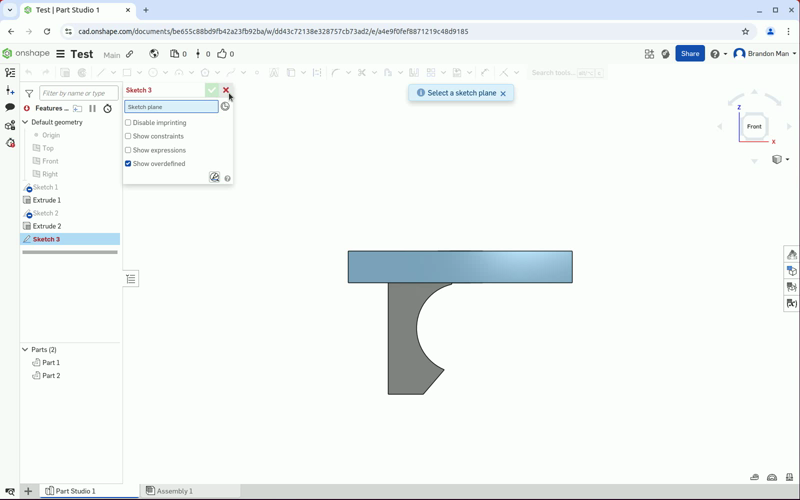
mouse_move(73, 163)
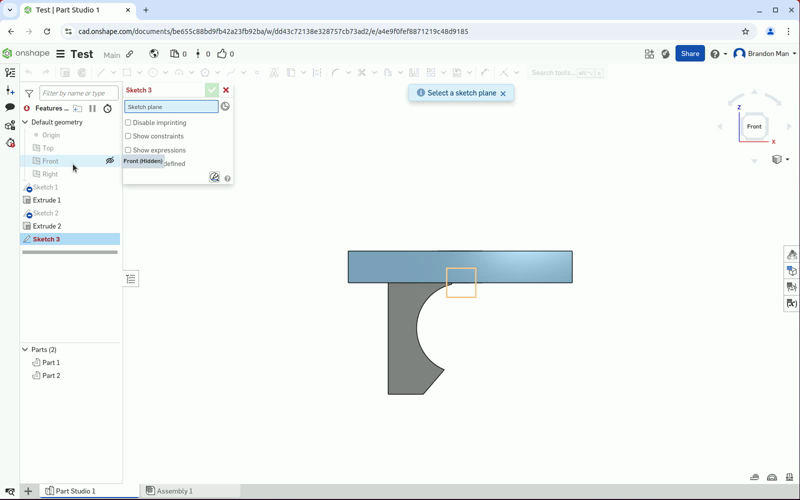
click(73, 163)
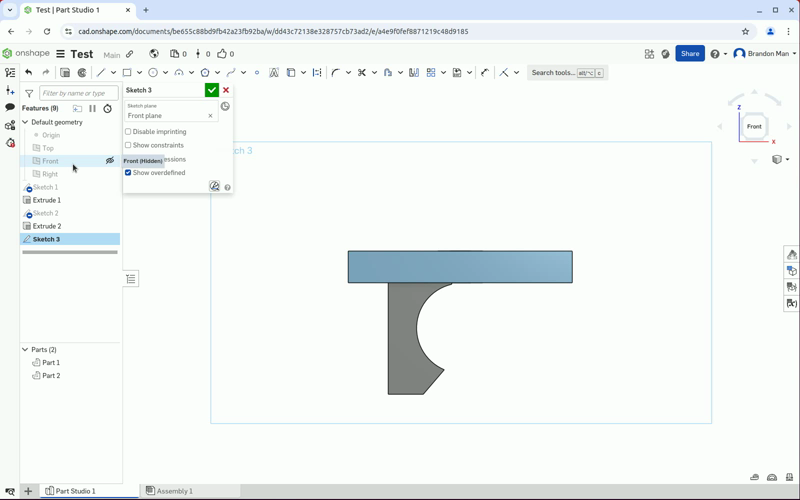
mouse_move(73, 352)
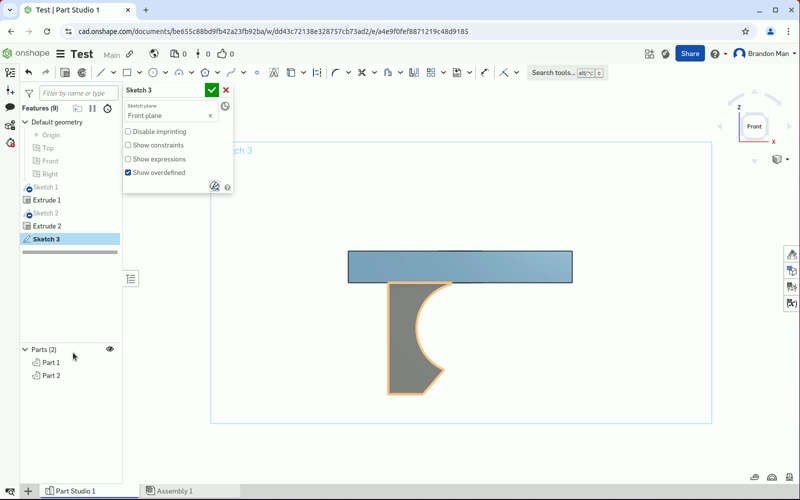
key(y)
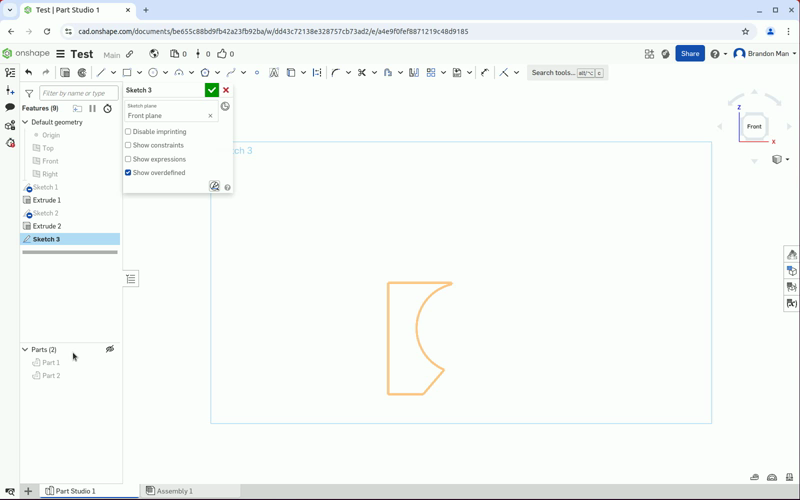
key(a)
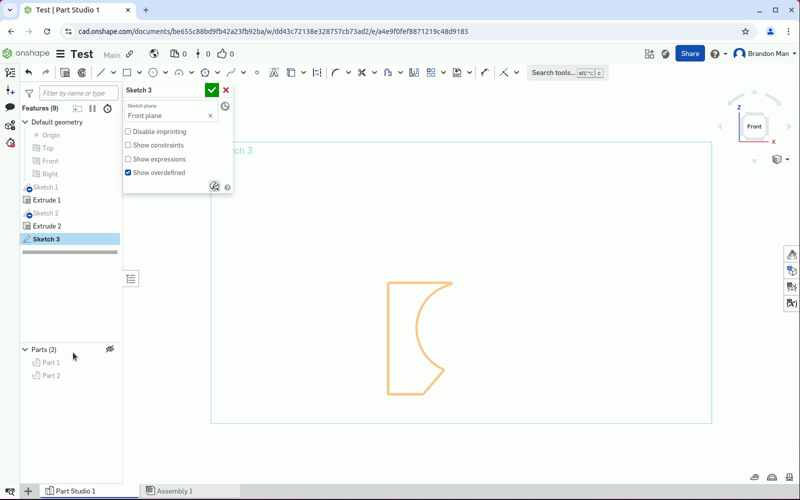
key_down(shift)
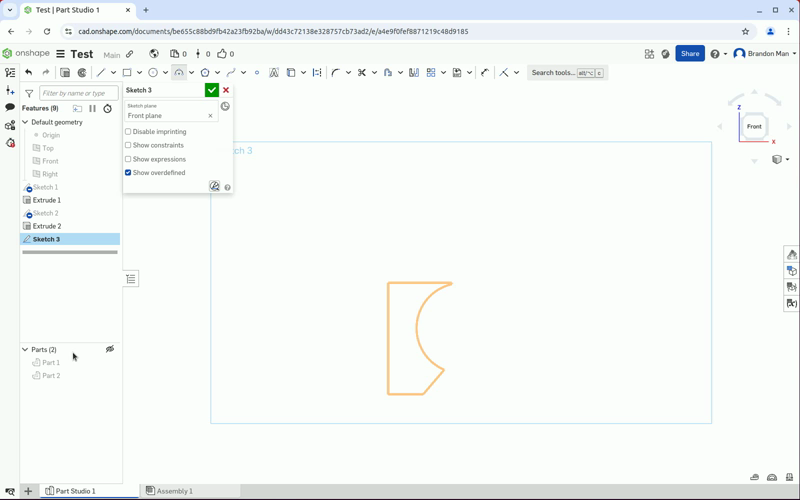
mouse_move(470, 284)
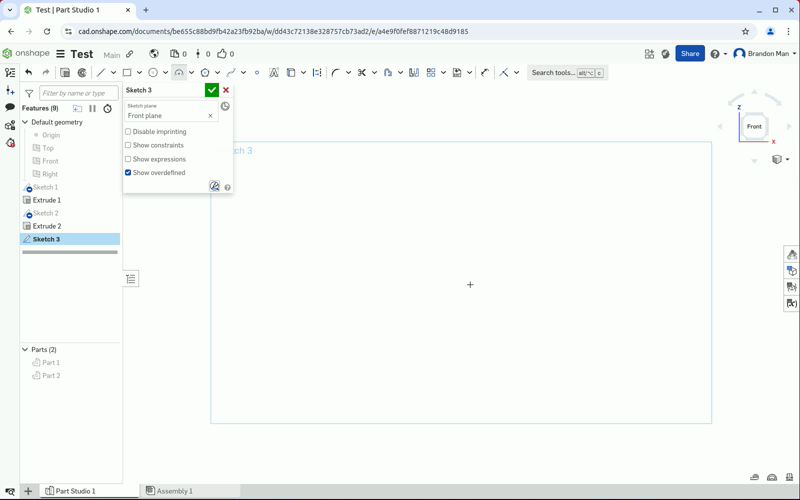
click(470, 284)
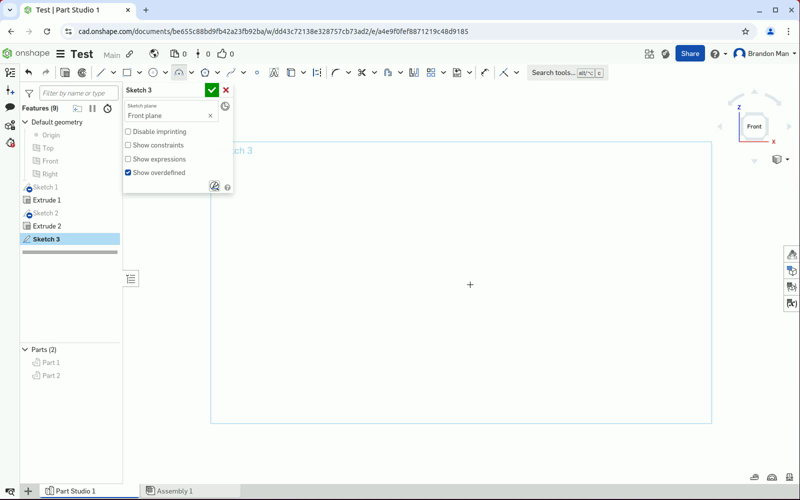
key_up(shift)
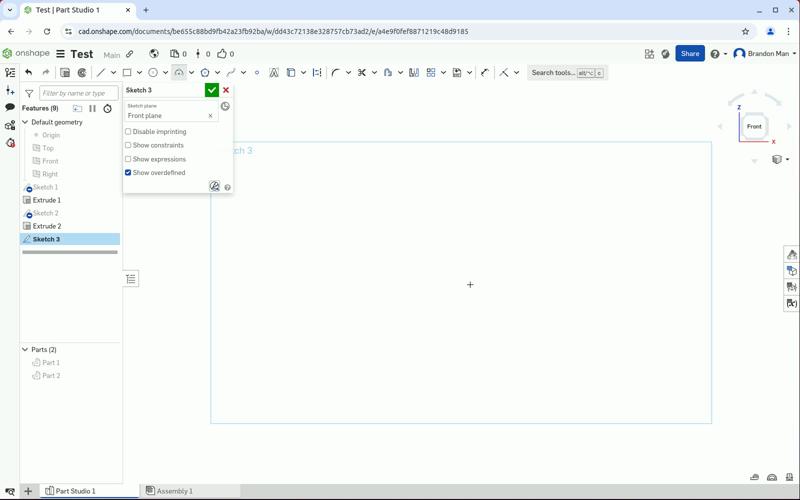
key_down(shift)
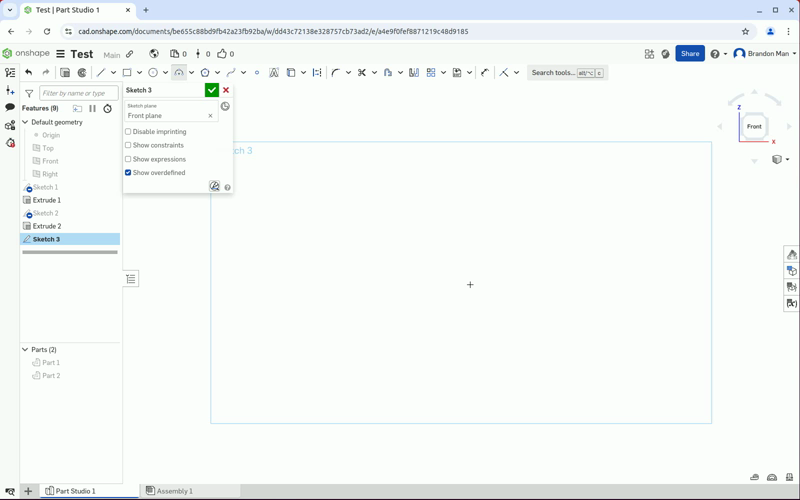
mouse_move(477, 369)
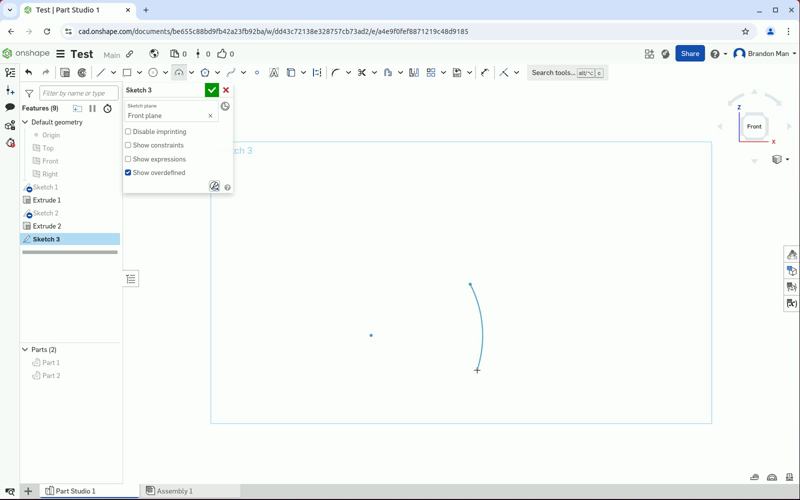
click(477, 369)
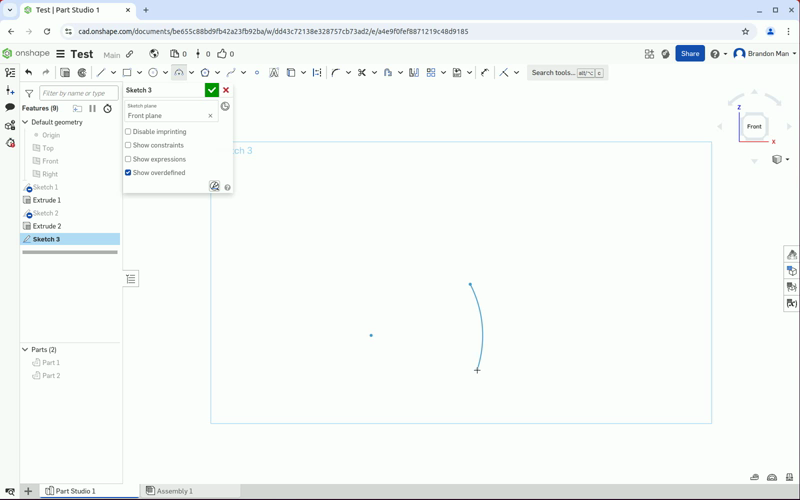
mouse_move(504, 324)
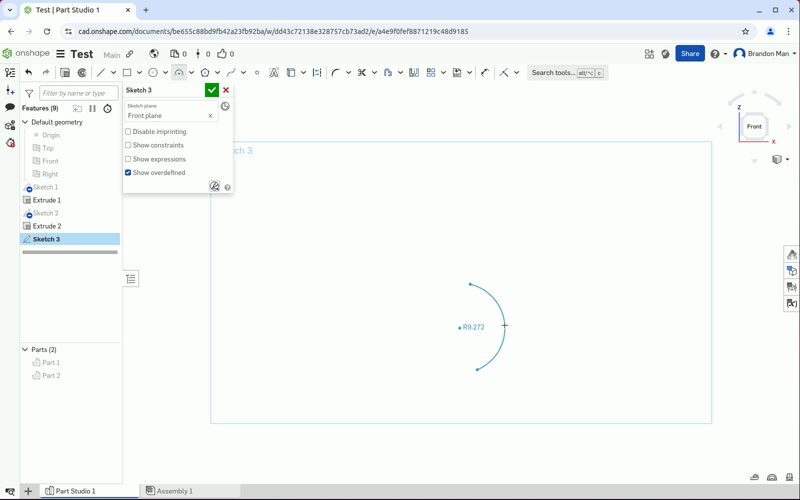
click(504, 324)
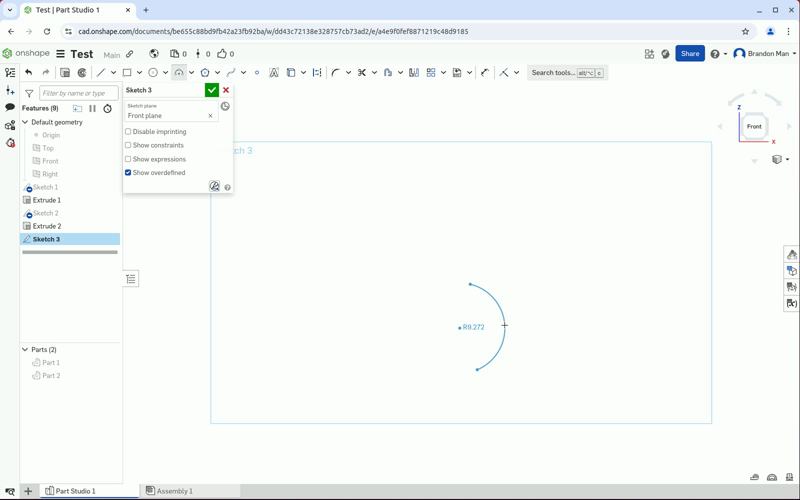
key_up(shift)
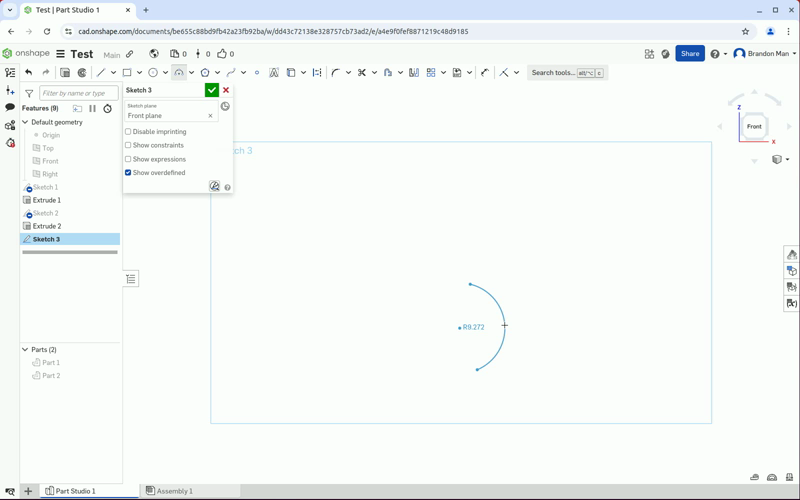
key(esc)
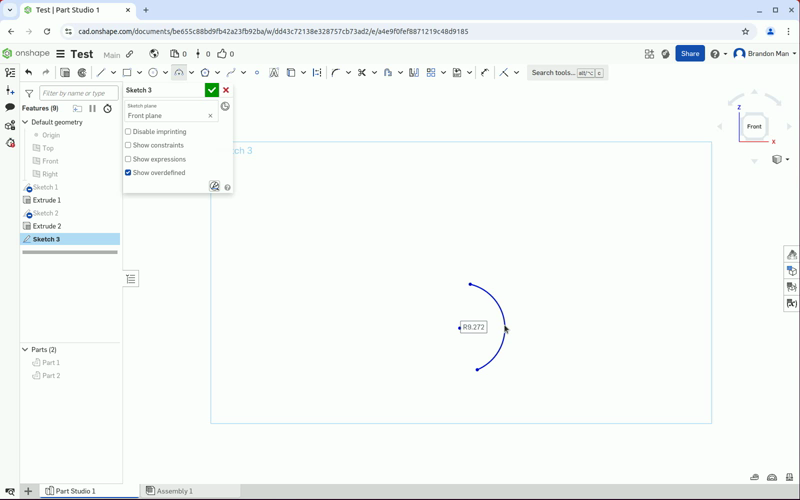
key(l)
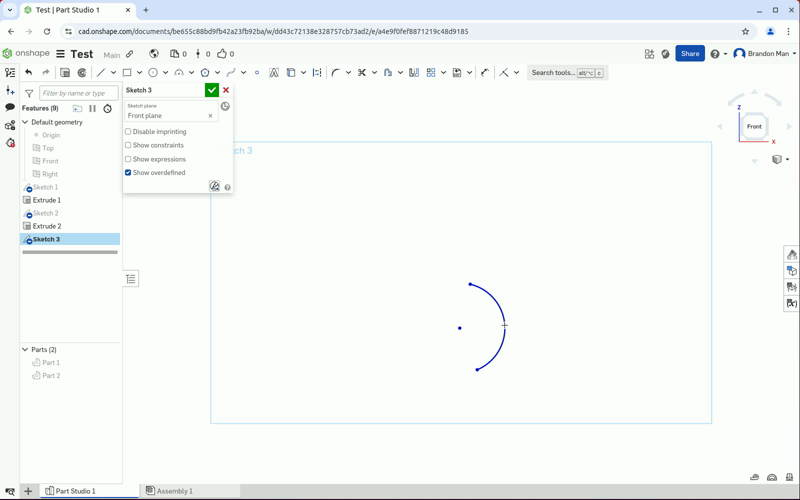
mouse_move(477, 369)
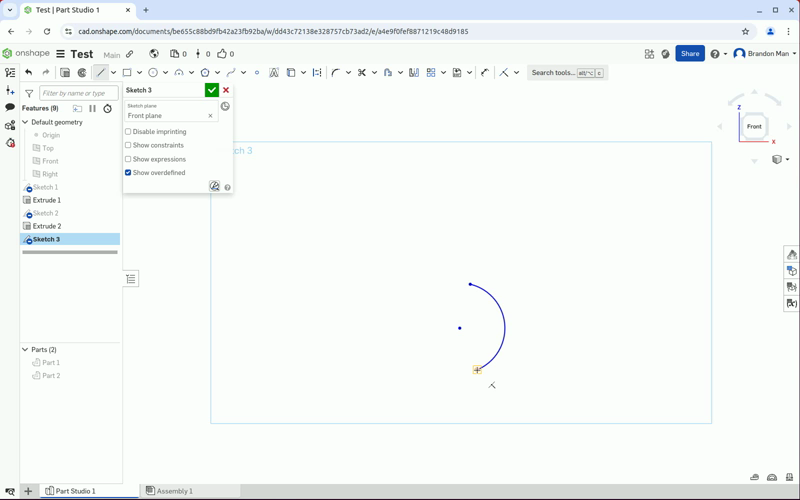
click(477, 369)
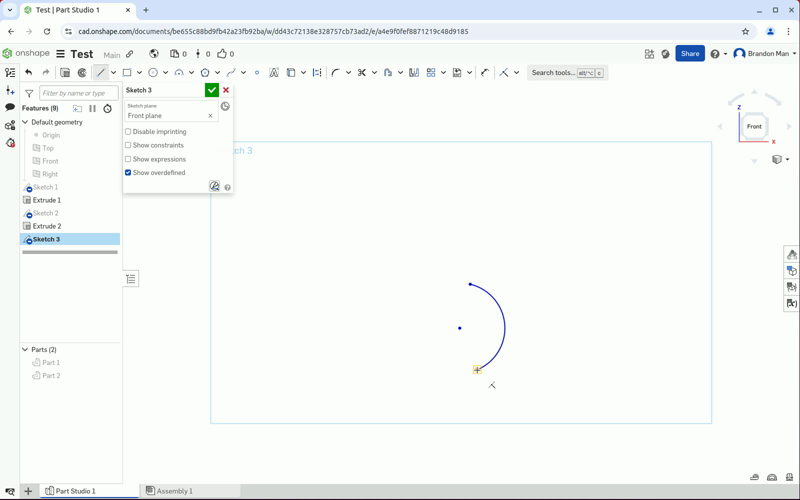
key_down(shift)
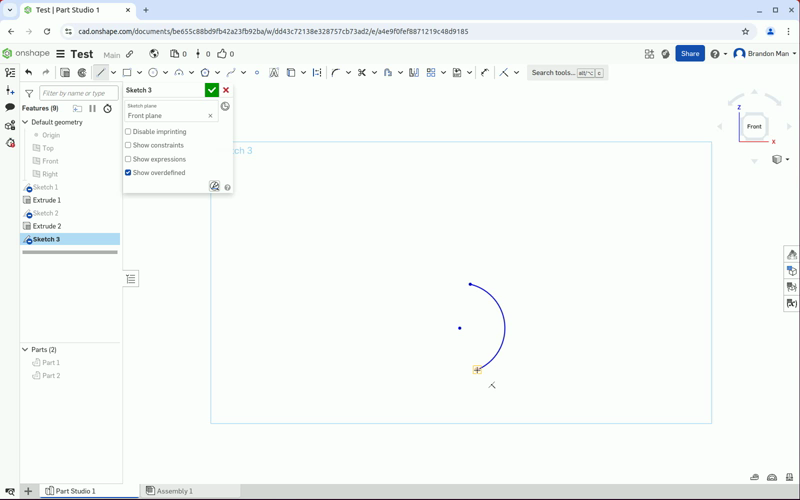
mouse_move(507, 369)
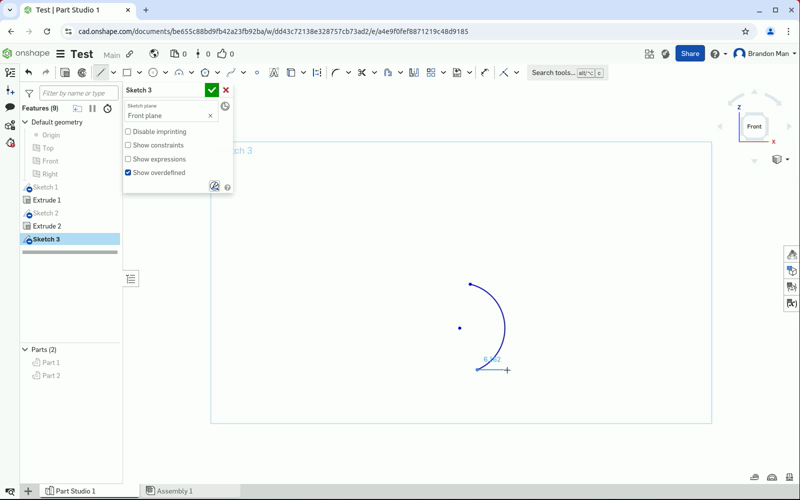
mouse_move(498, 394)
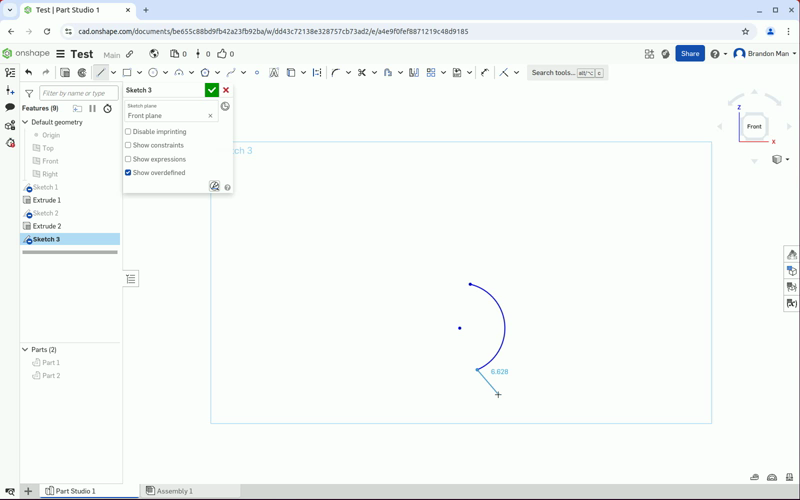
click(498, 394)
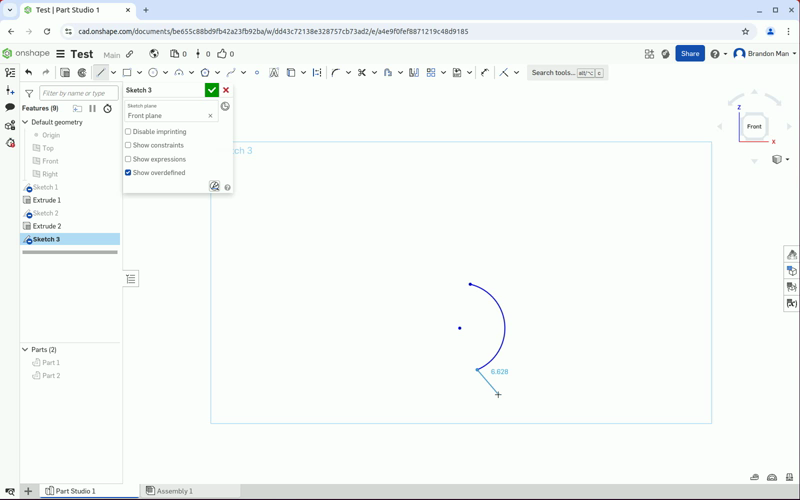
key_up(shift)
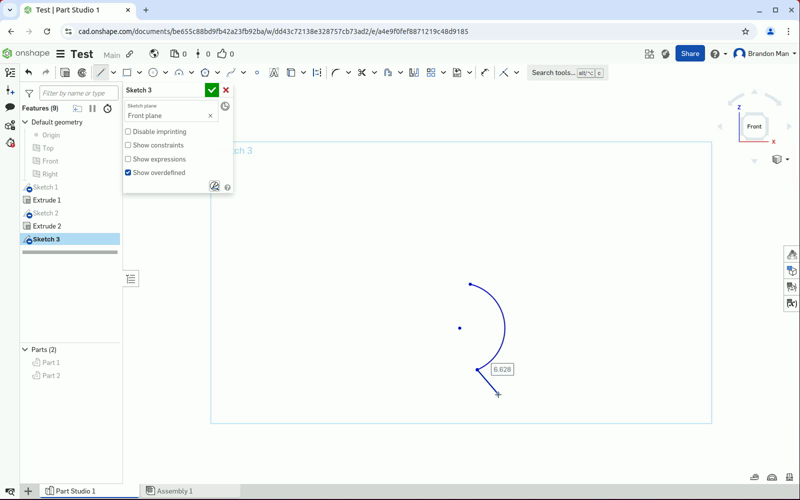
key_down(shift)
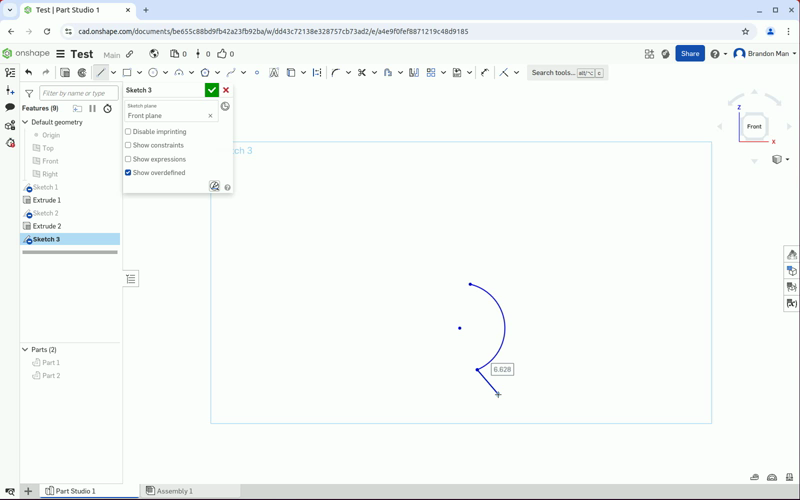
mouse_move(528, 394)
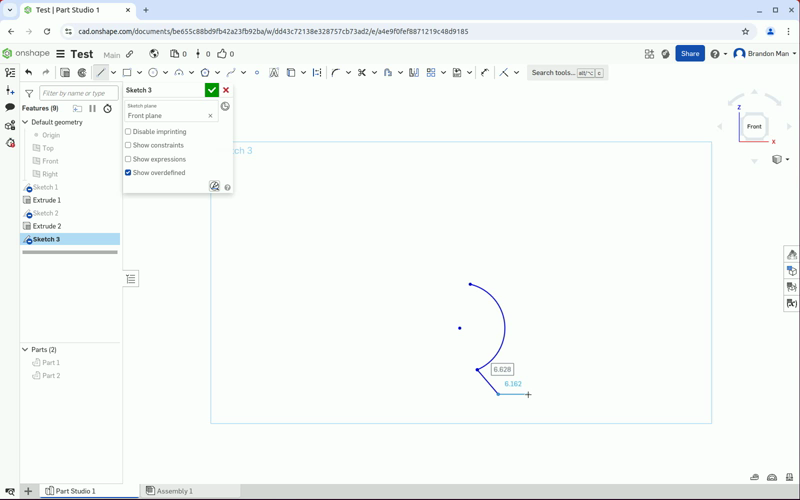
mouse_move(532, 394)
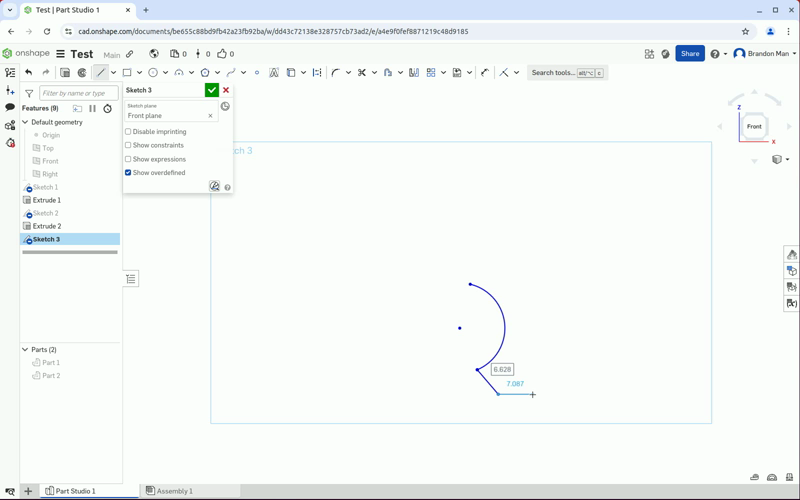
click(532, 394)
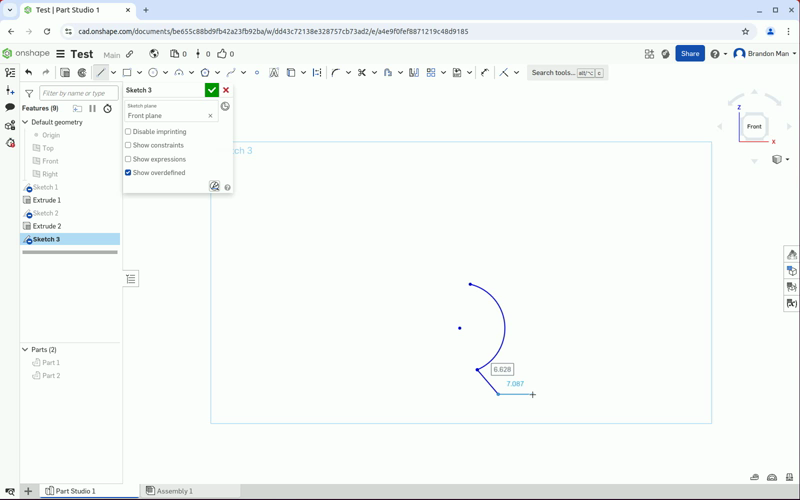
key_up(shift)
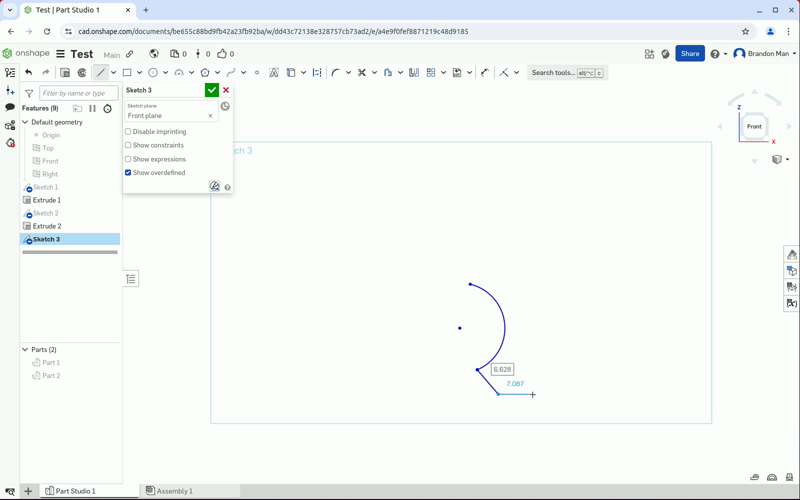
key_down(shift)
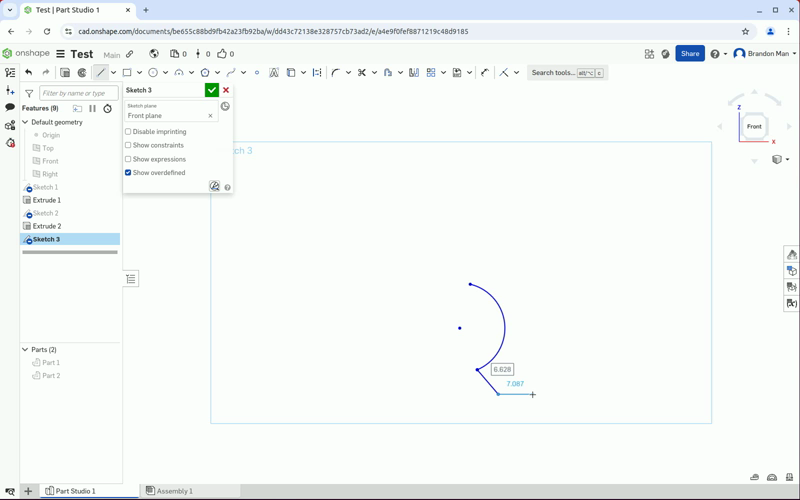
mouse_move(532, 282)
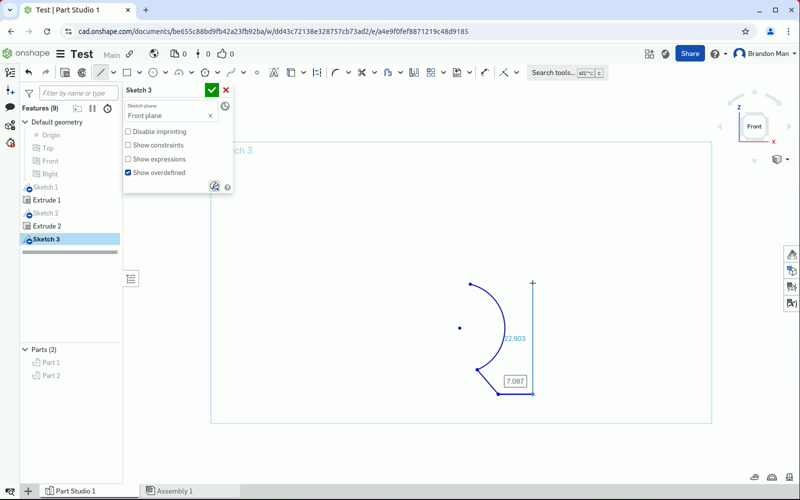
click(532, 282)
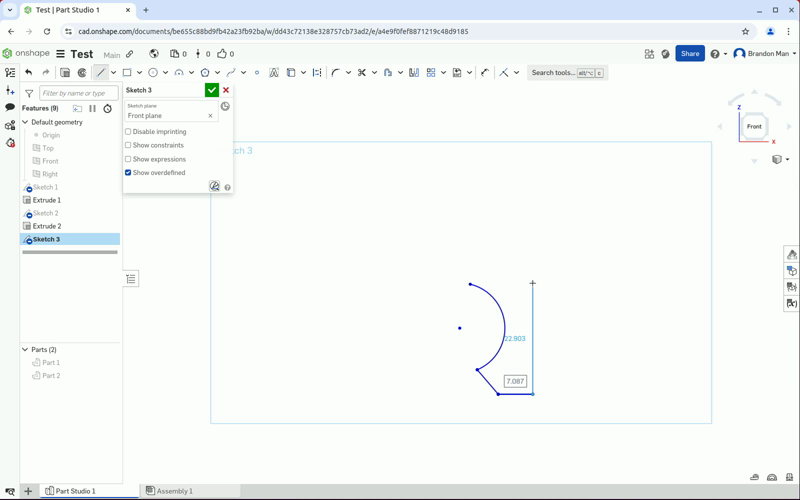
key_up(shift)
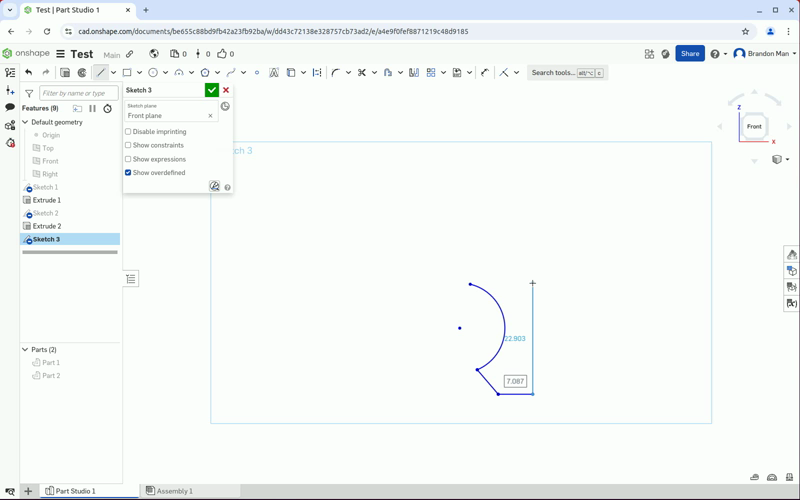
key_down(shift)
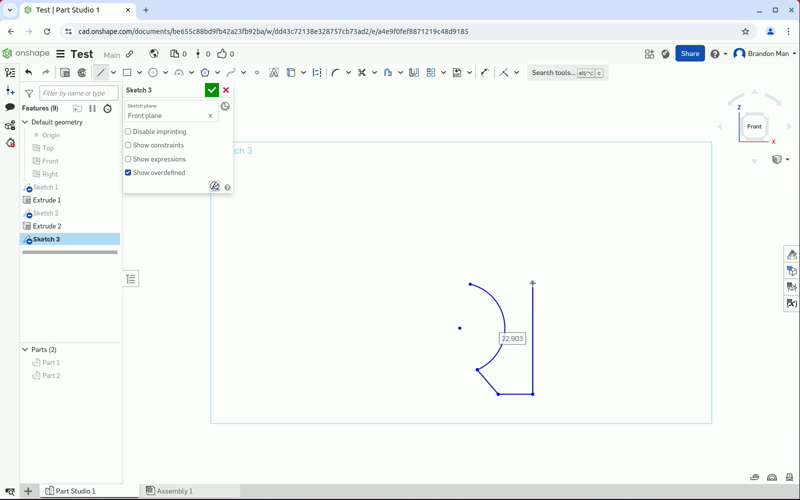
mouse_move(470, 282)
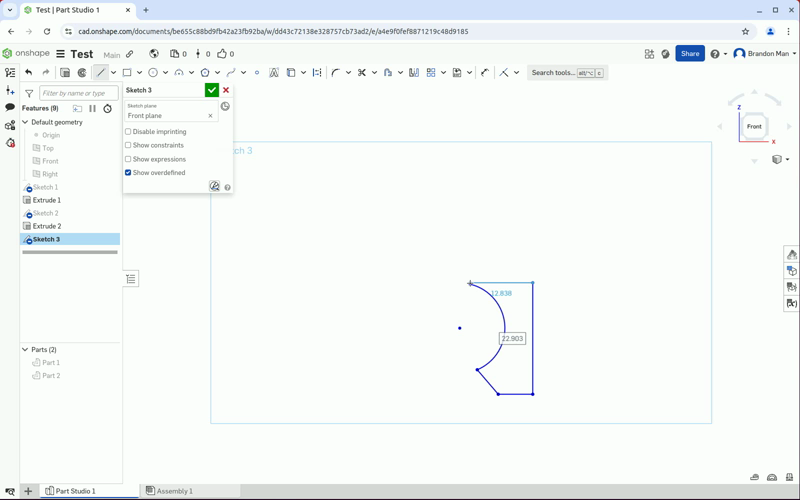
scroll(6)
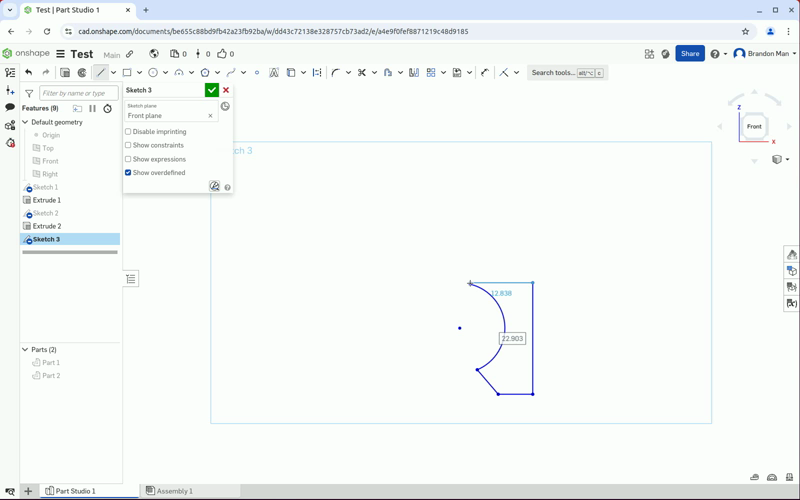
scroll(6)
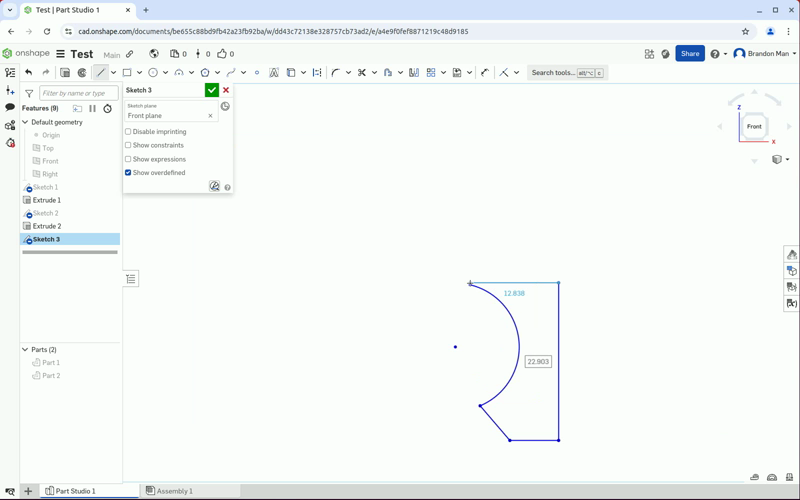
scroll(6)
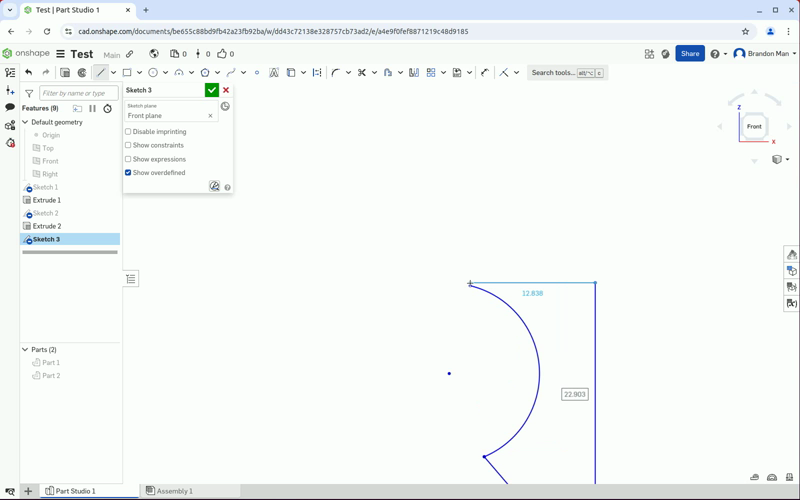
scroll(6)
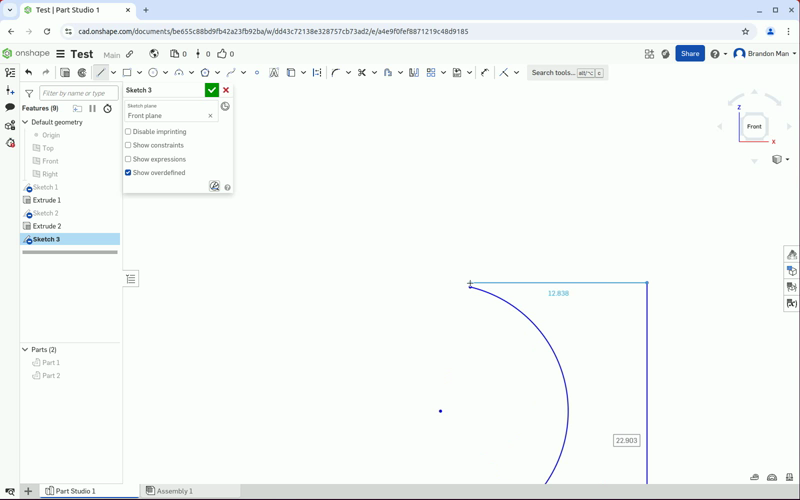
scroll(6)
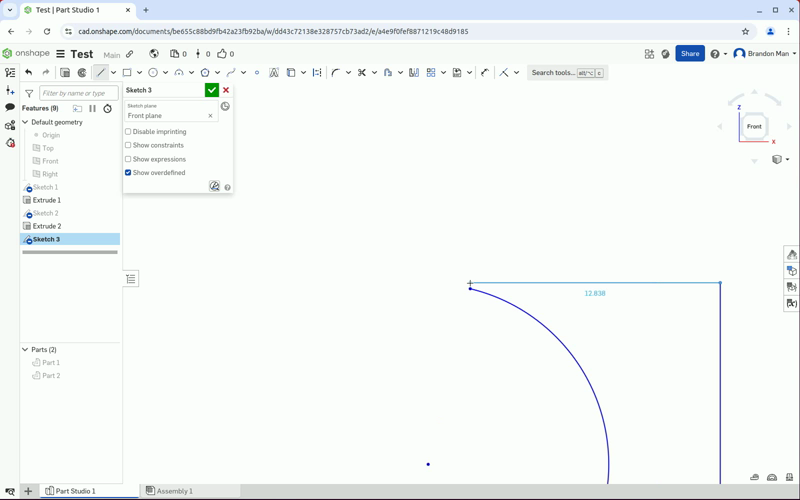
scroll(6)
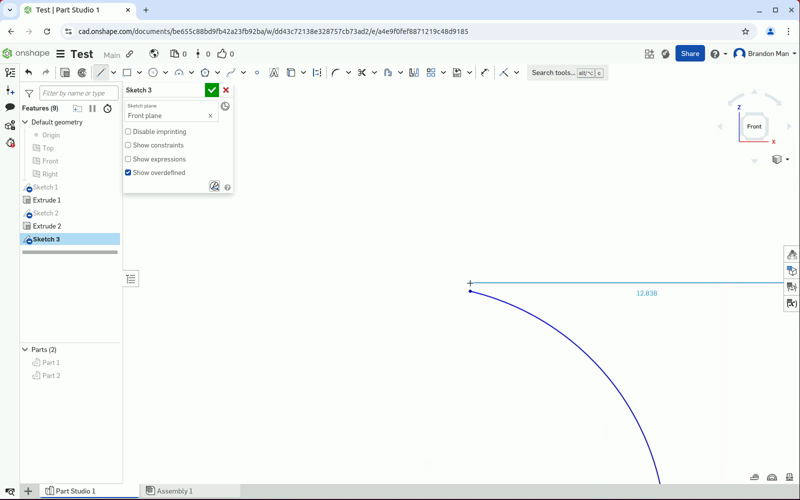
scroll(6)
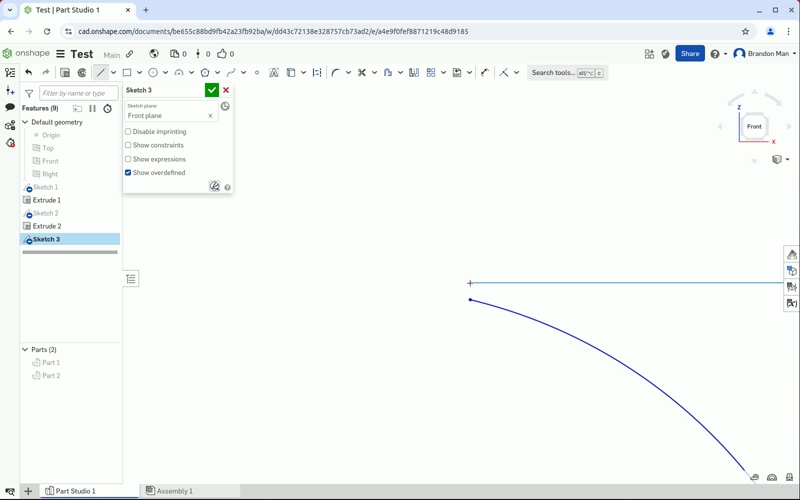
click(470, 282)
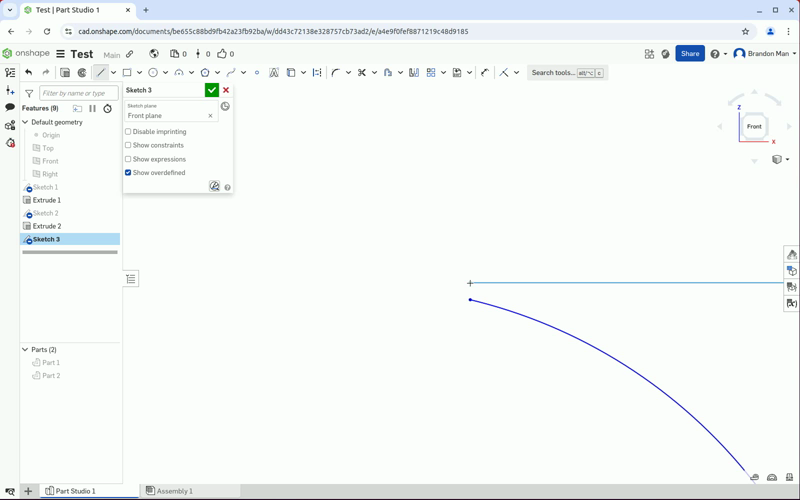
scroll(-6)
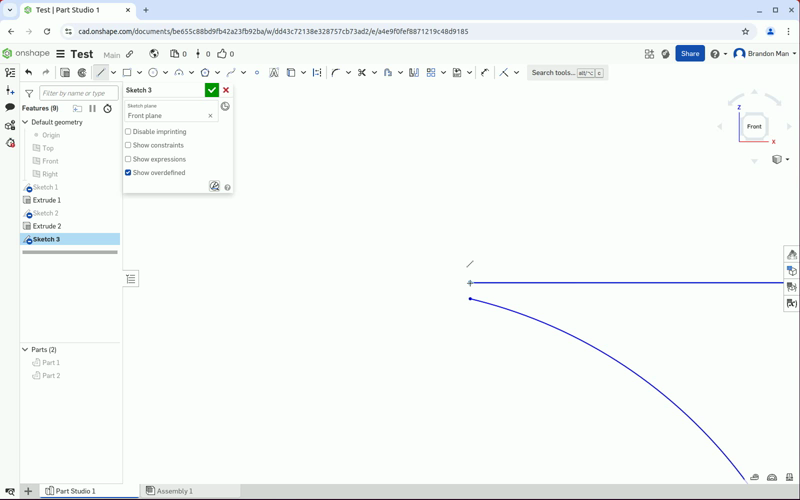
scroll(-6)
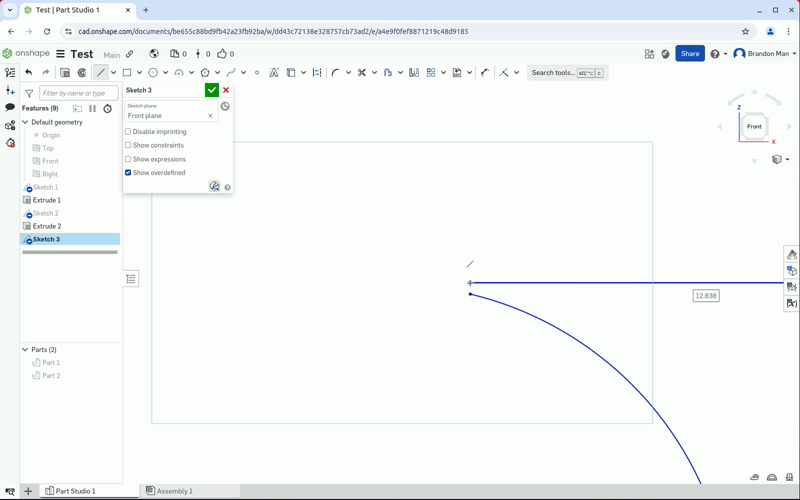
scroll(-6)
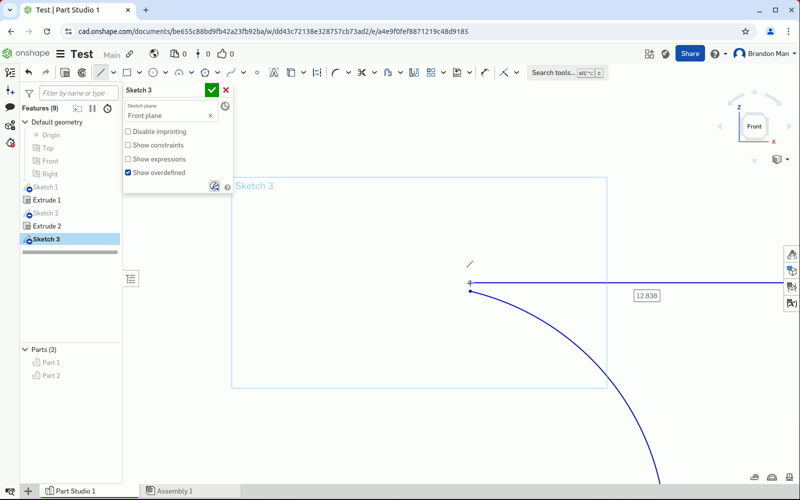
scroll(-6)
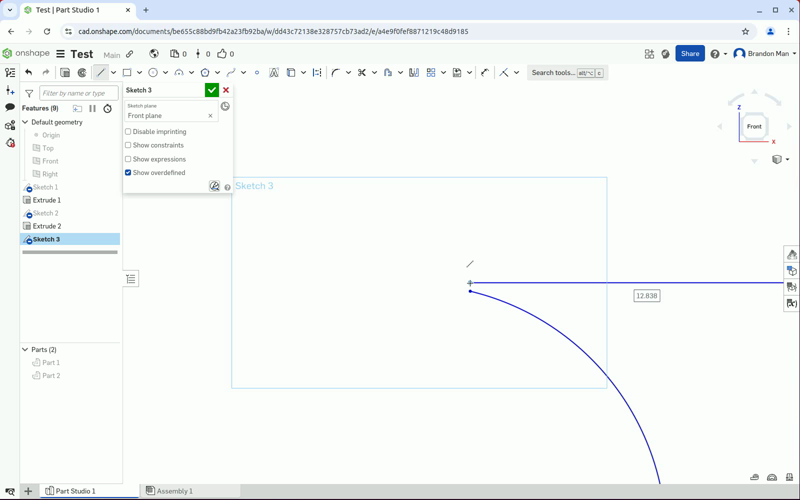
scroll(-6)
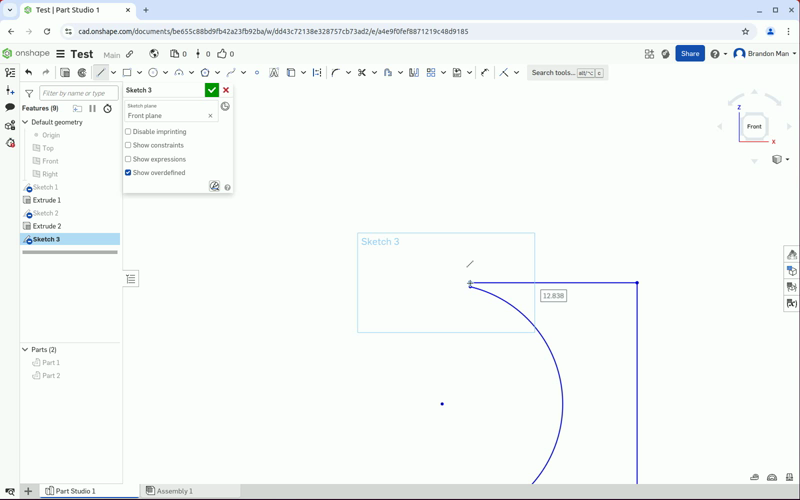
scroll(-6)
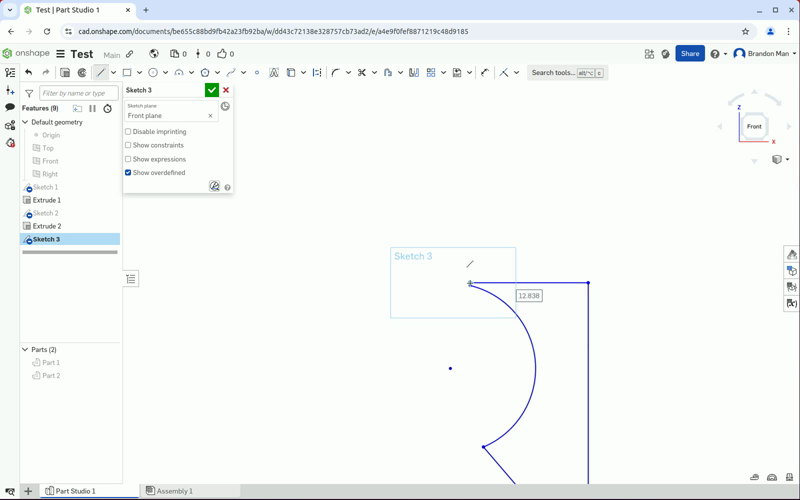
scroll(-6)
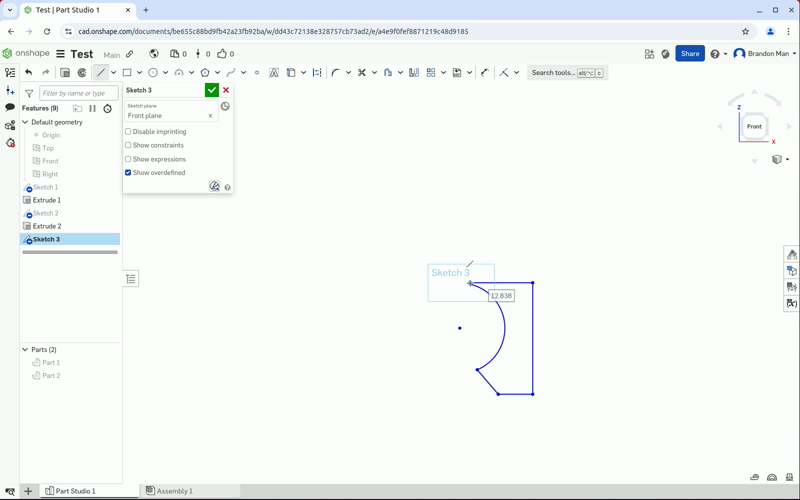
key_up(shift)
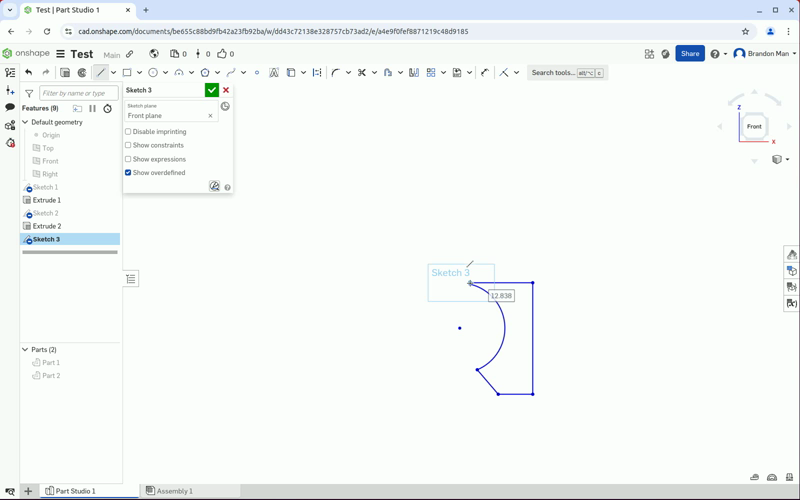
mouse_move(500, 282)
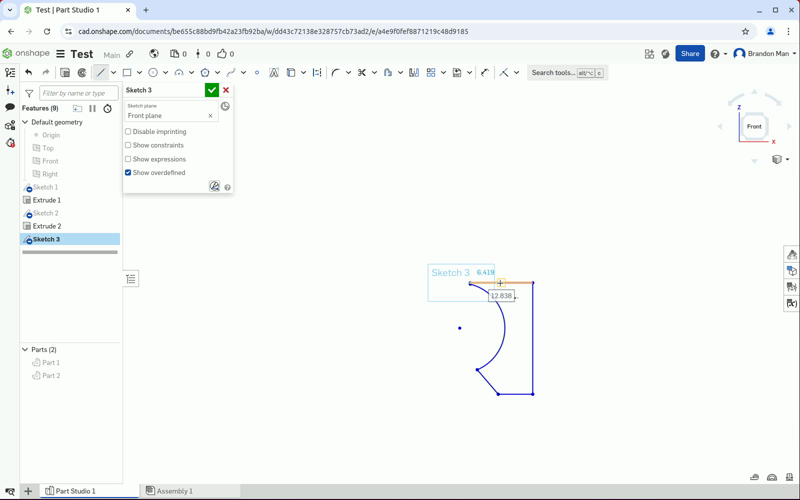
key_down(shift)
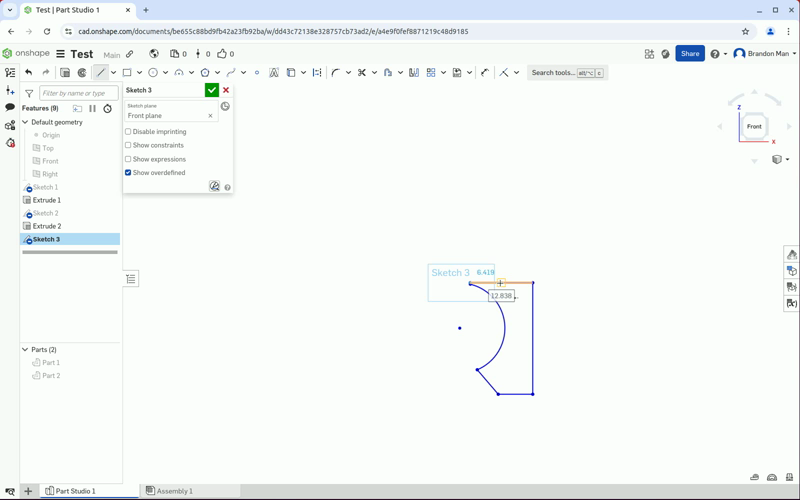
mouse_move(470, 284)
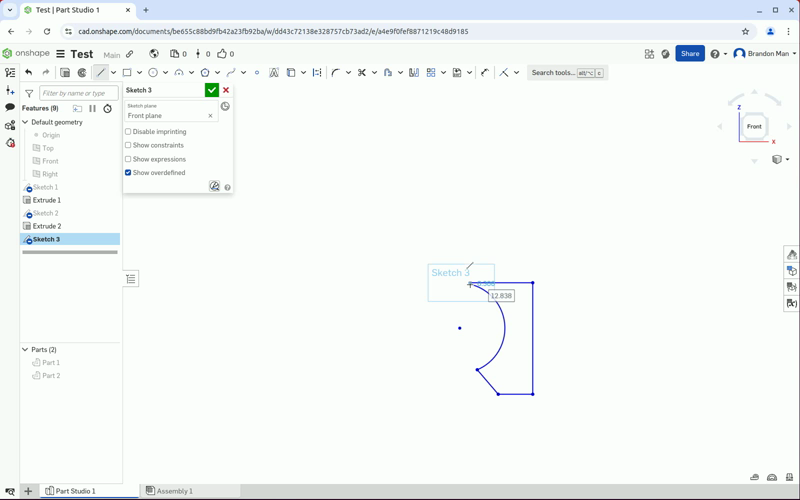
scroll(6)
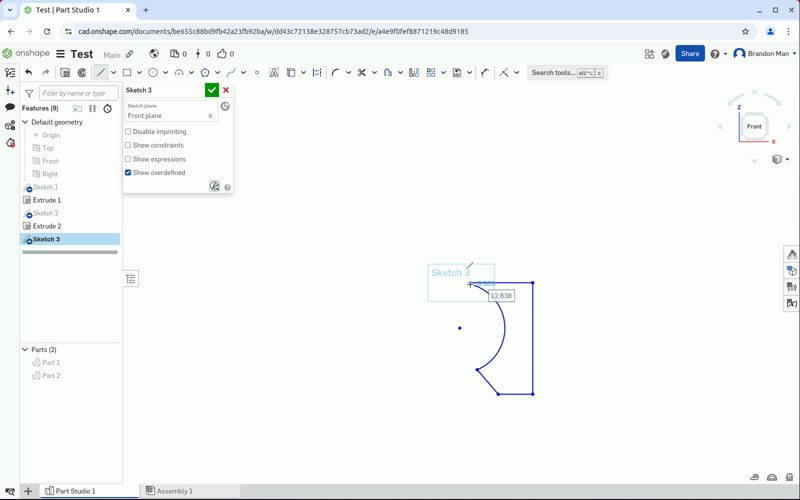
scroll(6)
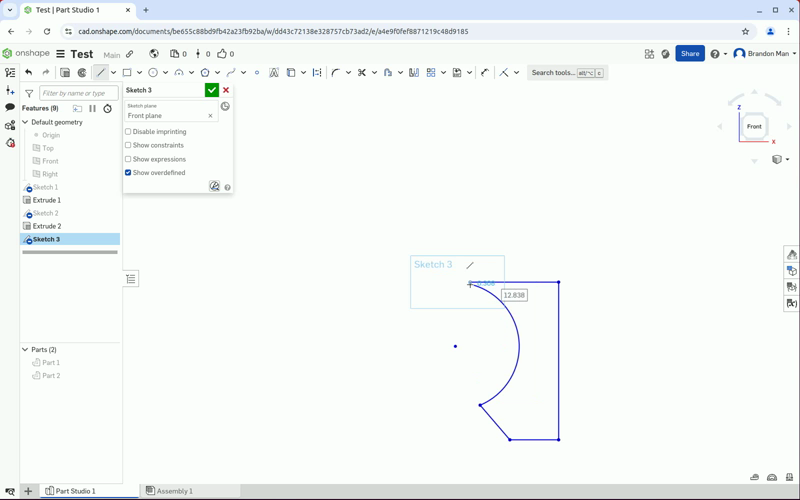
scroll(6)
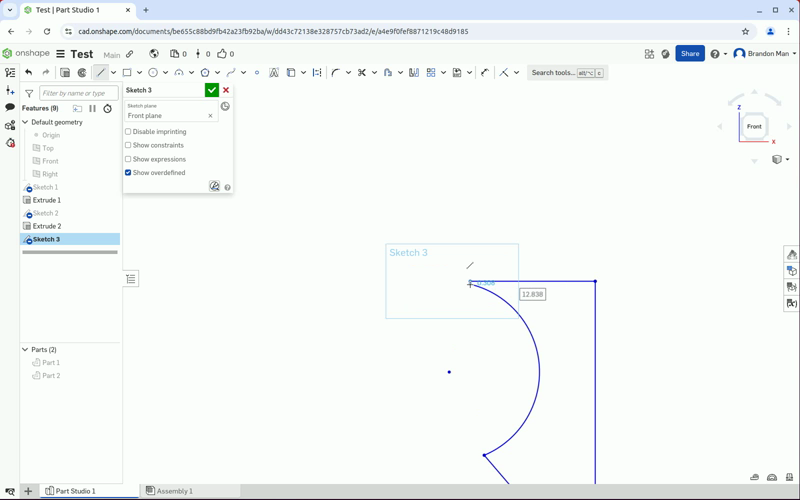
scroll(6)
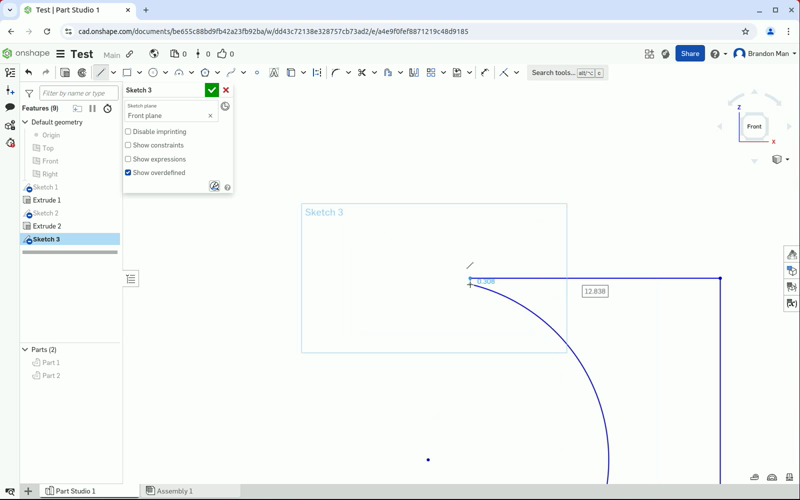
scroll(6)
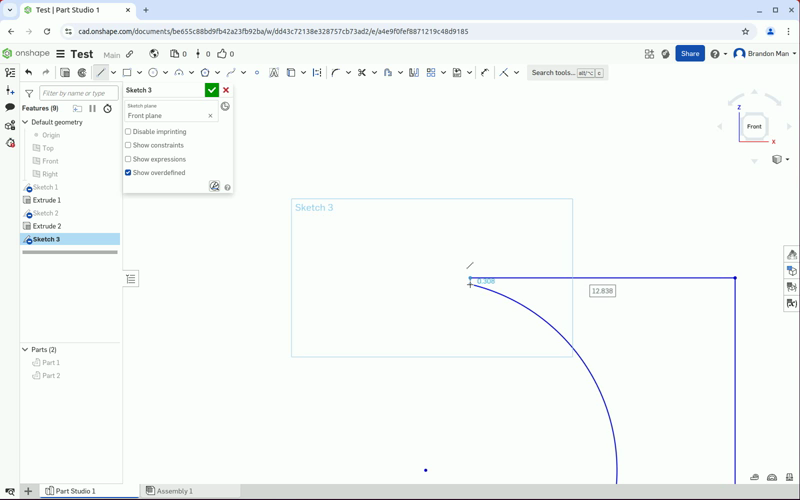
scroll(6)
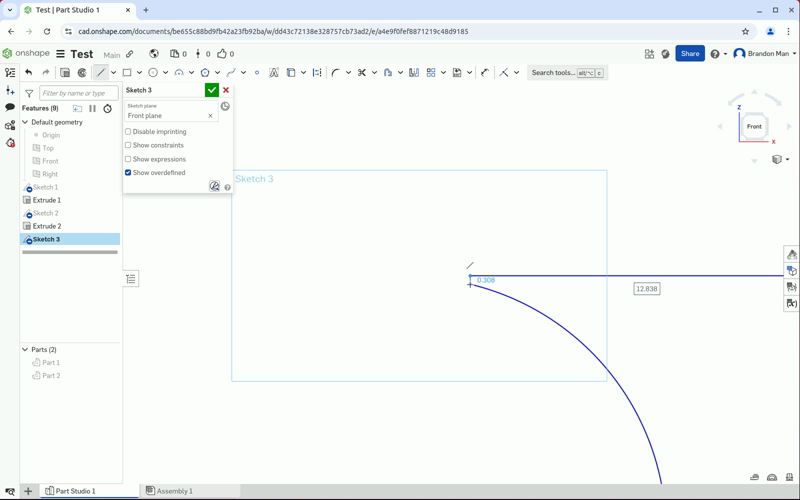
scroll(6)
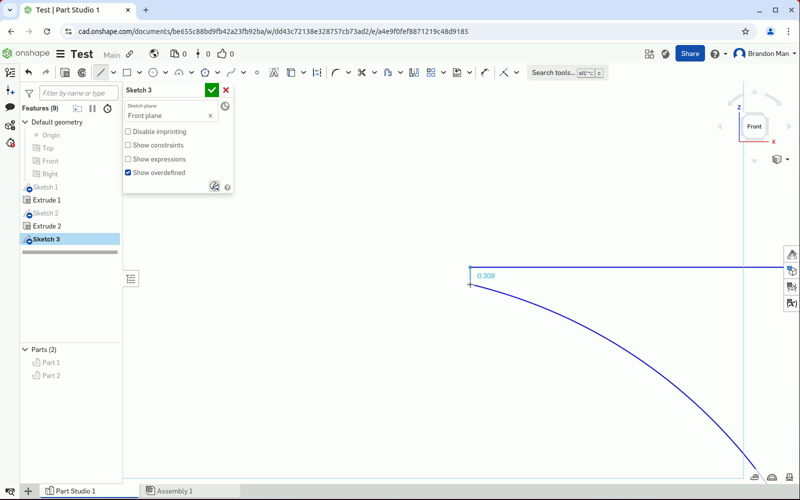
key_up(shift)
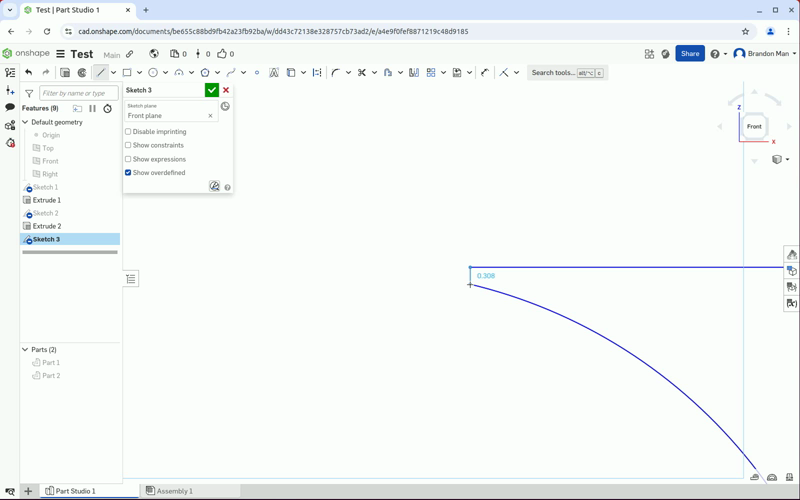
click(470, 284)
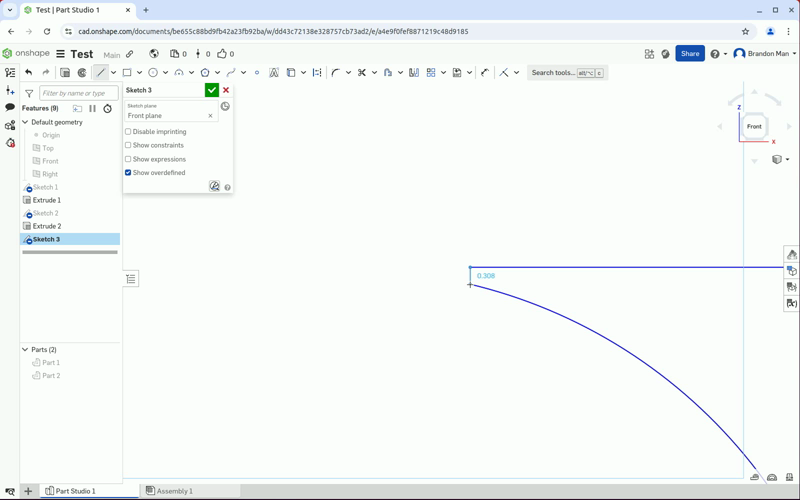
scroll(-6)
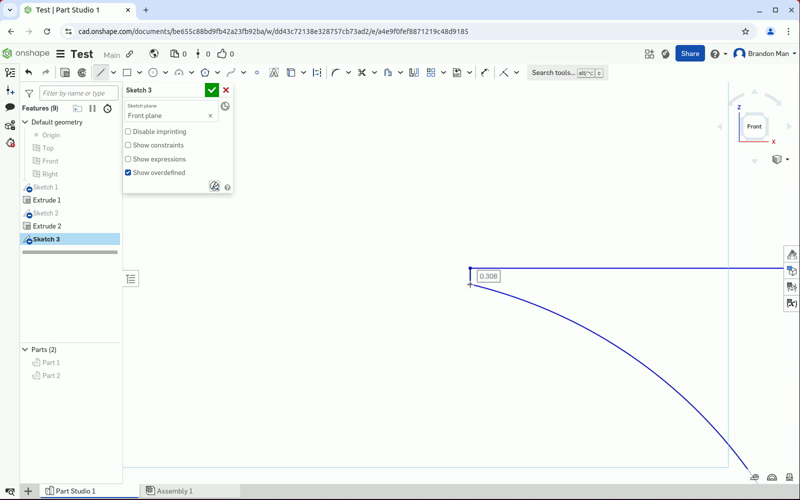
scroll(-6)
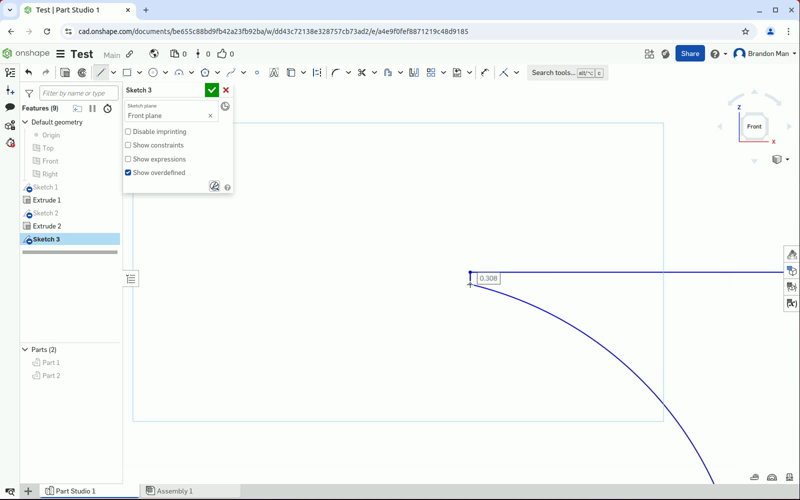
scroll(-6)
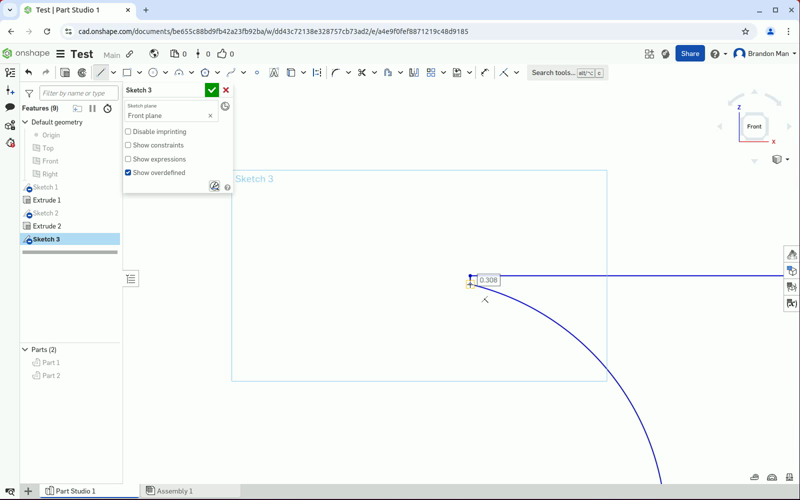
scroll(-6)
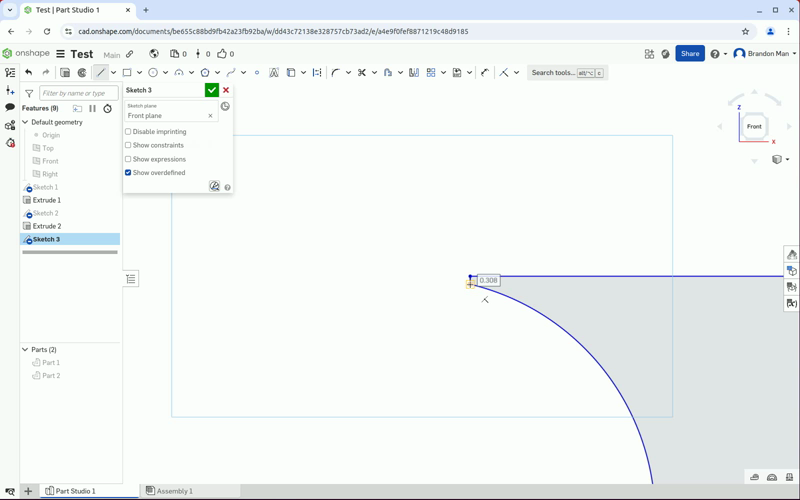
scroll(-6)
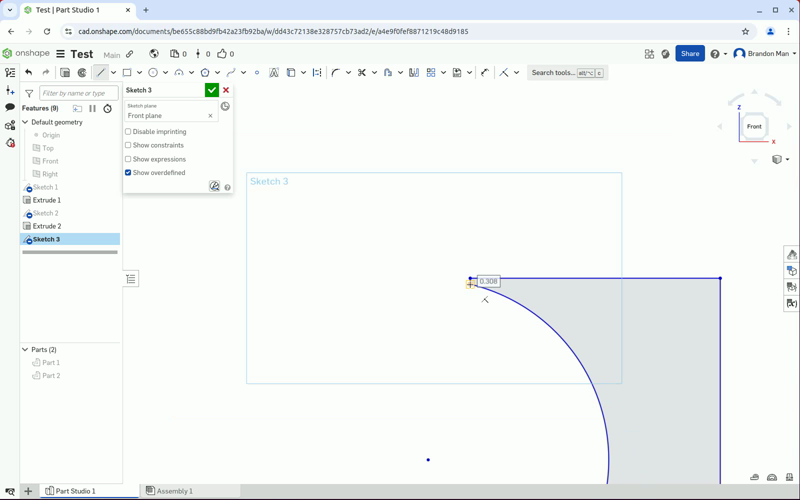
scroll(-6)
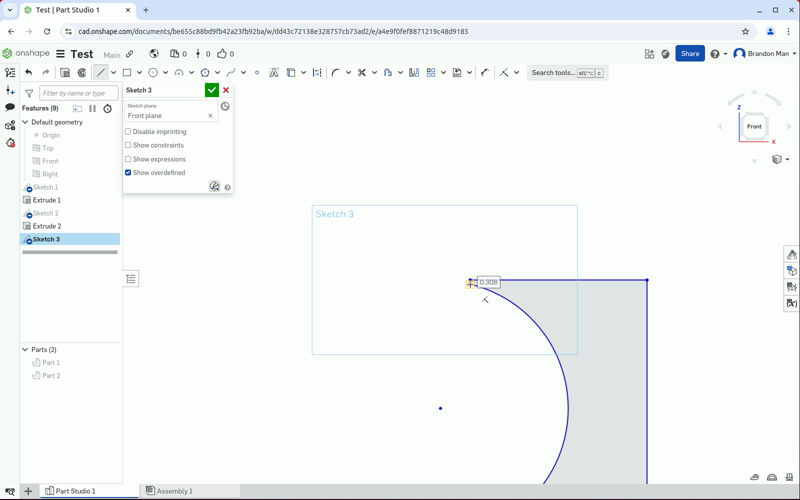
scroll(-6)
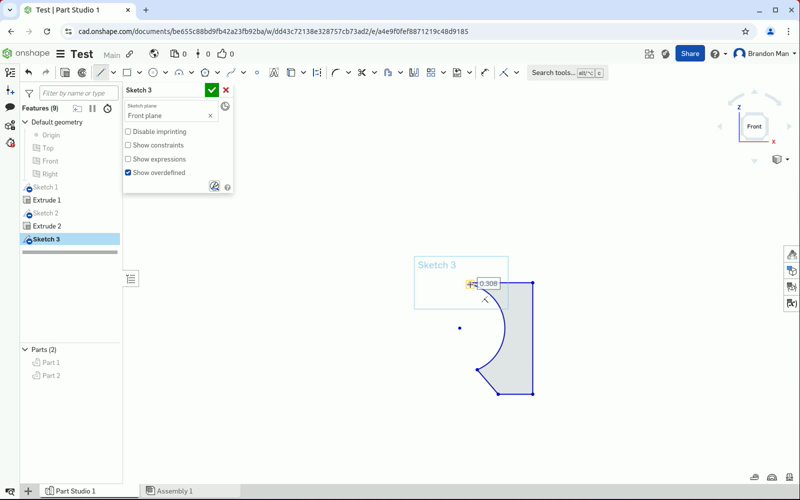
key(esc)
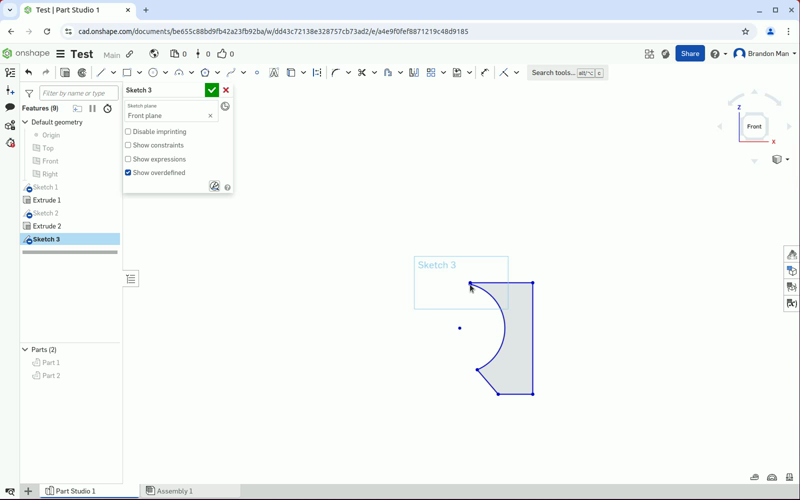
mouse_move(496, 368)
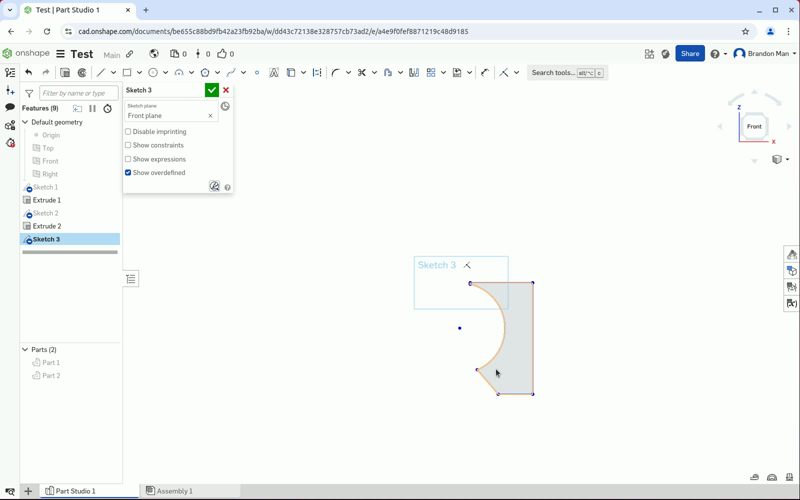
click(496, 368)
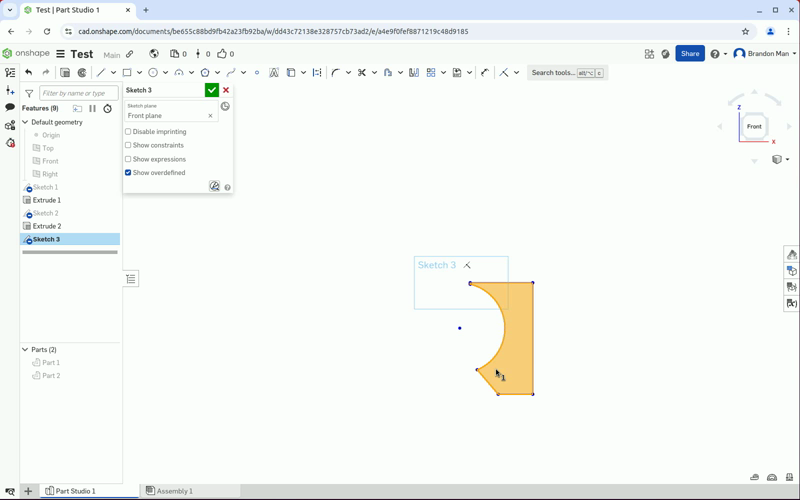
mouse_move(73, 352)
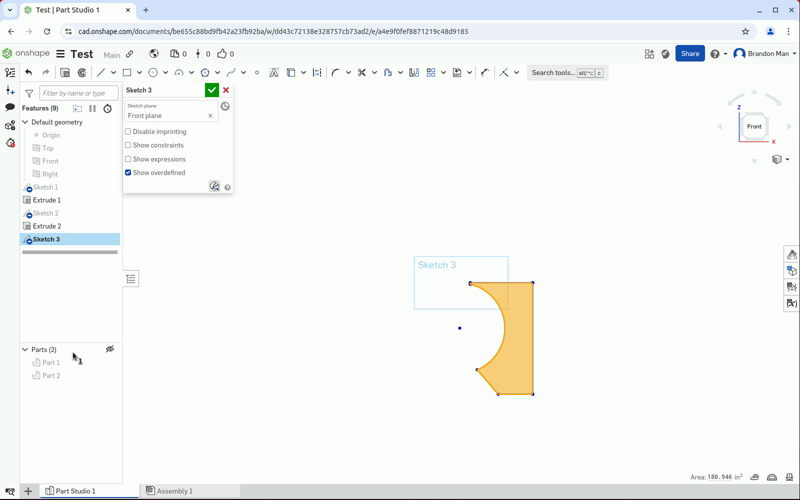
key(shift+y)
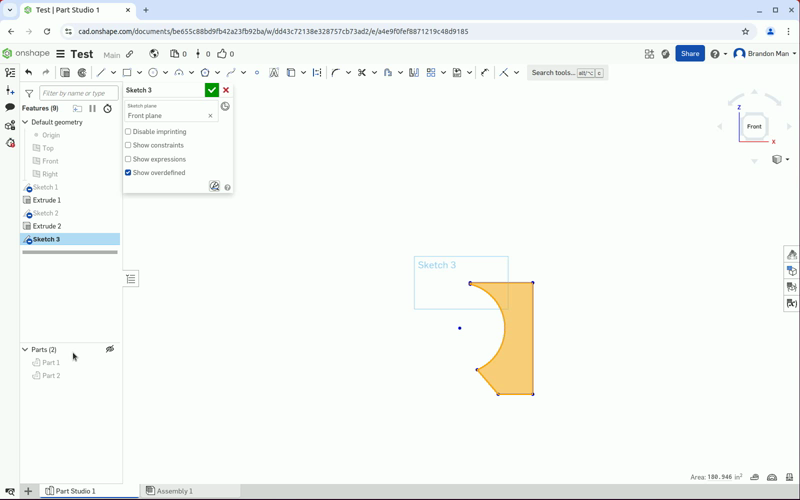
key(shift+e)
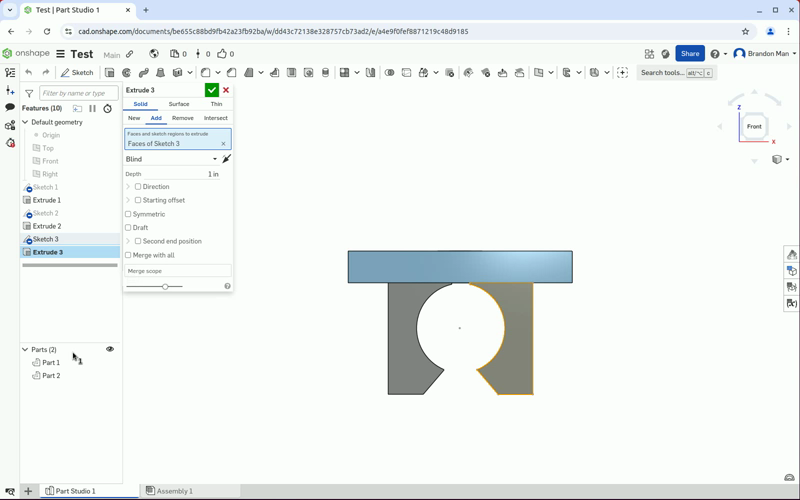
mouse_move(143, 106)
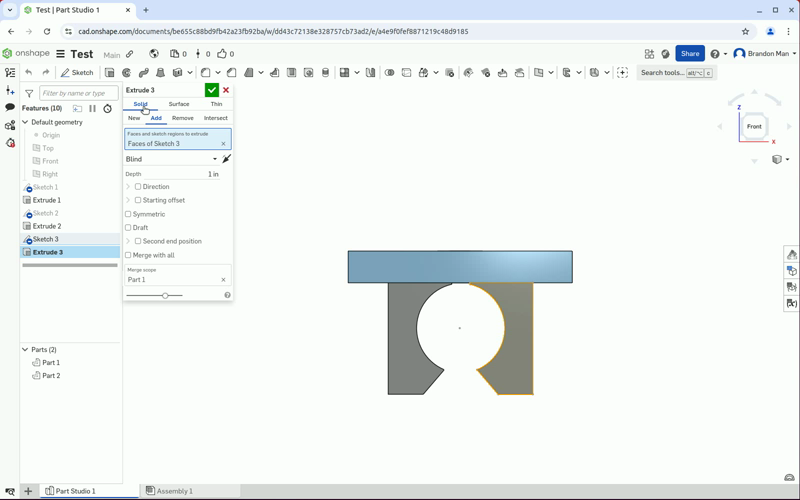
click(143, 106)
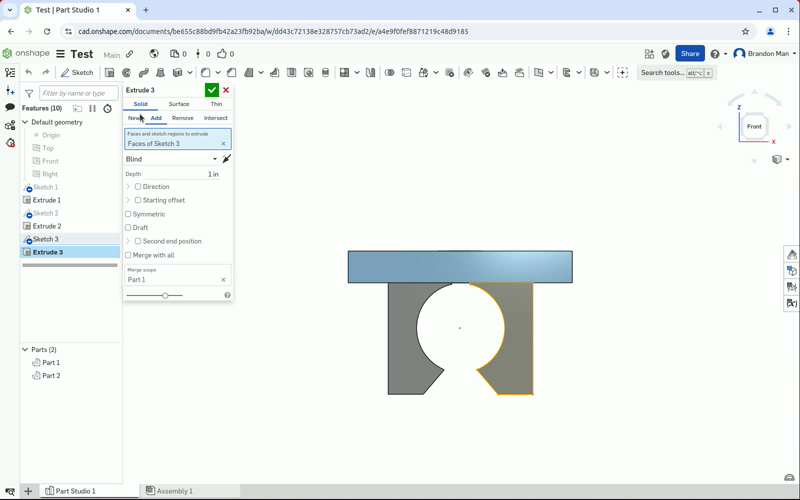
mouse_move(137, 120)
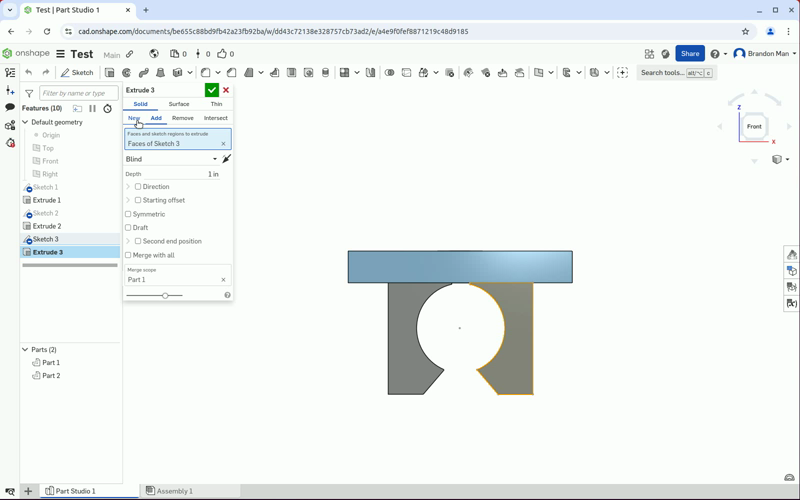
click(137, 120)
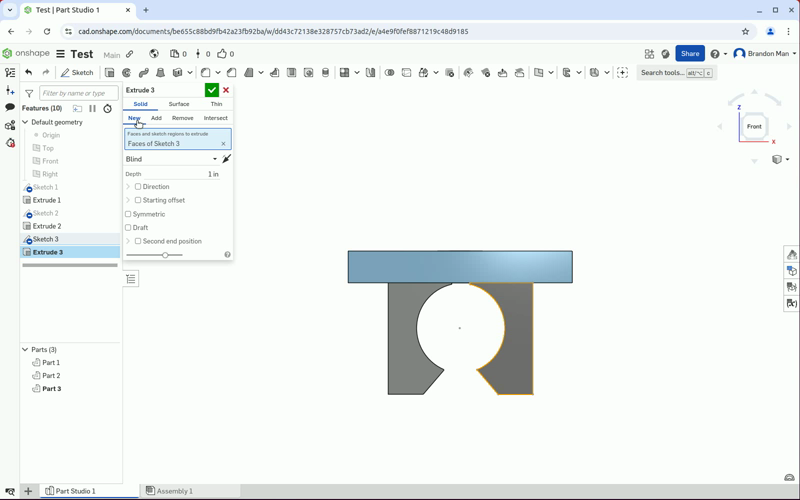
key(tab, 4)
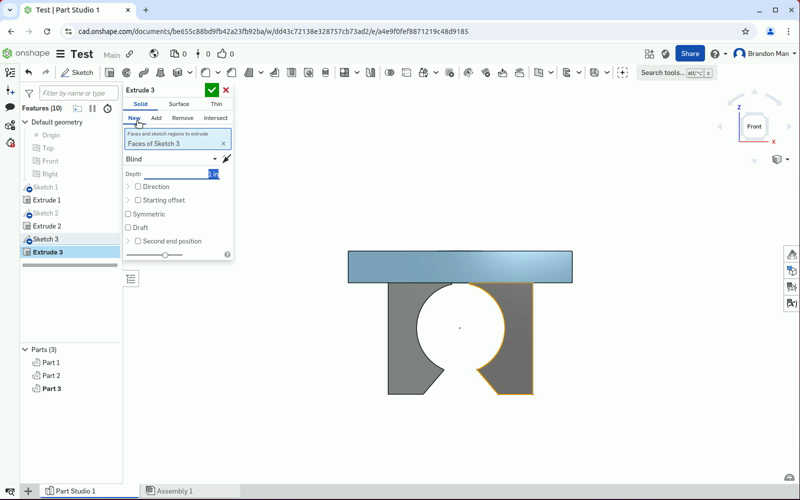
text(10.592)
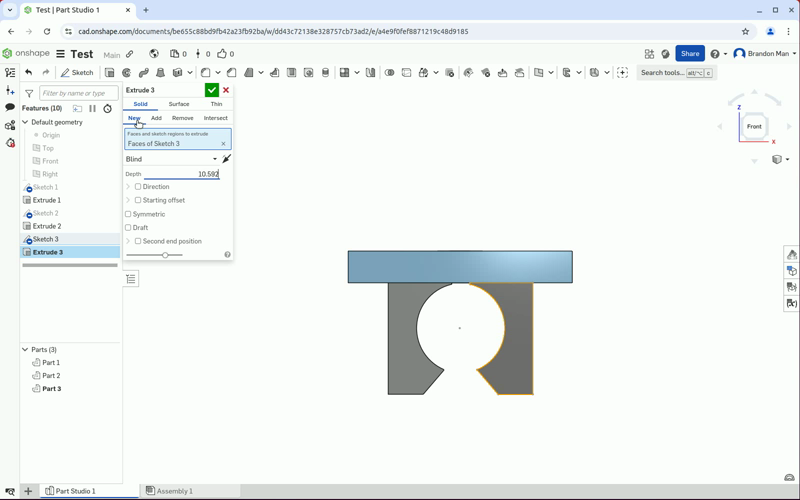
key(tab, 3)
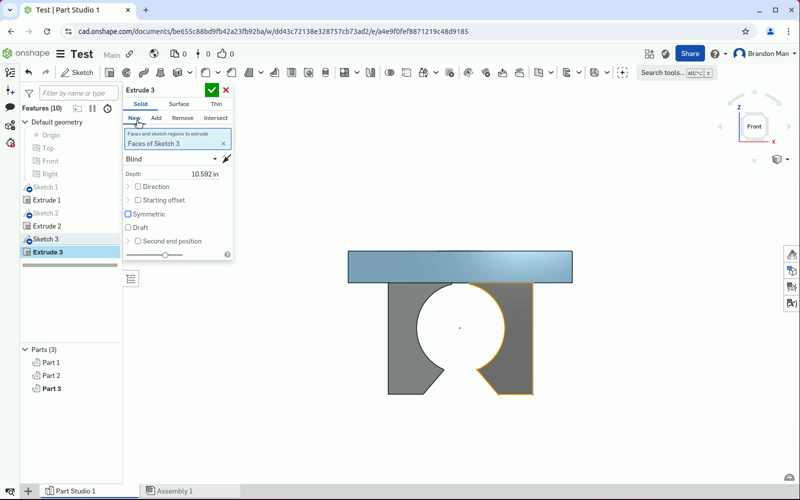
key(space)
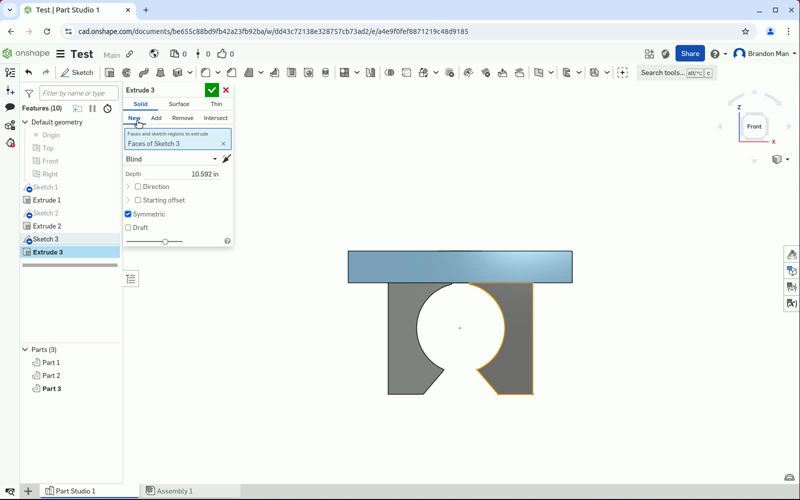
key(enter)
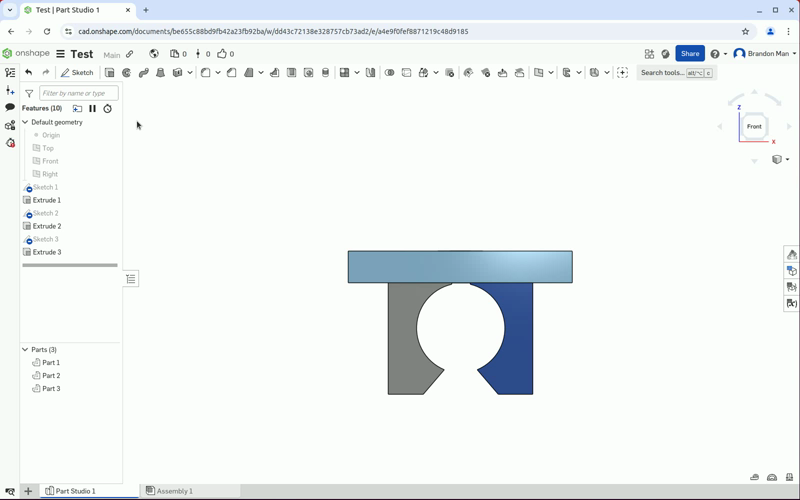
key(shift+h)
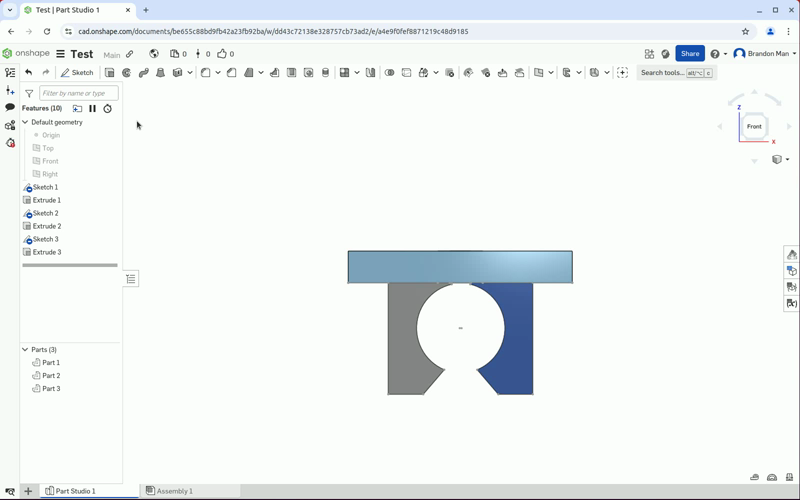
key(shift+h)
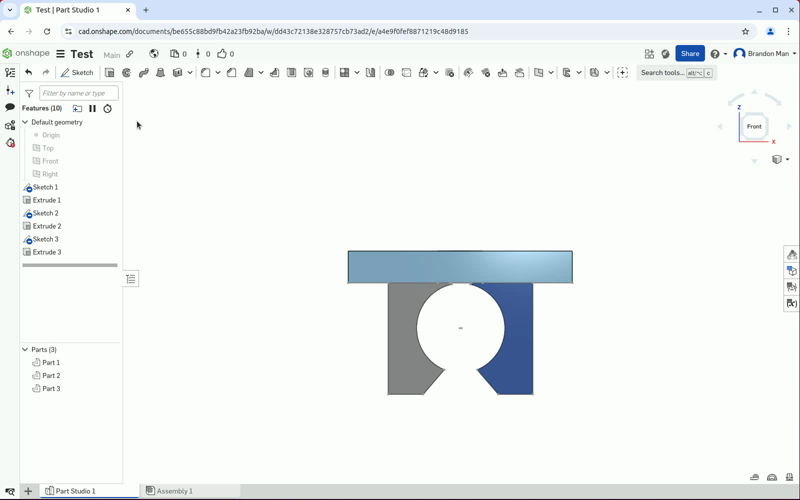
key(shift+7)
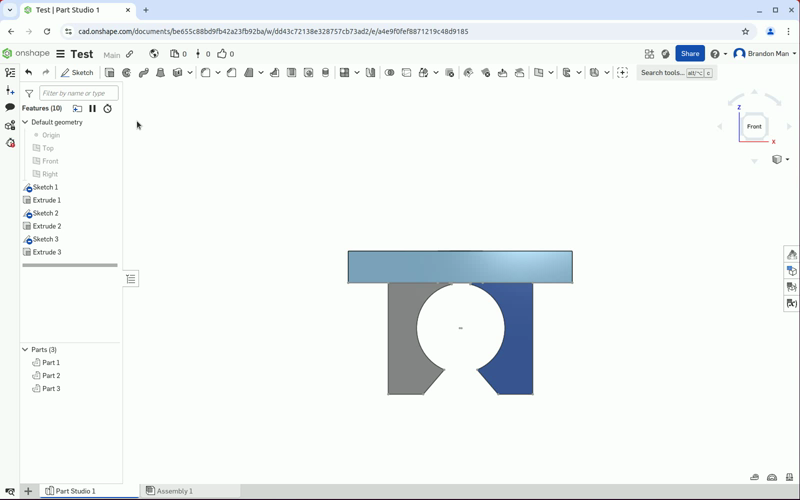
key(left, 2)
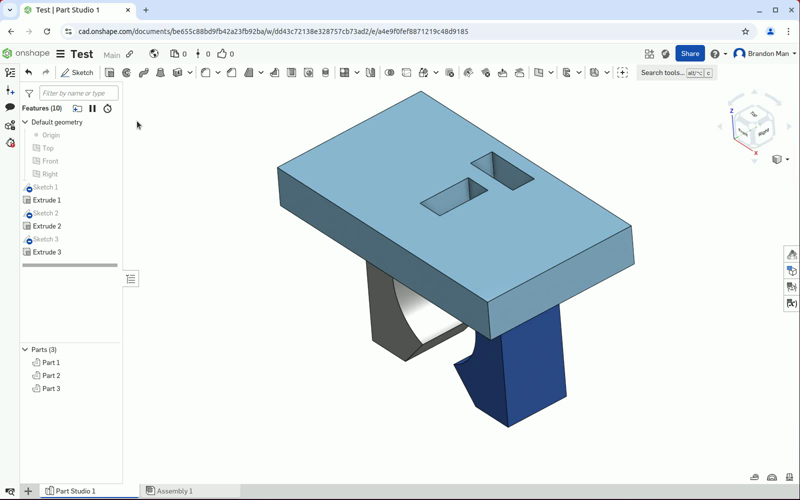
key(down, 2)
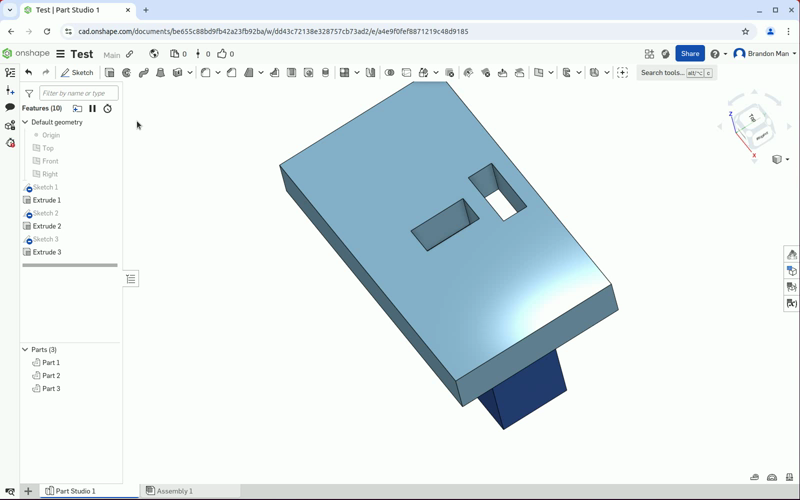
key(up, 2)
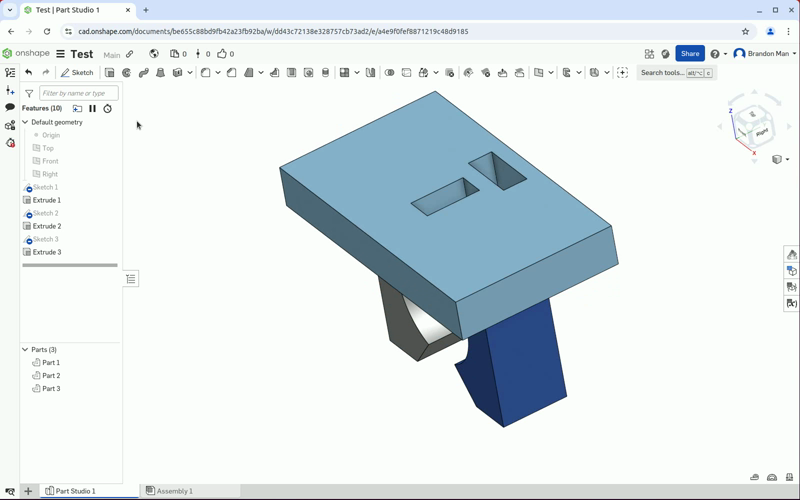
key(right, 2)
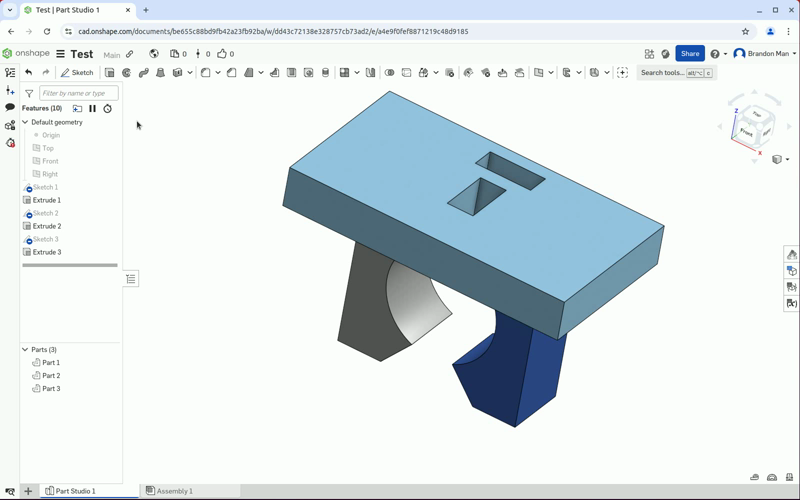
mouse_move(73, 189)
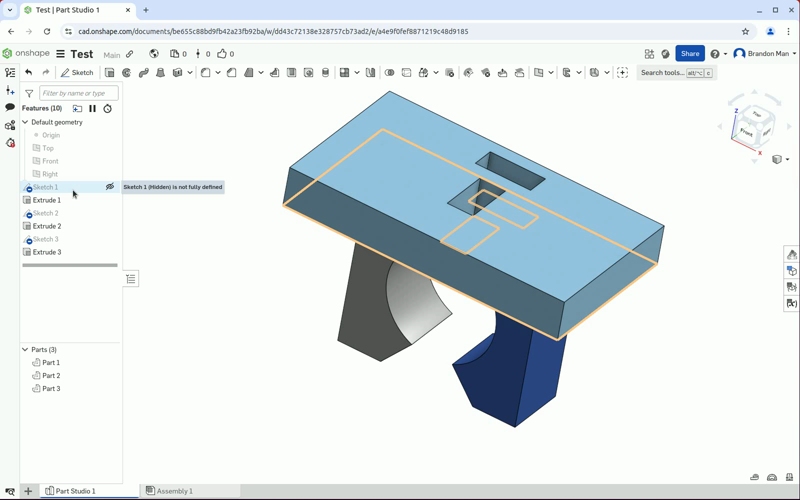
click(73, 189)